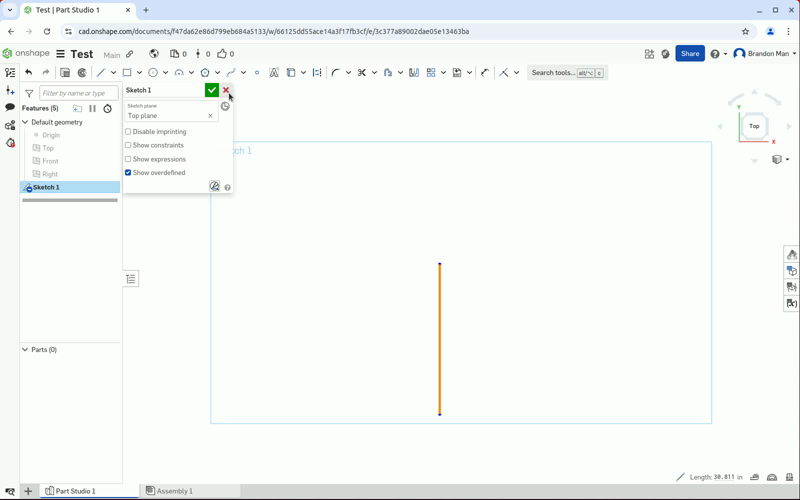
key(shift+h)
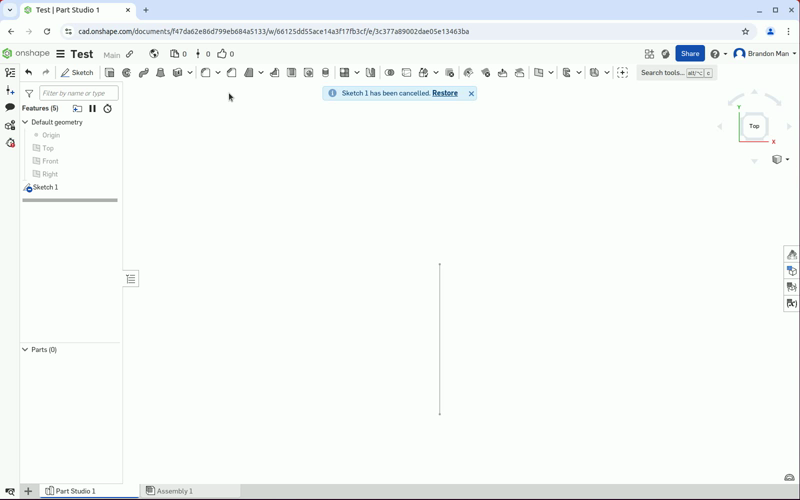
mouse_move(73, 352)
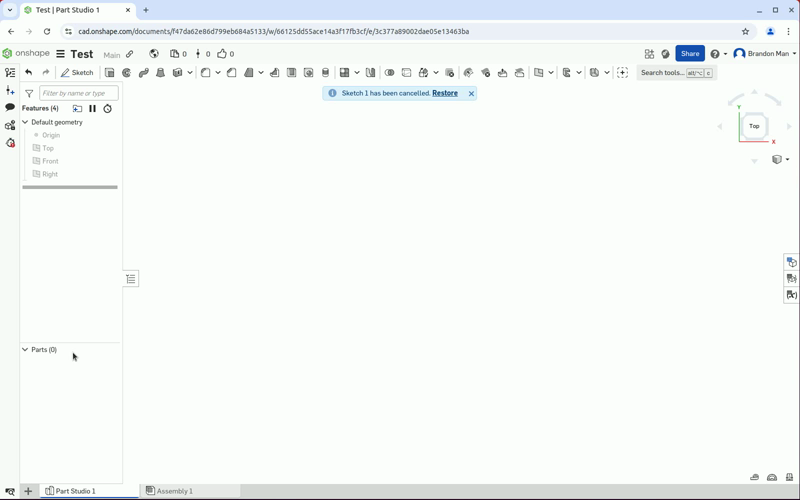
key(y)
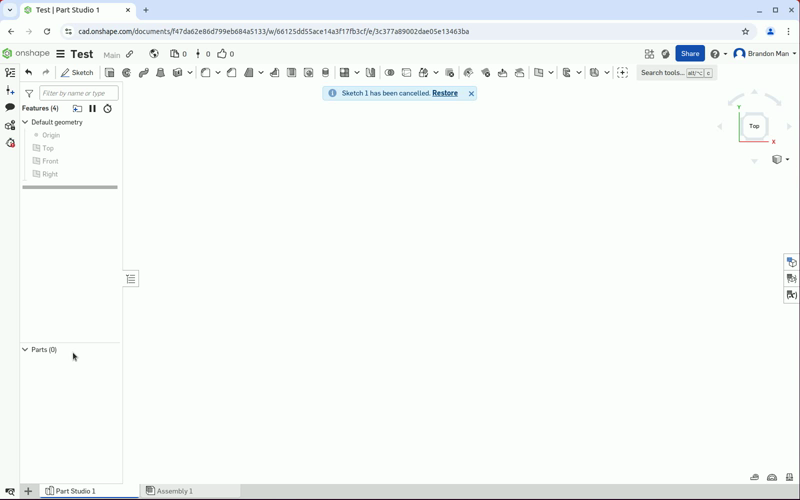
key(shift+p)
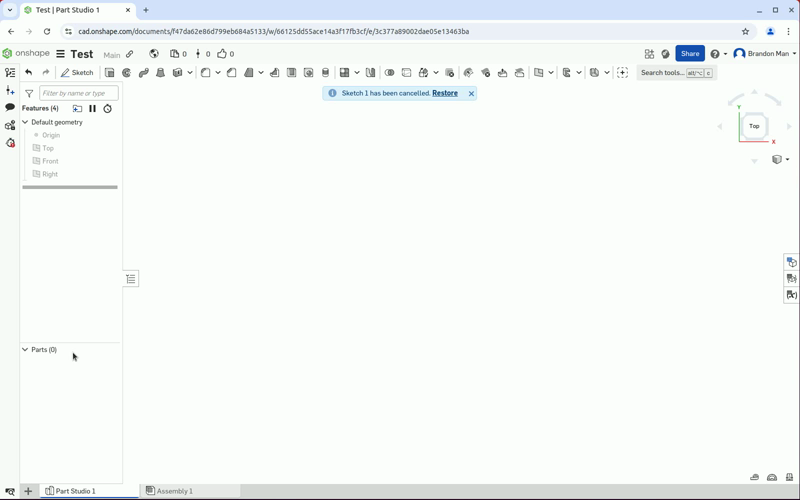
key(space)
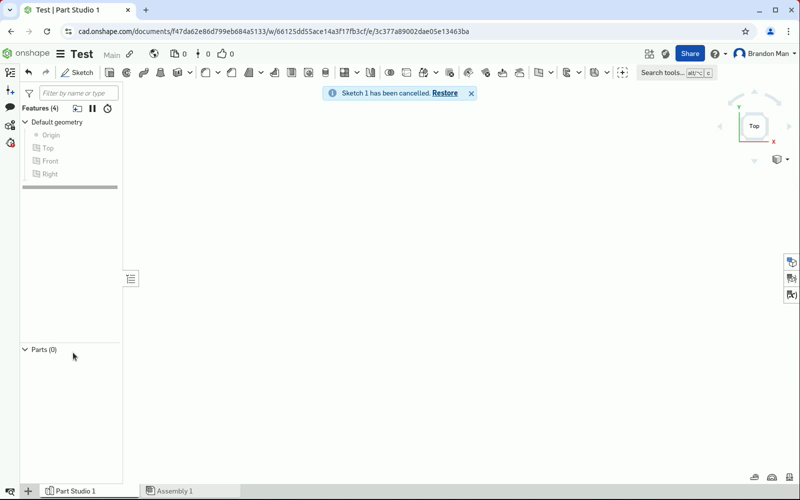
key_down(shift)
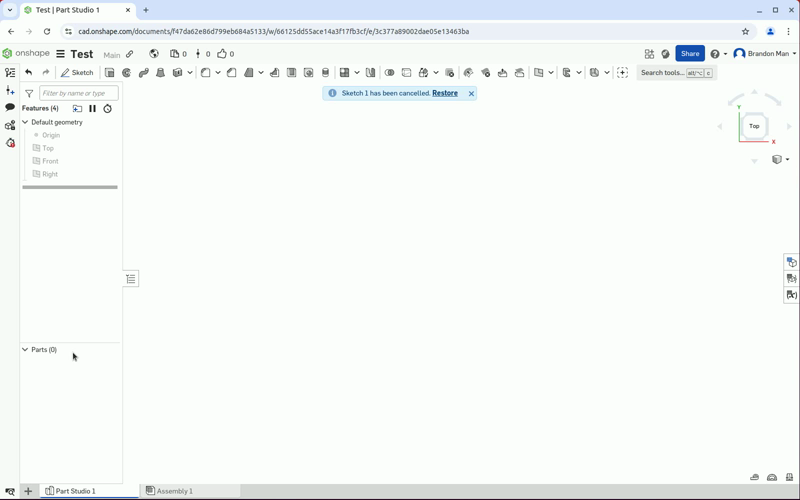
key(up)
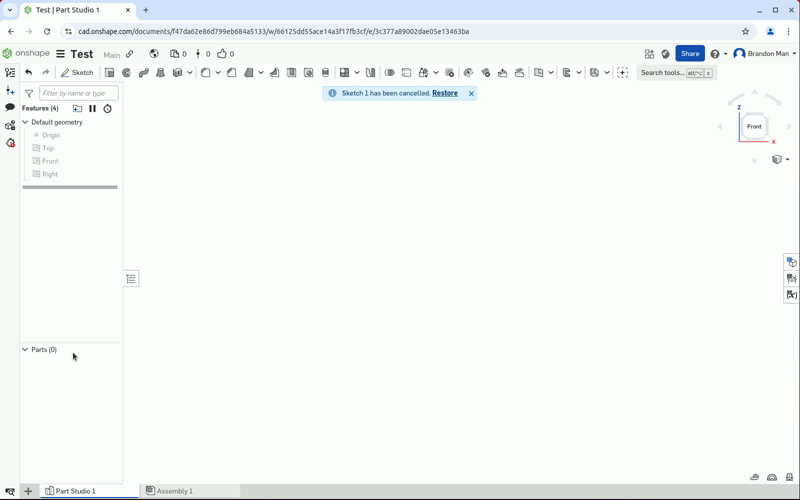
key_up(shift)
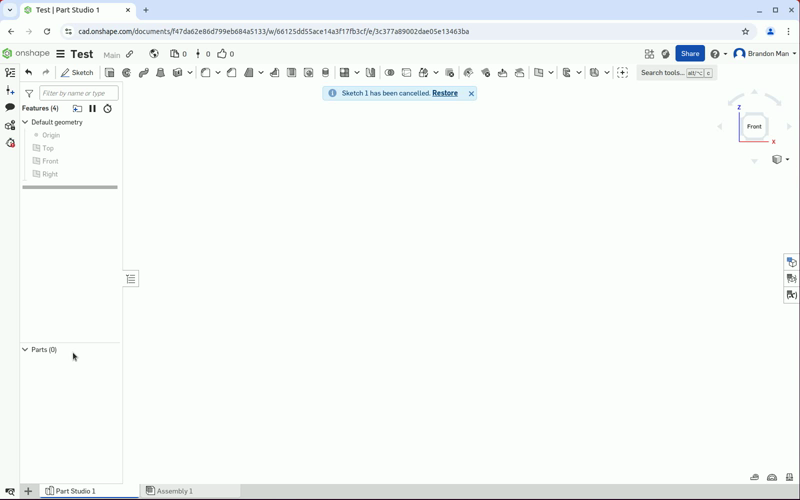
key(space)
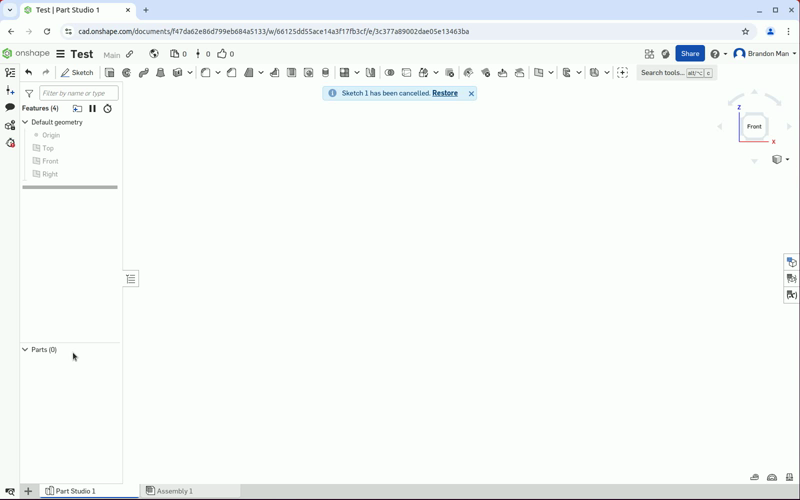
key_down(shift)
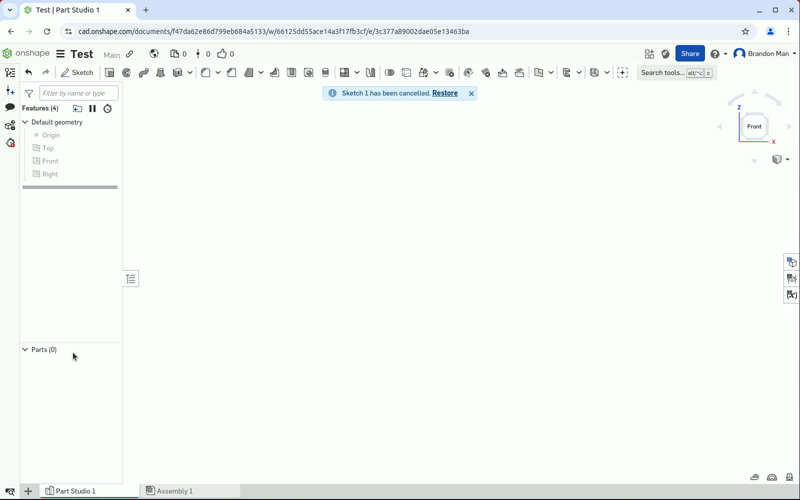
key(left)
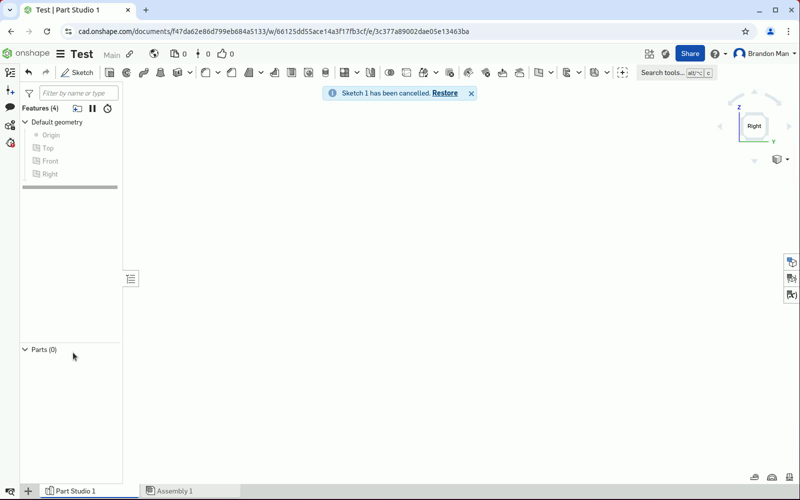
key_up(shift)
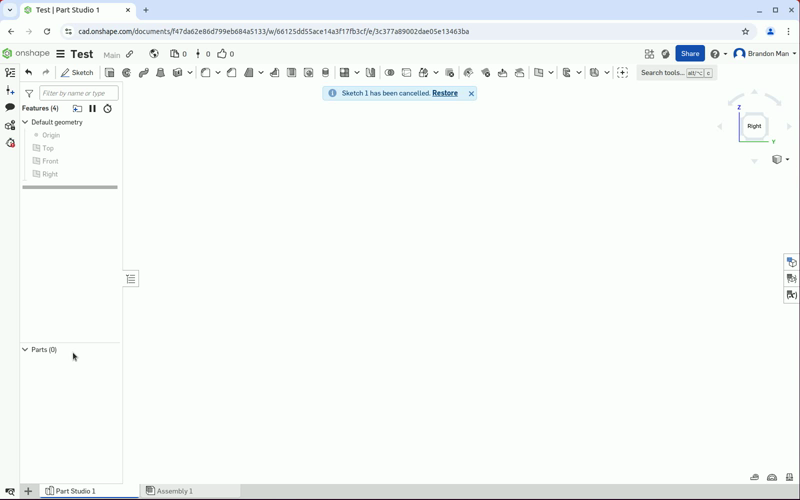
mouse_move(73, 352)
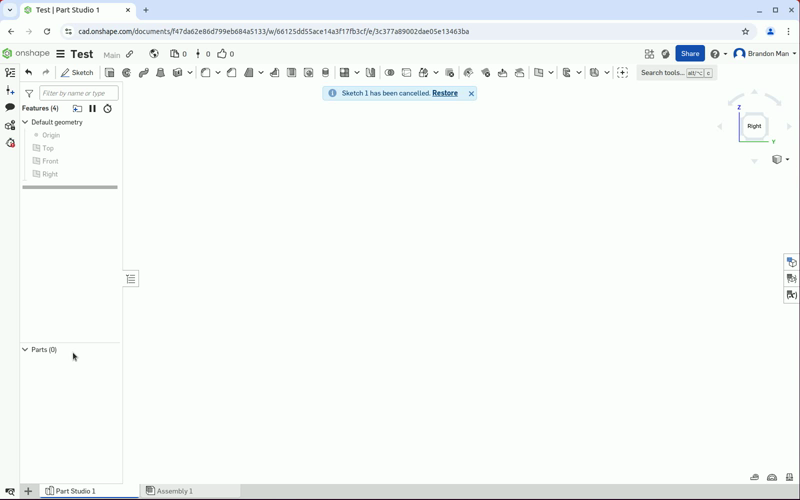
key(shift+y)
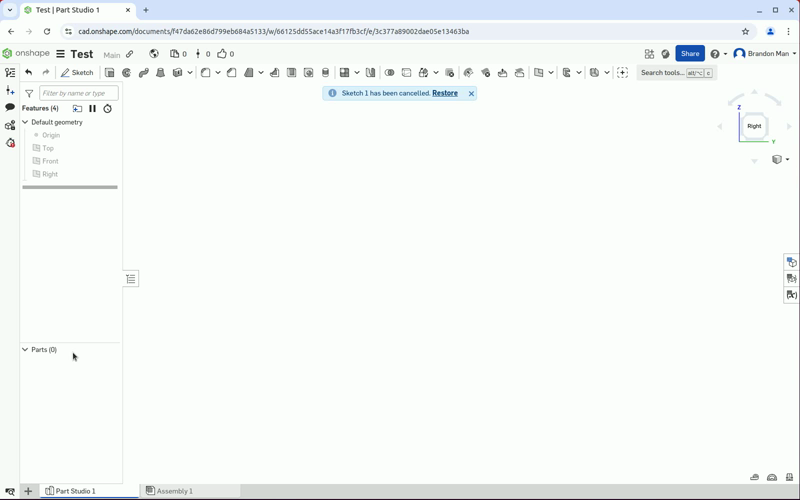
key(shift+s)
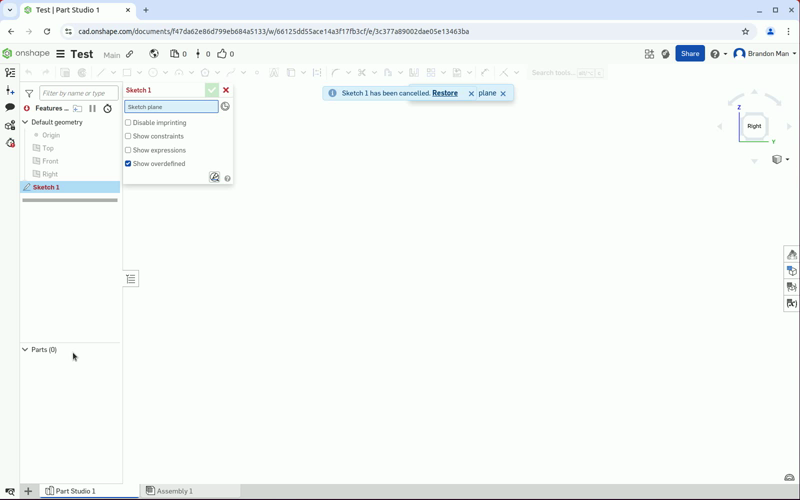
mouse_move(73, 176)
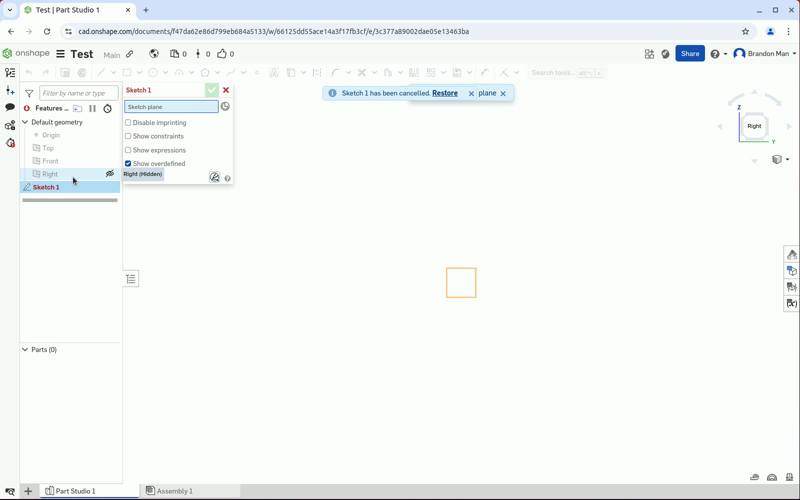
click(73, 176)
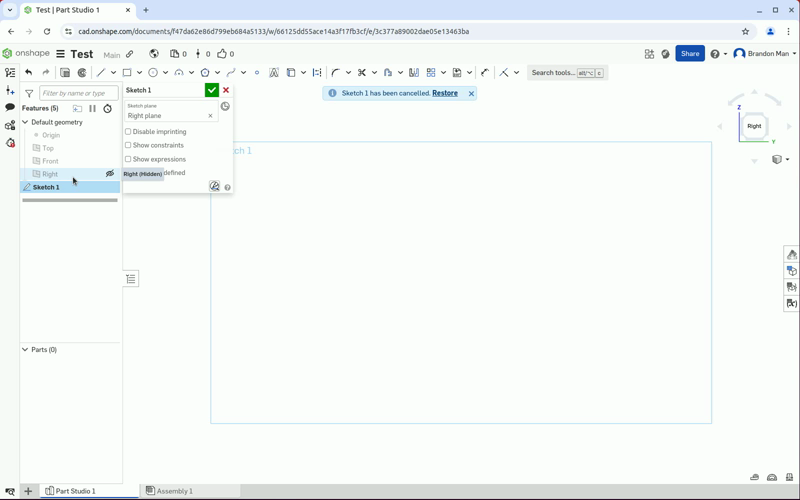
mouse_move(73, 352)
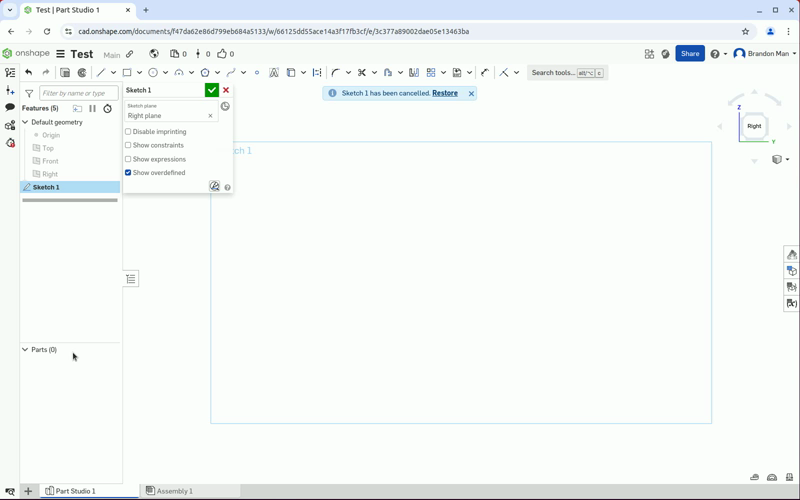
key(y)
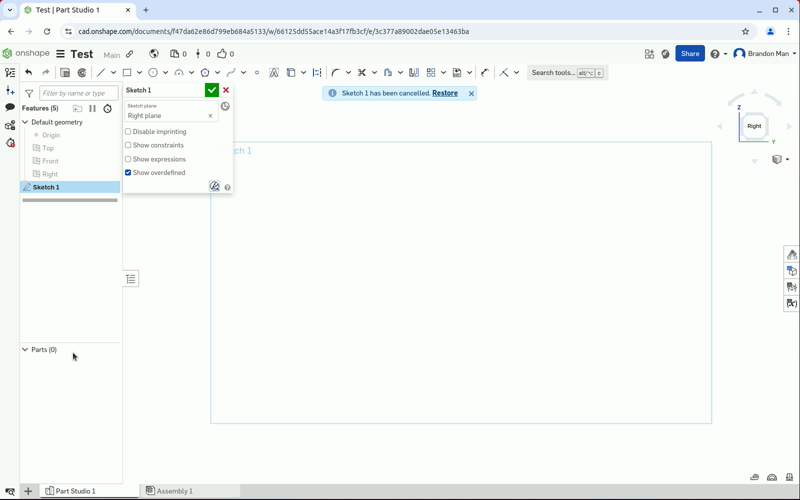
key(l)
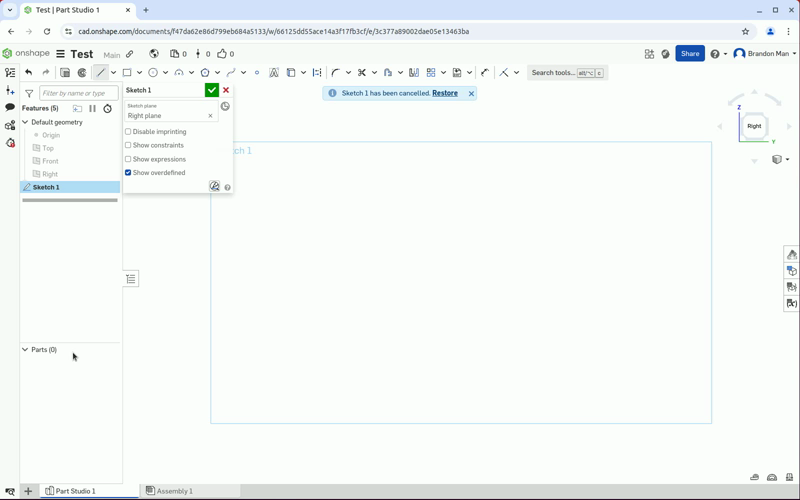
key_down(shift)
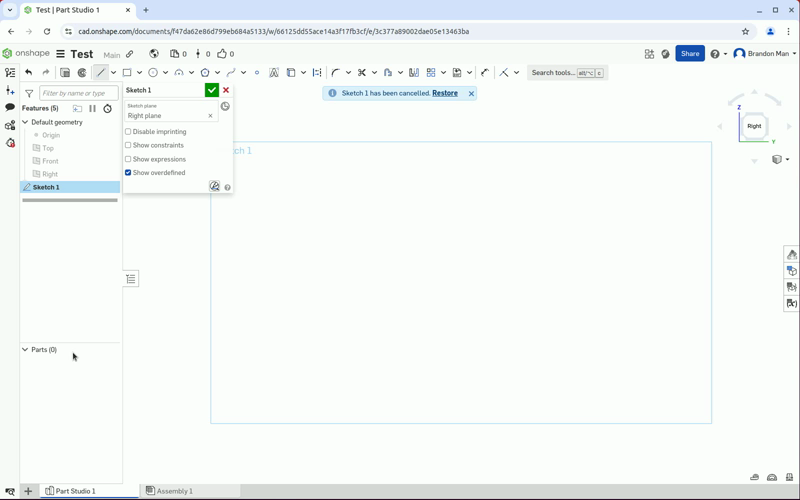
mouse_move(355, 291)
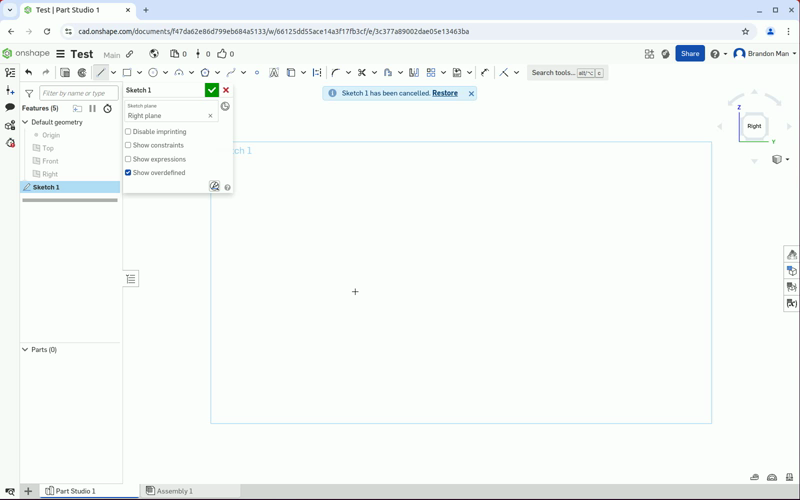
click(355, 291)
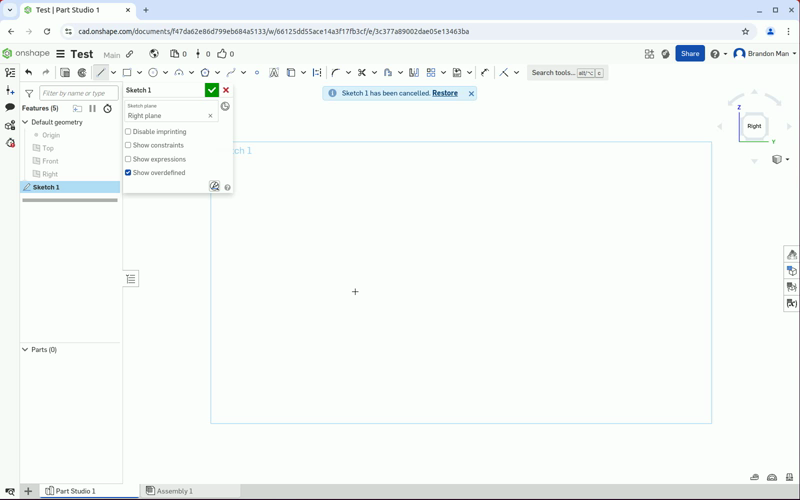
key_up(shift)
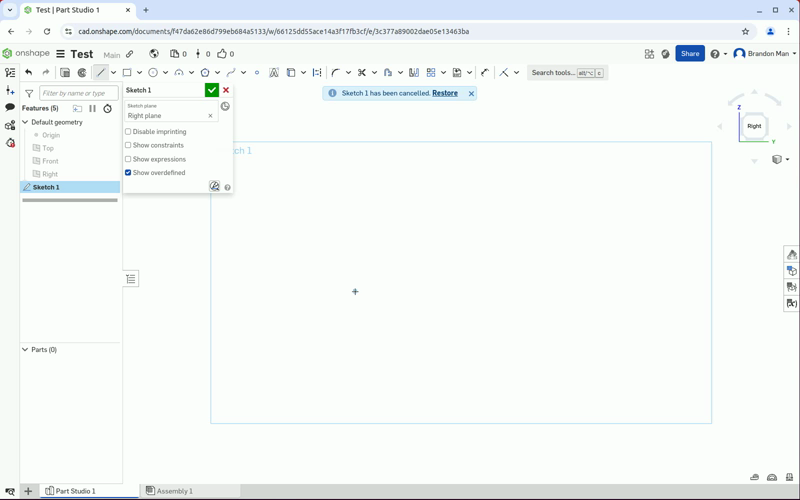
key_down(shift)
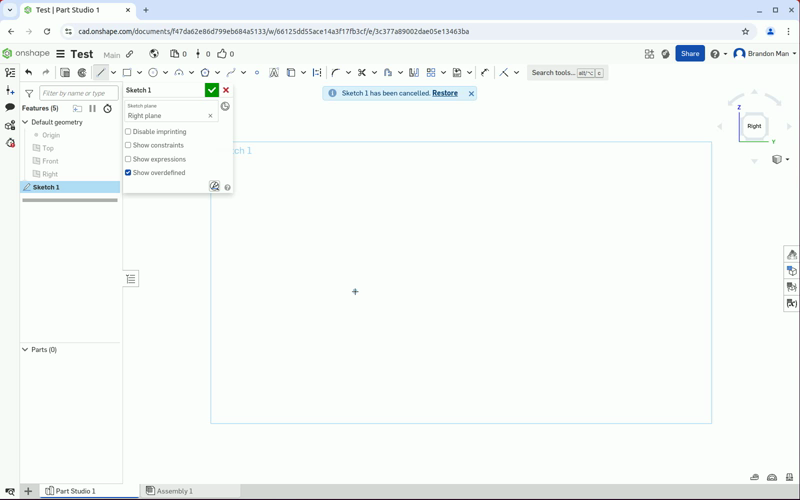
mouse_move(459, 298)
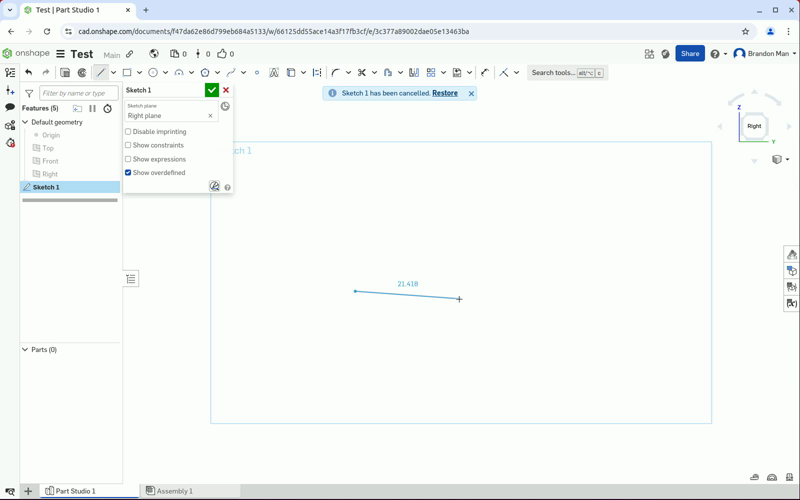
click(459, 298)
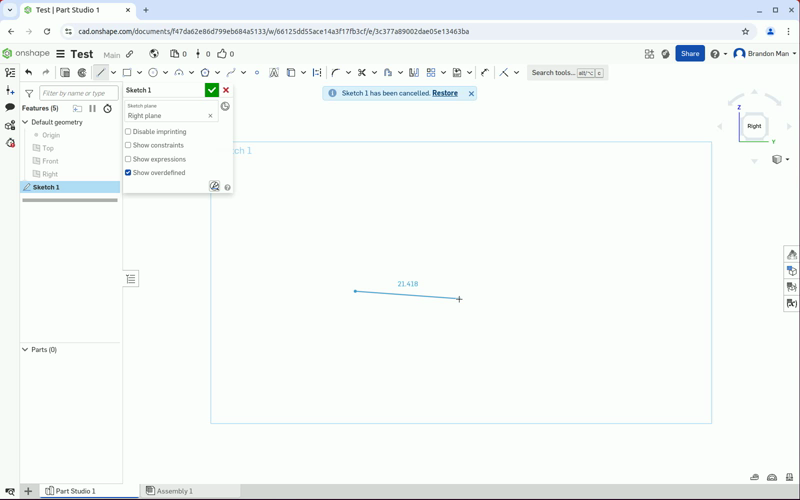
key_up(shift)
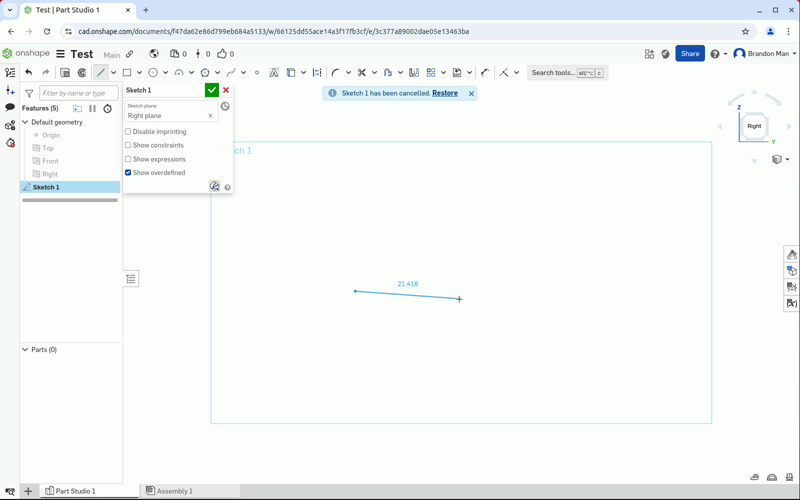
key(esc)
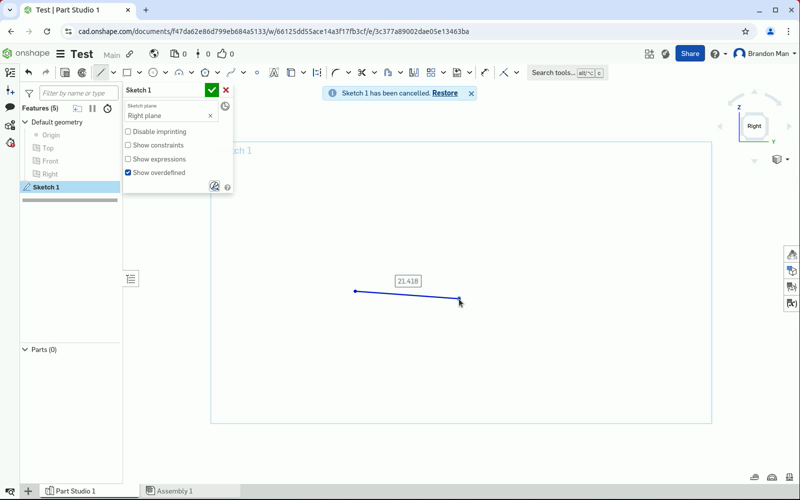
key(a)
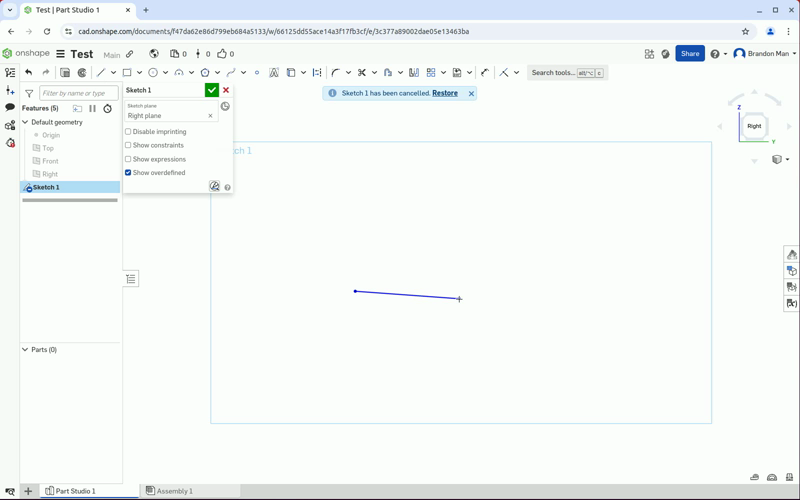
mouse_move(459, 298)
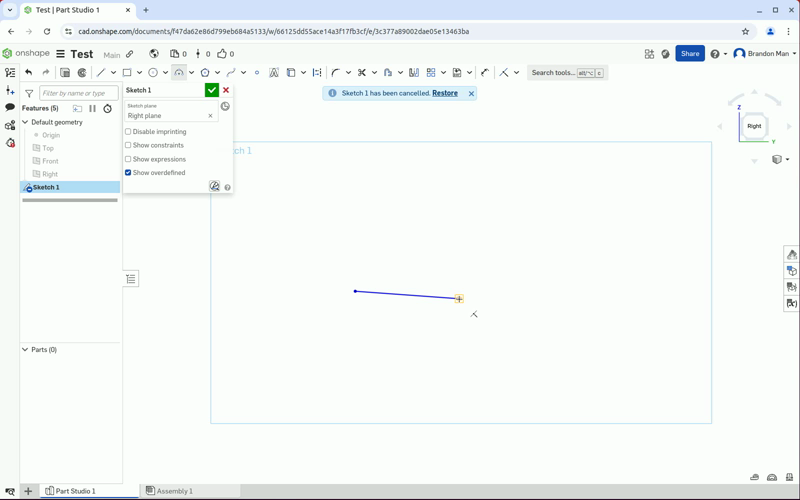
click(459, 298)
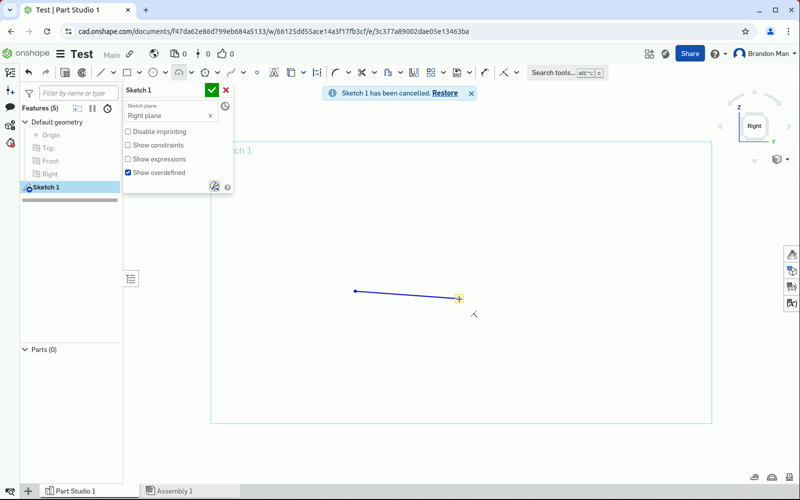
key_down(shift)
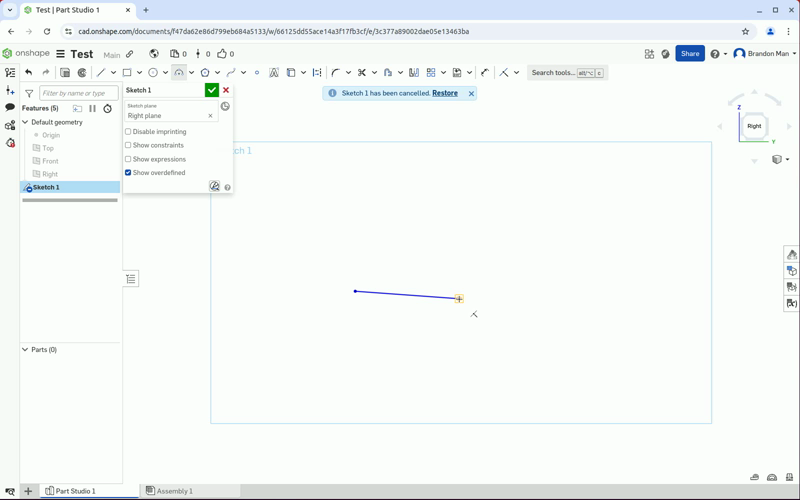
mouse_move(459, 266)
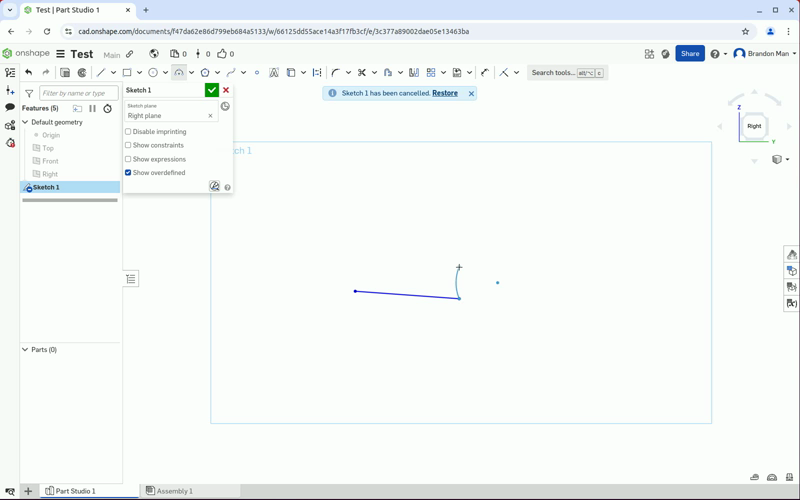
click(459, 266)
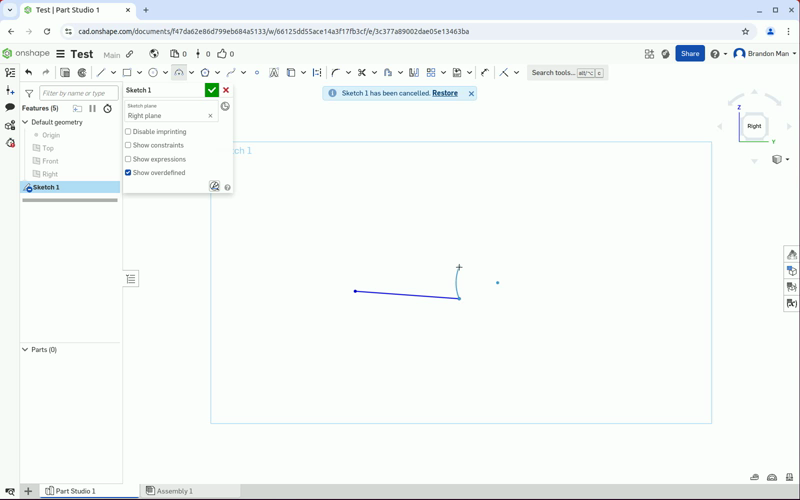
mouse_move(476, 282)
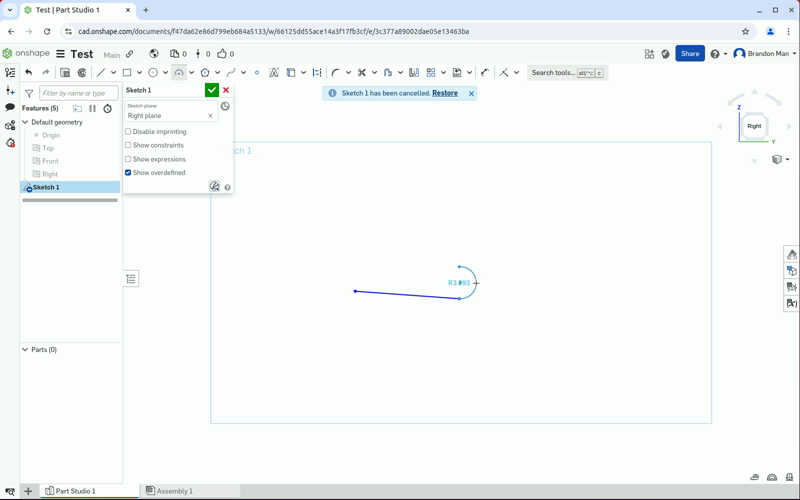
click(476, 282)
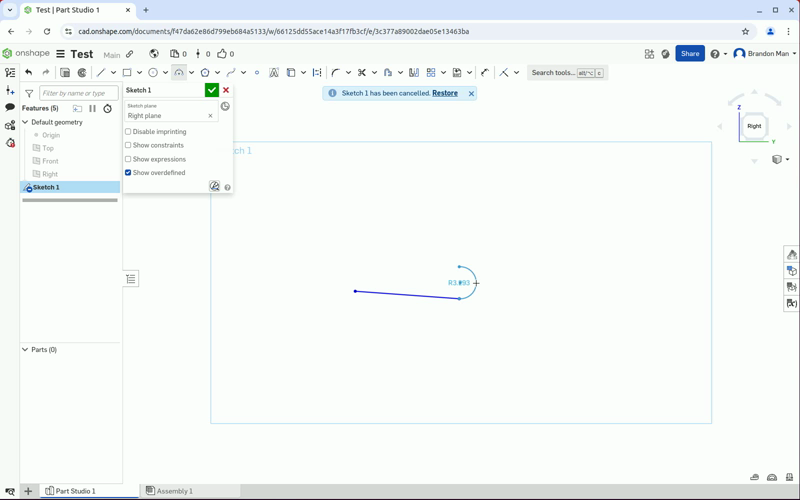
key_up(shift)
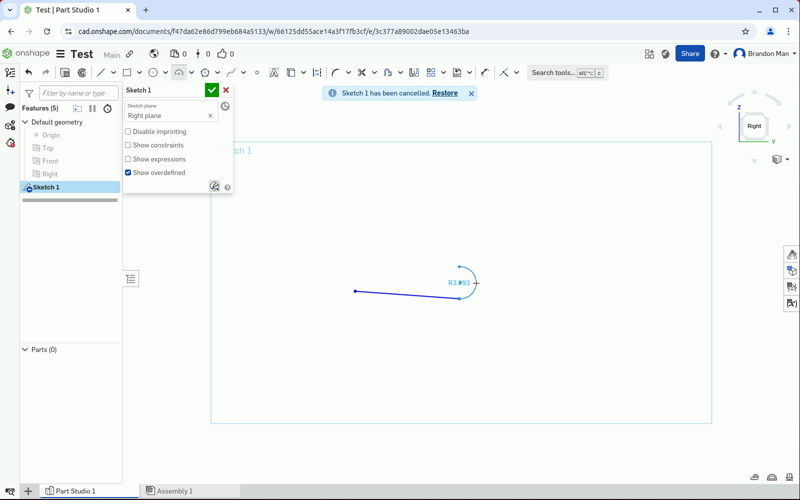
key(esc)
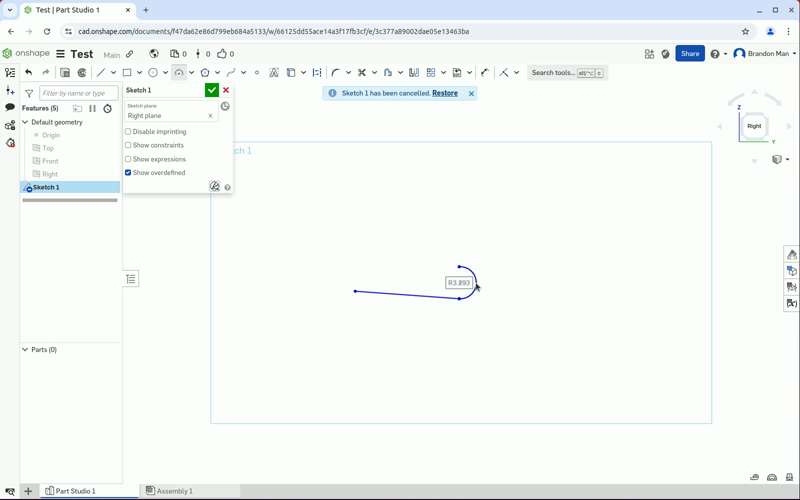
key(l)
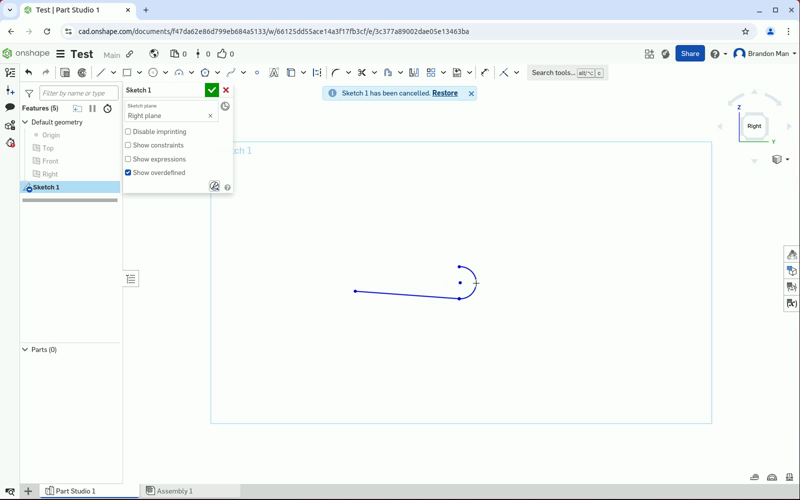
mouse_move(459, 266)
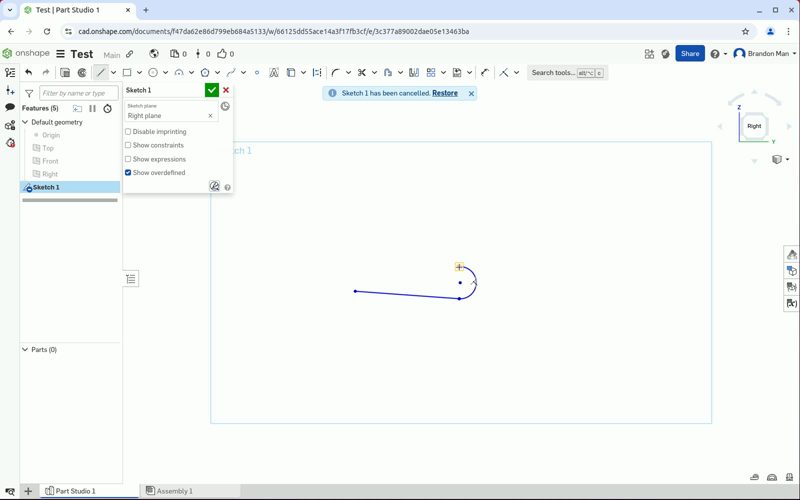
click(459, 266)
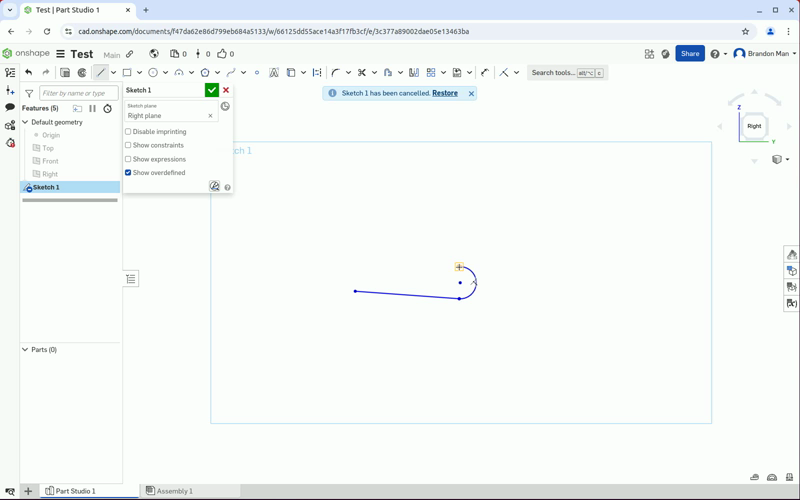
key_down(shift)
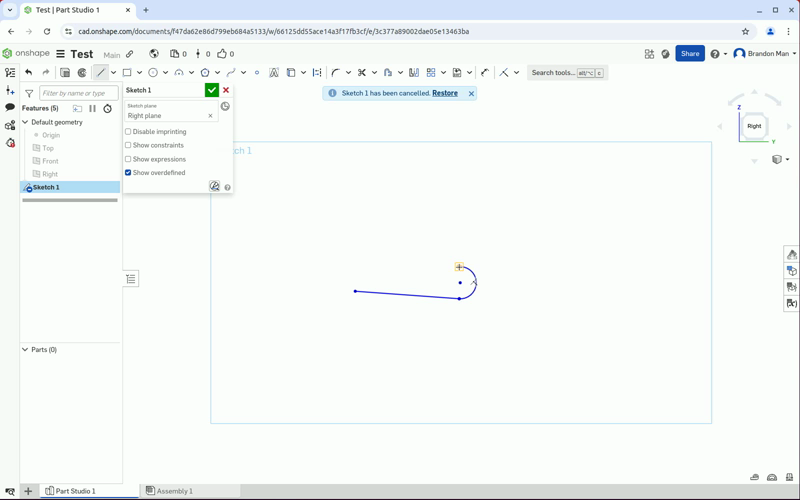
mouse_move(355, 274)
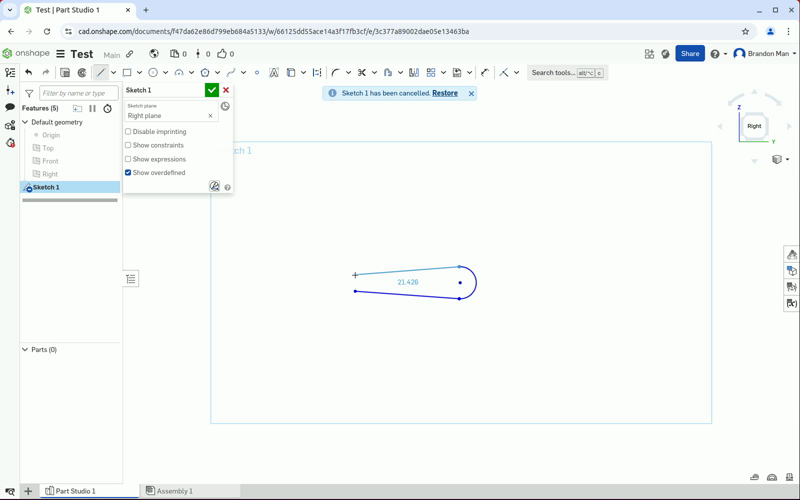
click(355, 274)
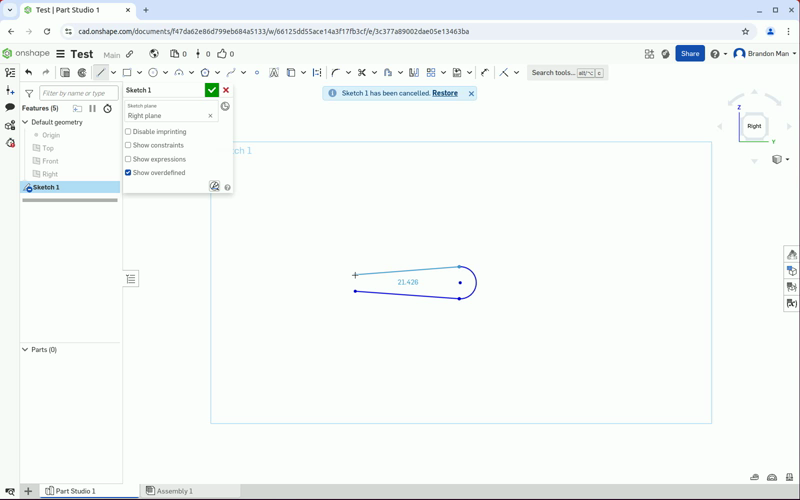
key_up(shift)
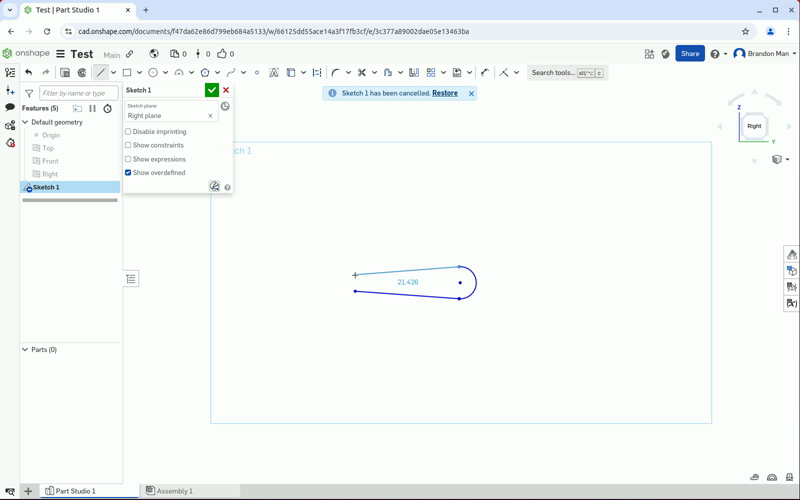
key(esc)
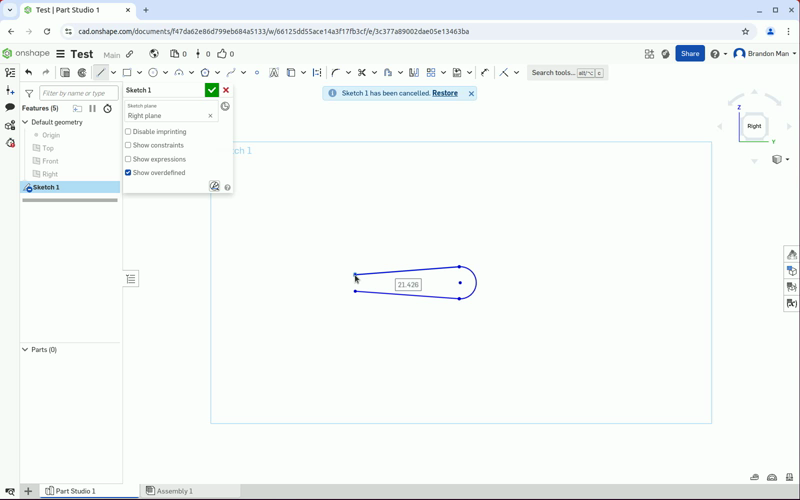
key(a)
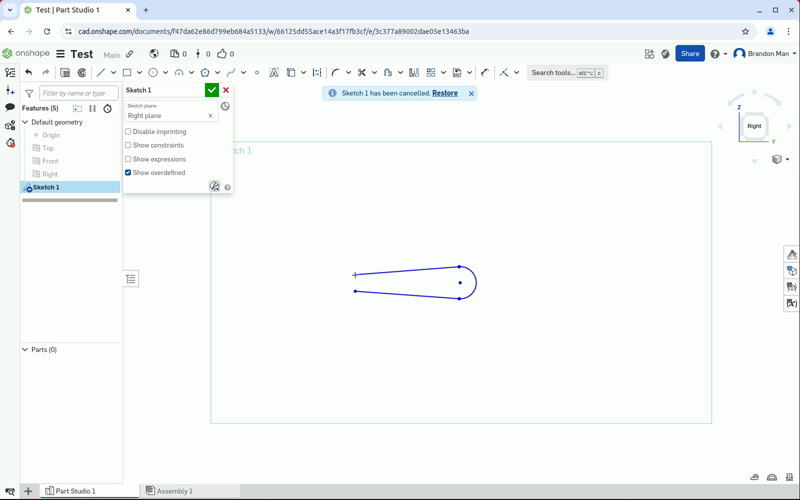
mouse_move(355, 274)
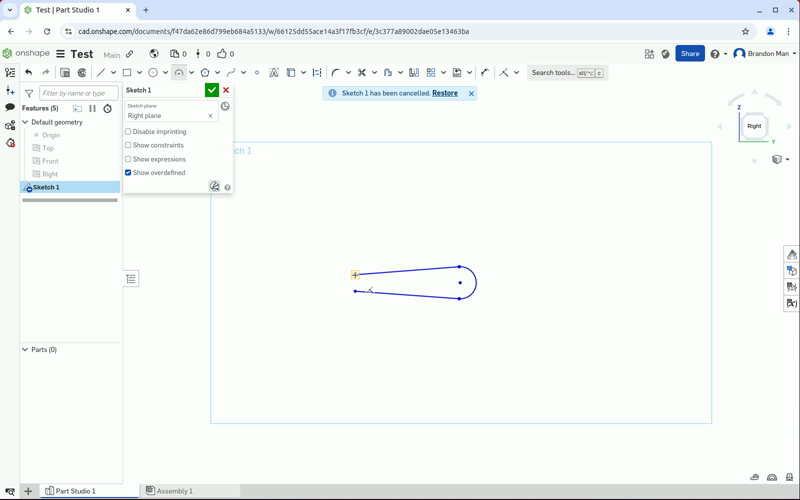
click(355, 274)
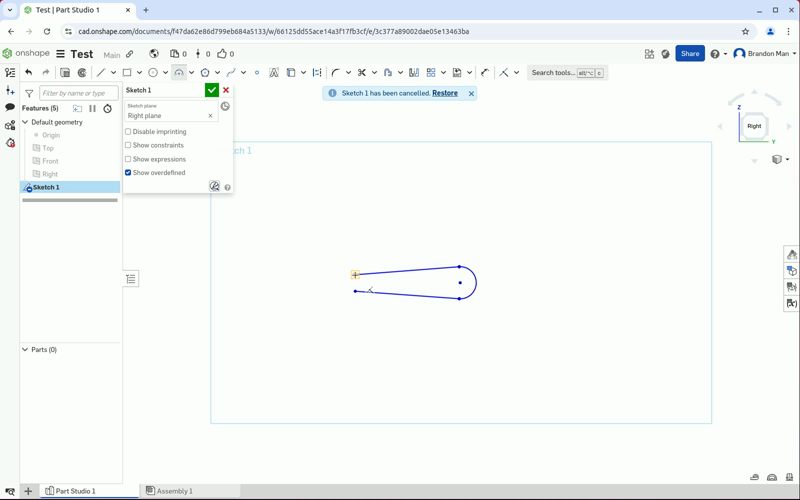
mouse_move(355, 291)
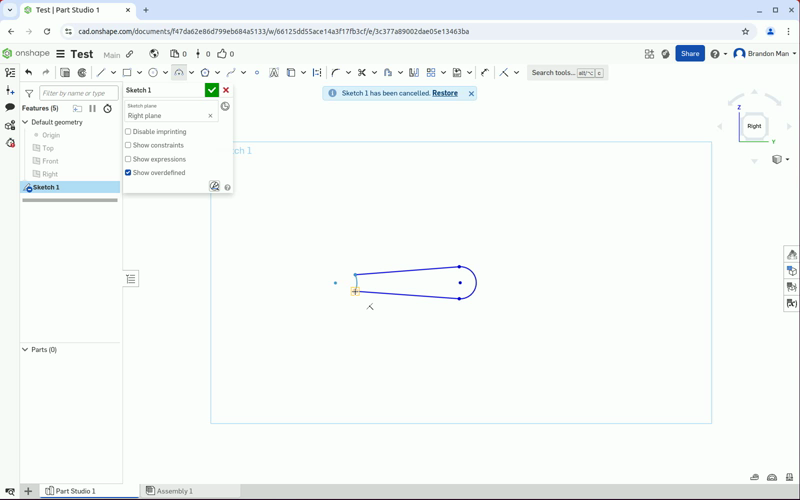
click(355, 291)
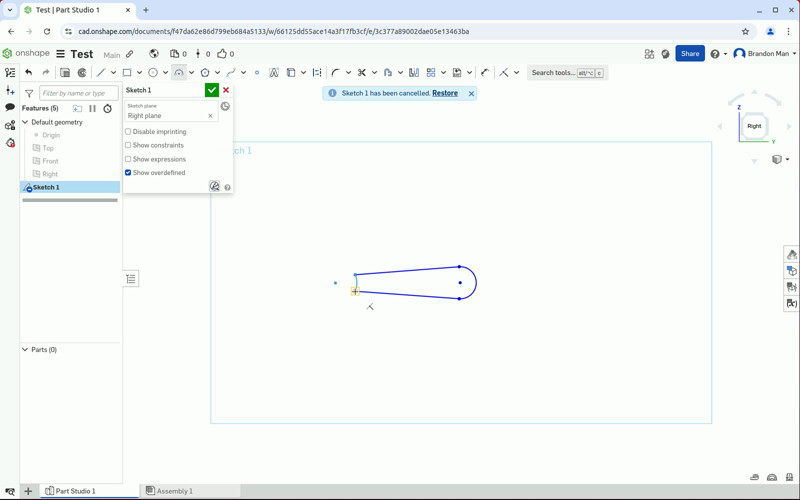
key_down(shift)
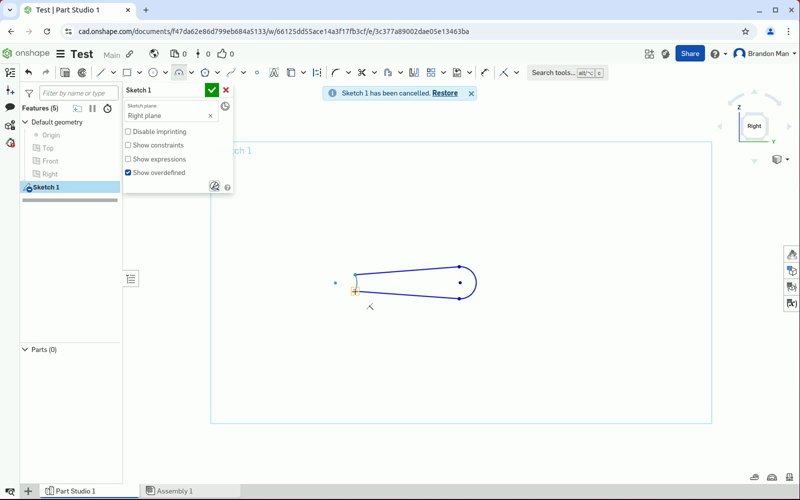
mouse_move(347, 282)
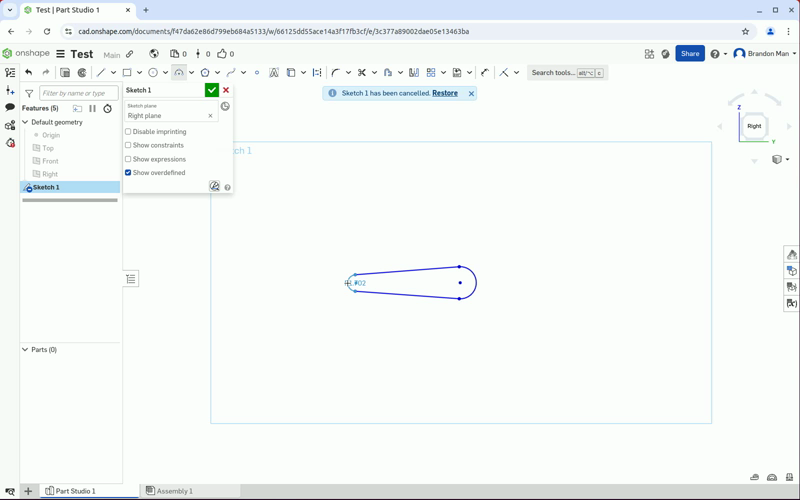
click(347, 282)
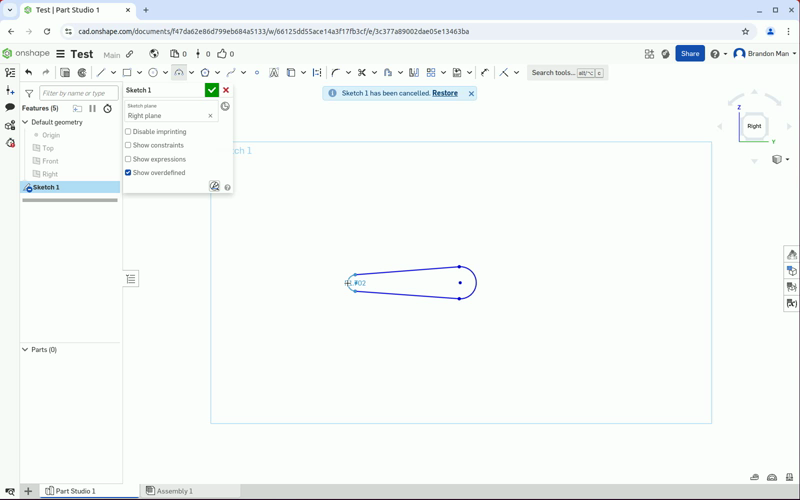
key_up(shift)
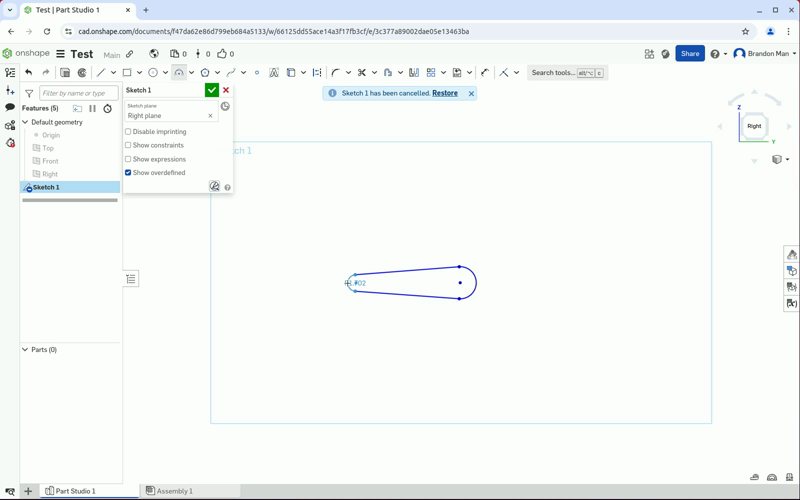
key(esc)
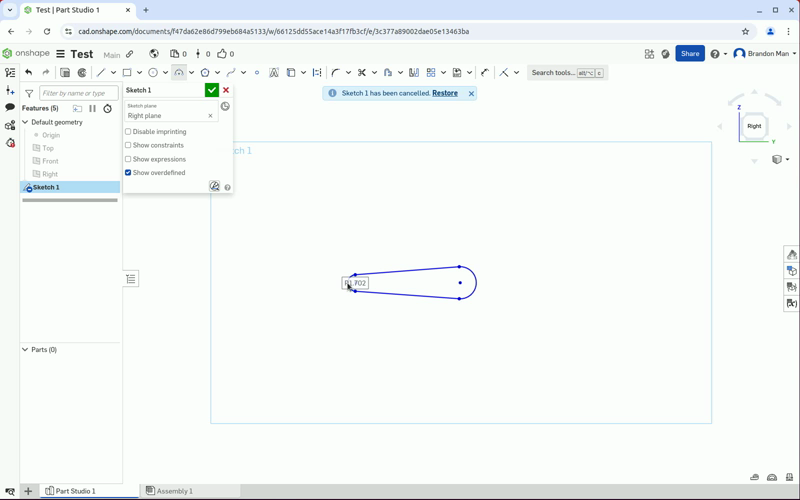
key(c)
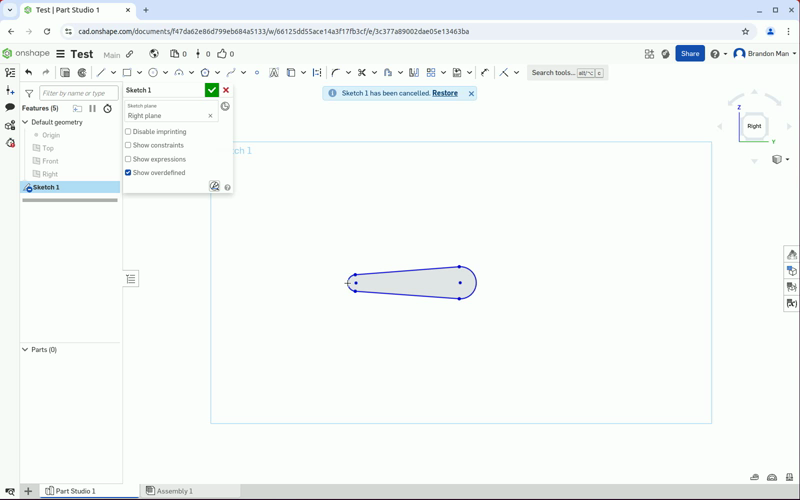
key_down(shift)
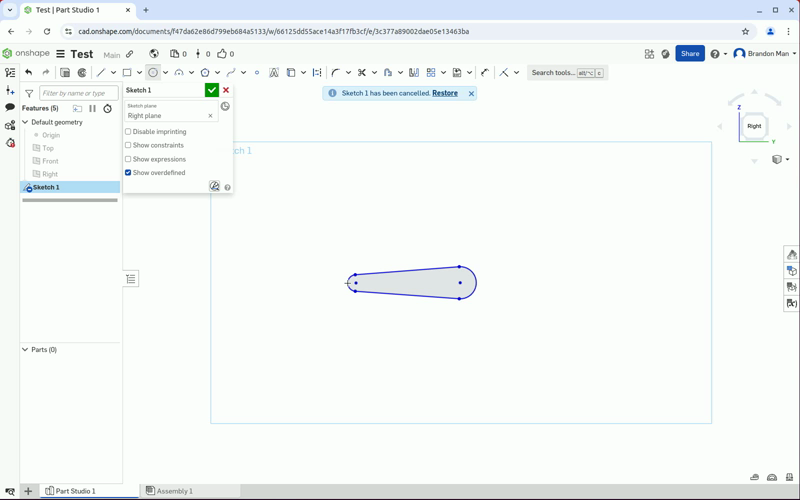
mouse_move(355, 283)
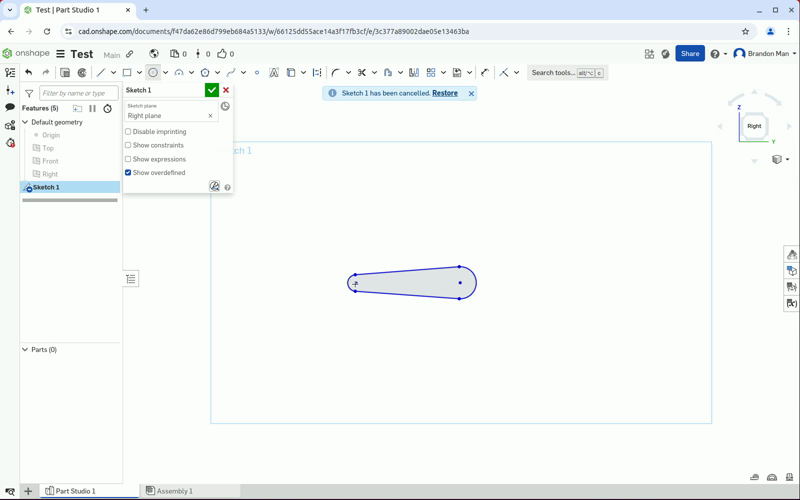
scroll(6)
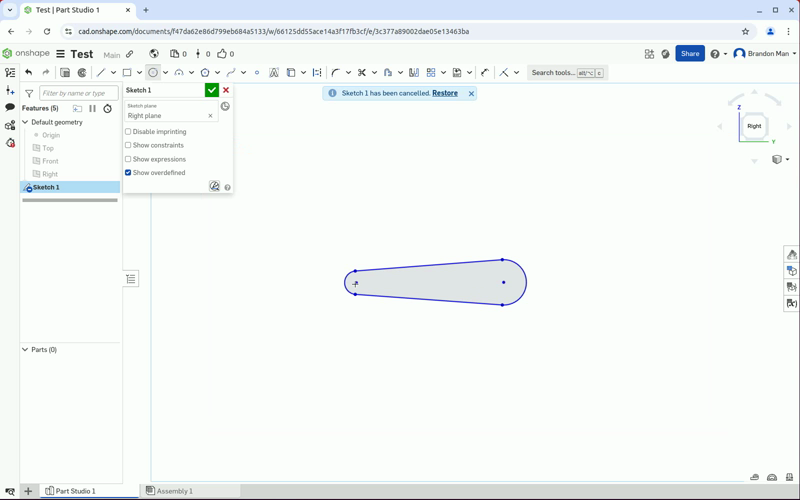
scroll(6)
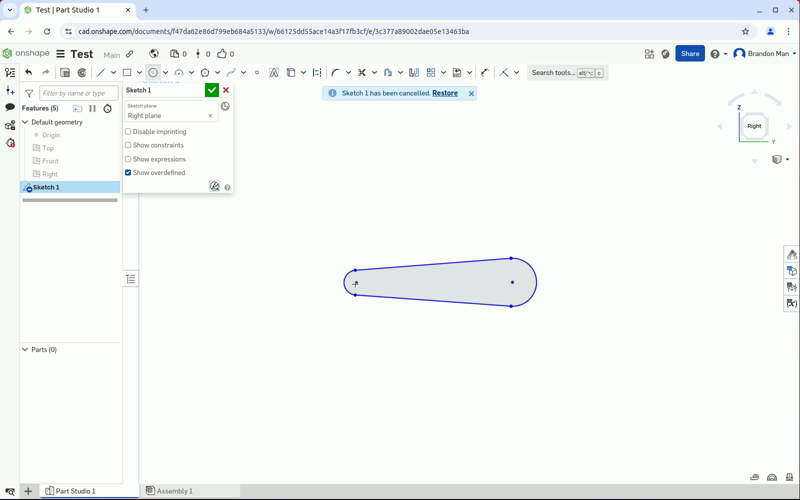
scroll(6)
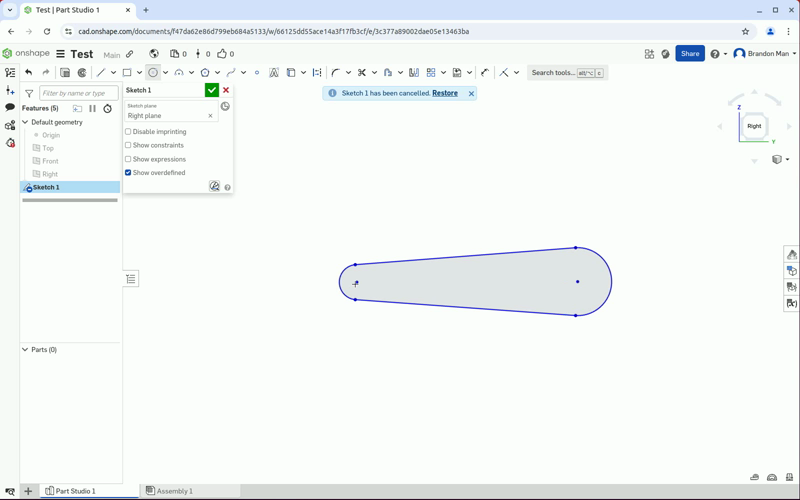
scroll(6)
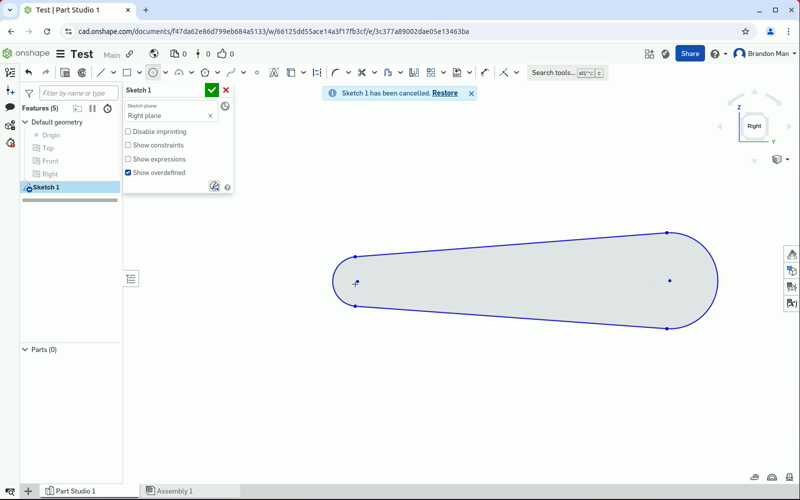
scroll(6)
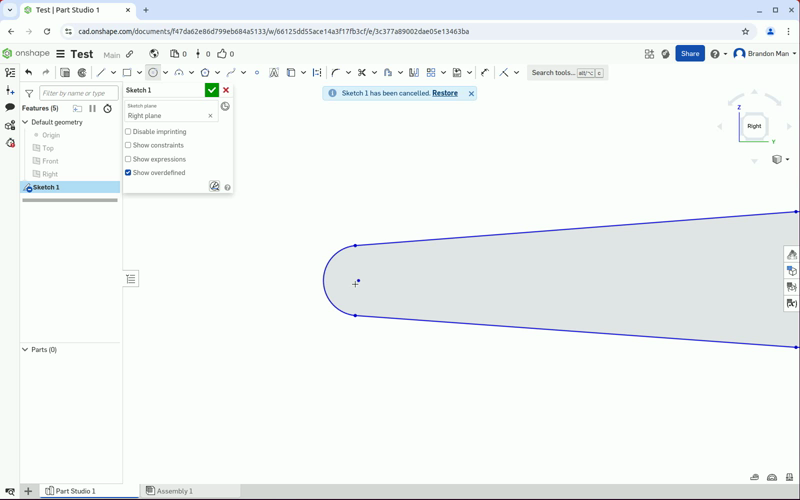
scroll(6)
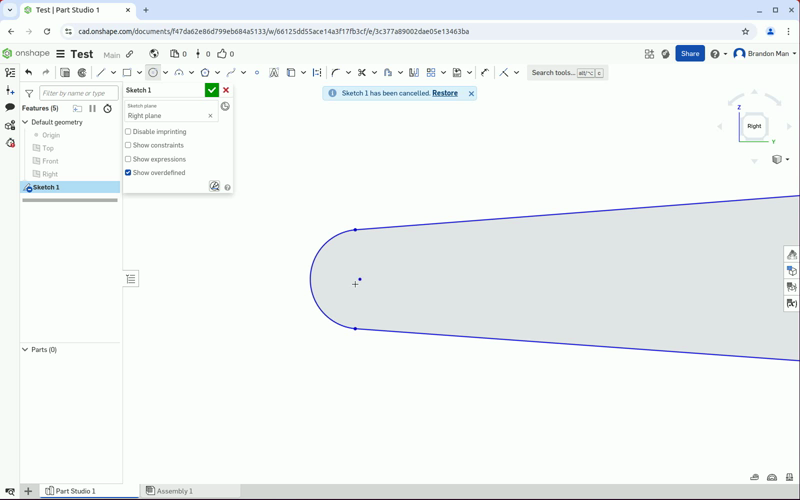
scroll(6)
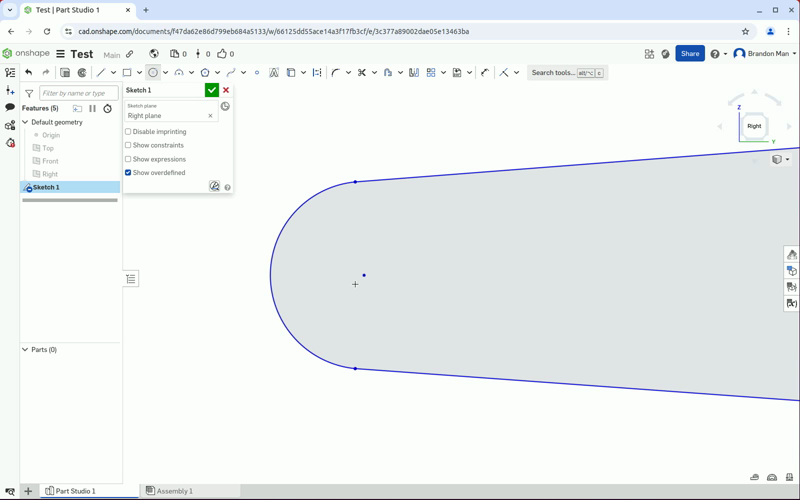
click(355, 283)
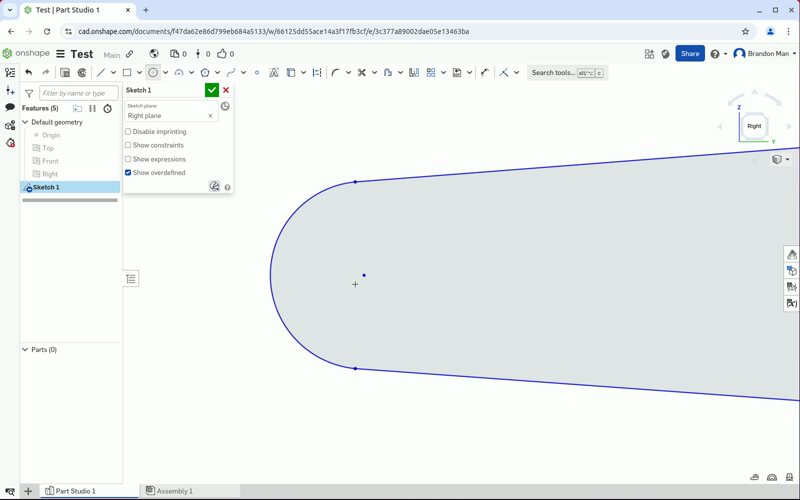
scroll(-6)
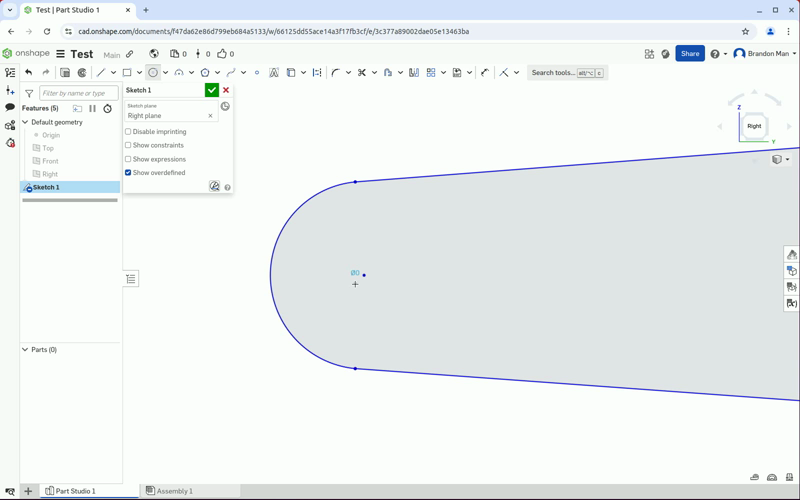
scroll(-6)
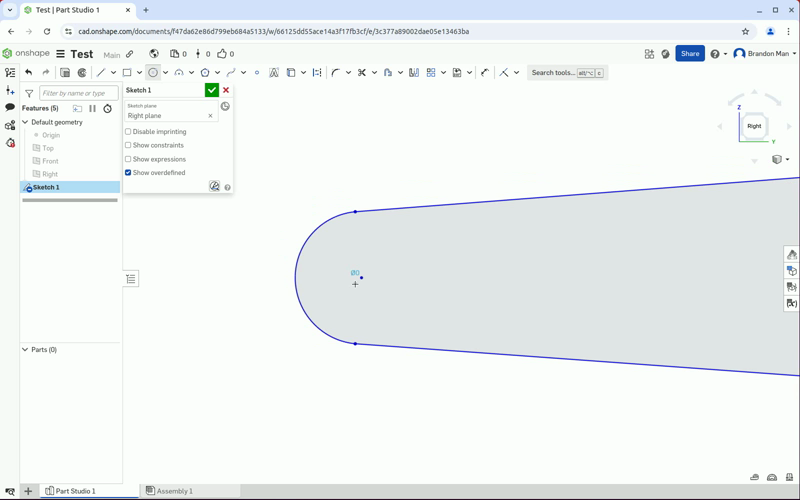
scroll(-6)
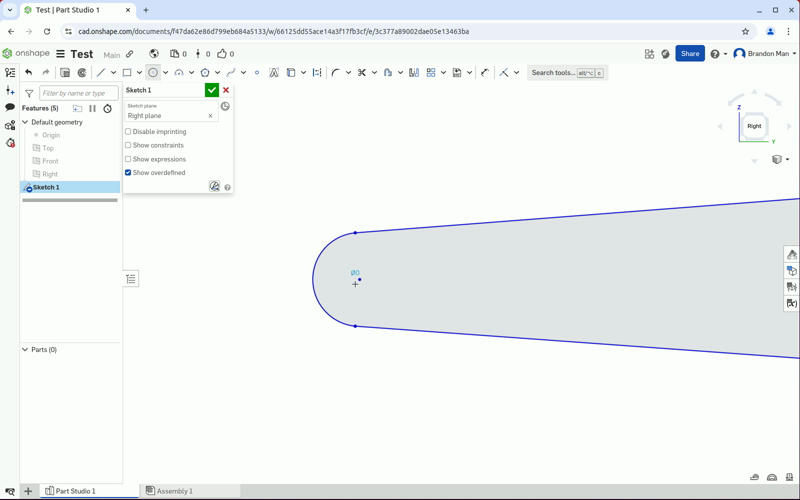
scroll(-6)
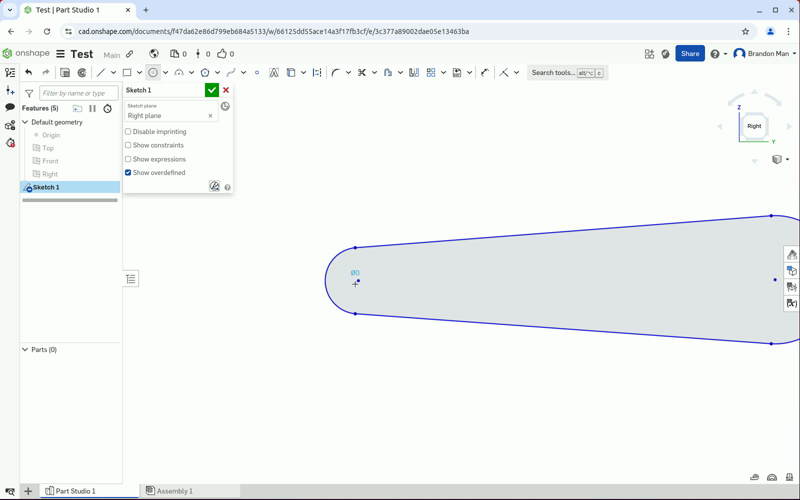
scroll(-6)
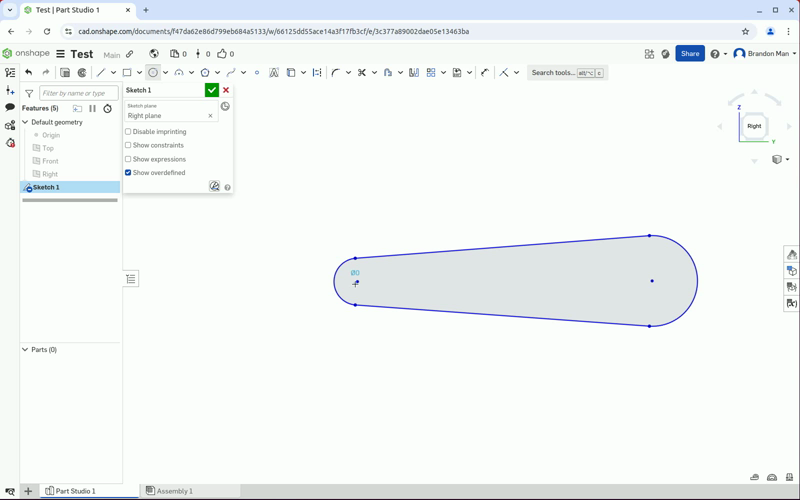
scroll(-6)
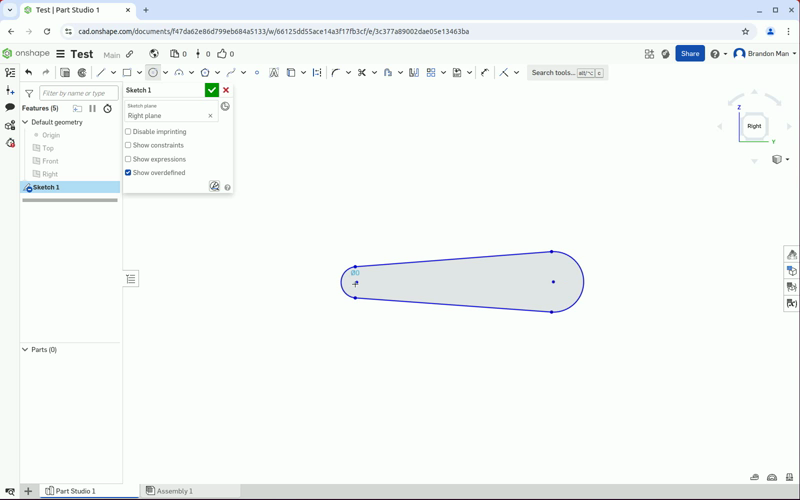
scroll(-6)
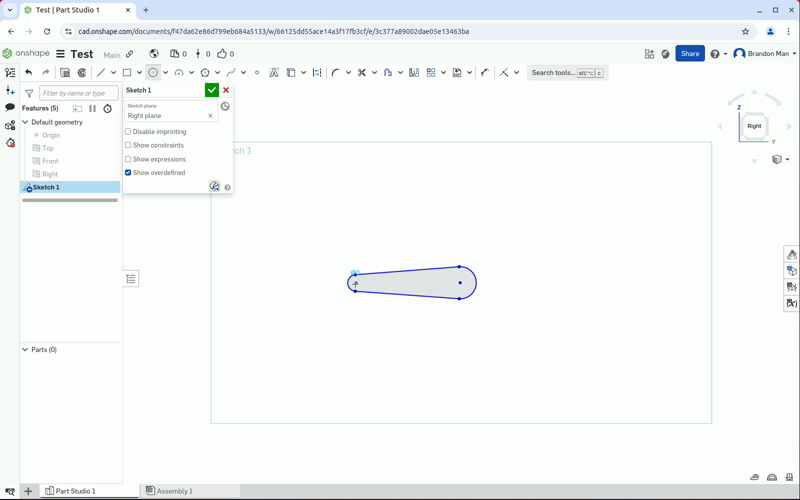
key_up(shift)
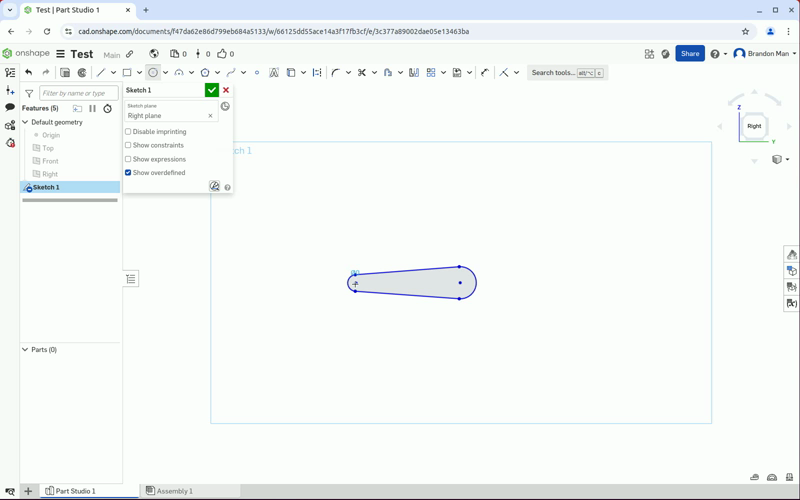
mouse_move(357, 283)
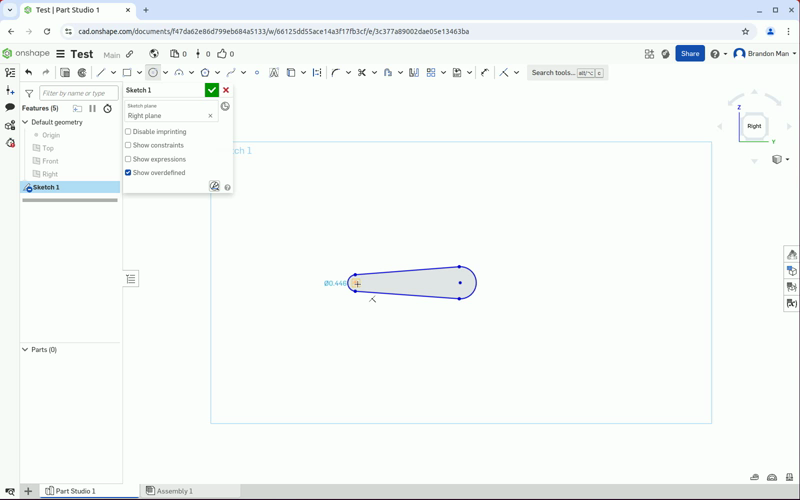
scroll(6)
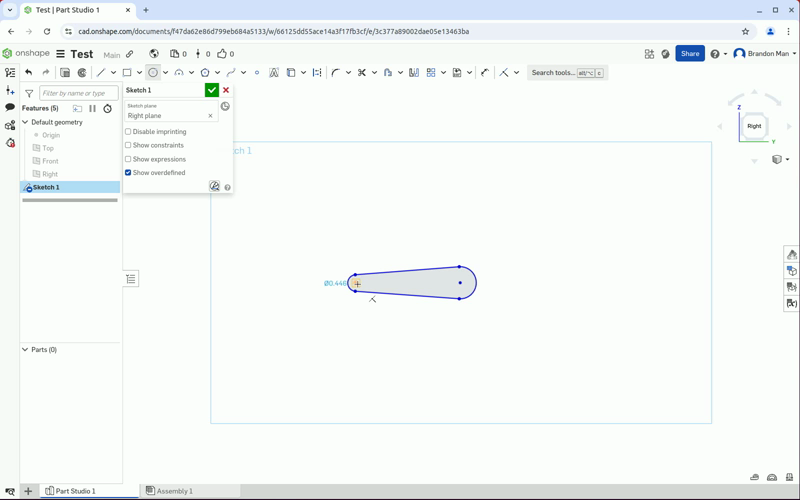
scroll(6)
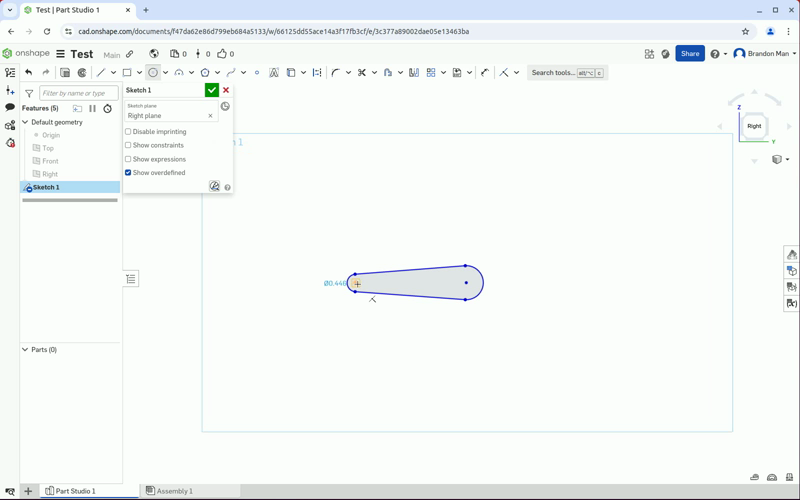
scroll(6)
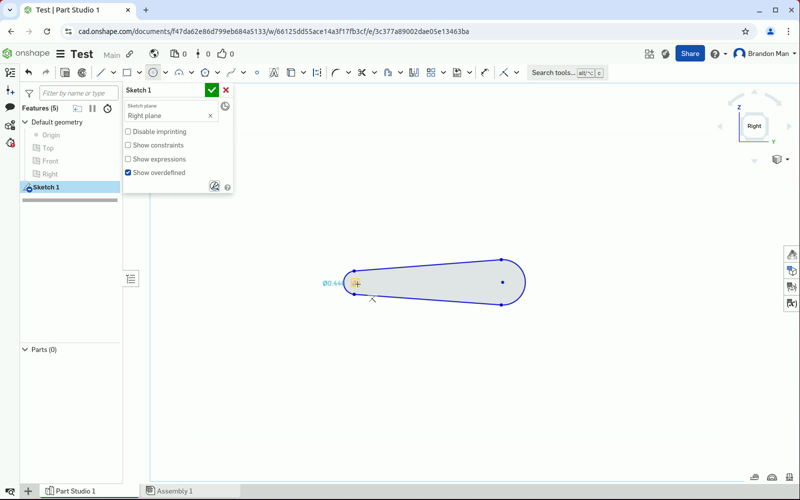
scroll(6)
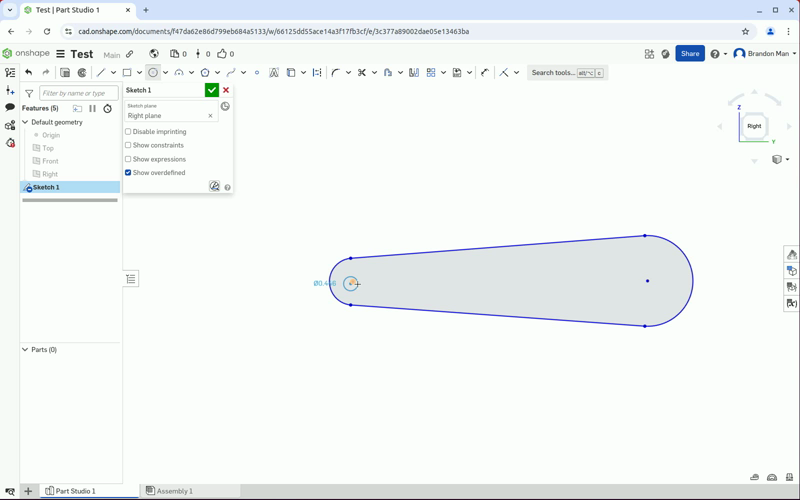
scroll(6)
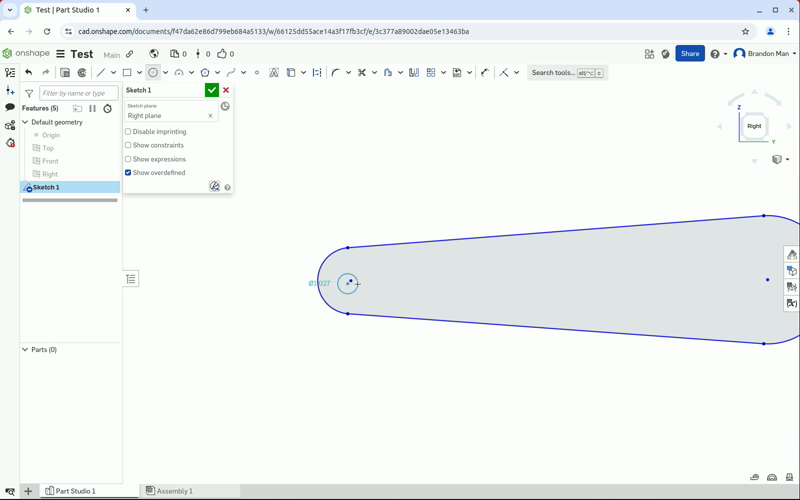
scroll(6)
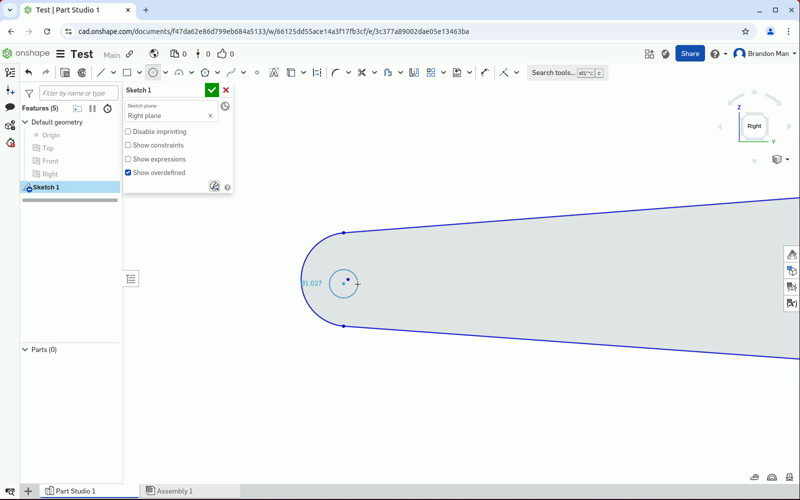
scroll(6)
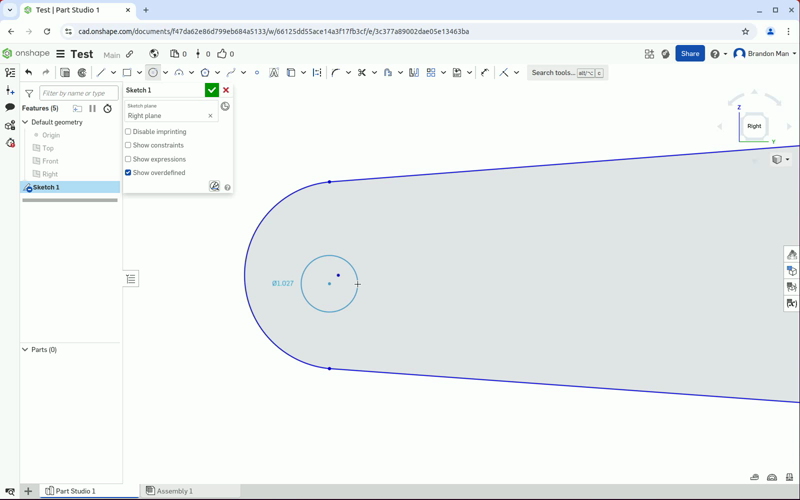
click(357, 283)
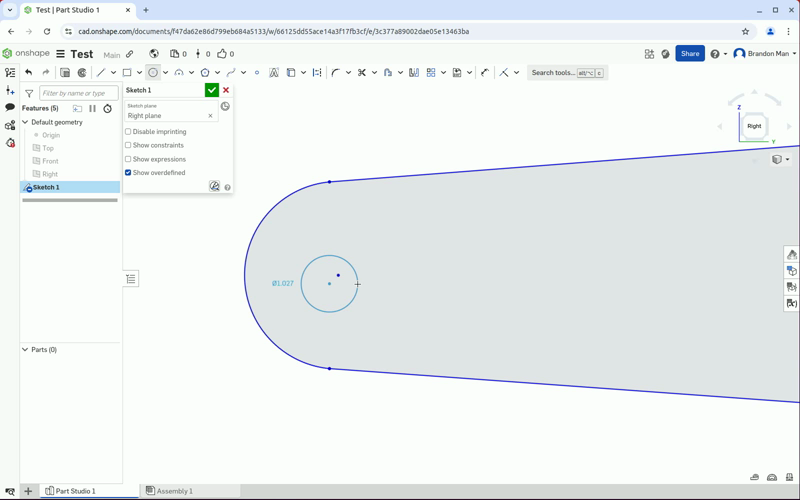
scroll(-6)
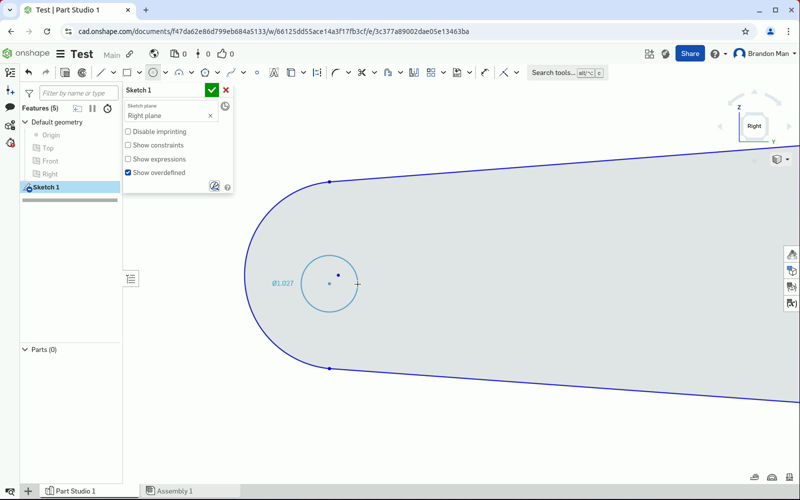
scroll(-6)
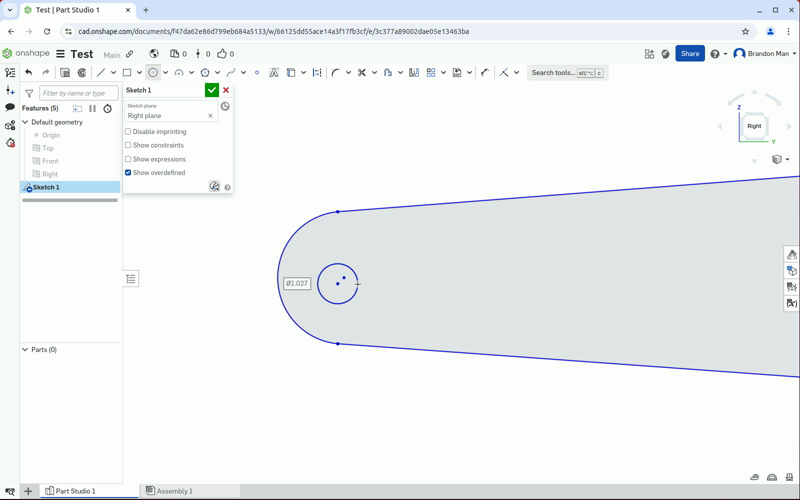
scroll(-6)
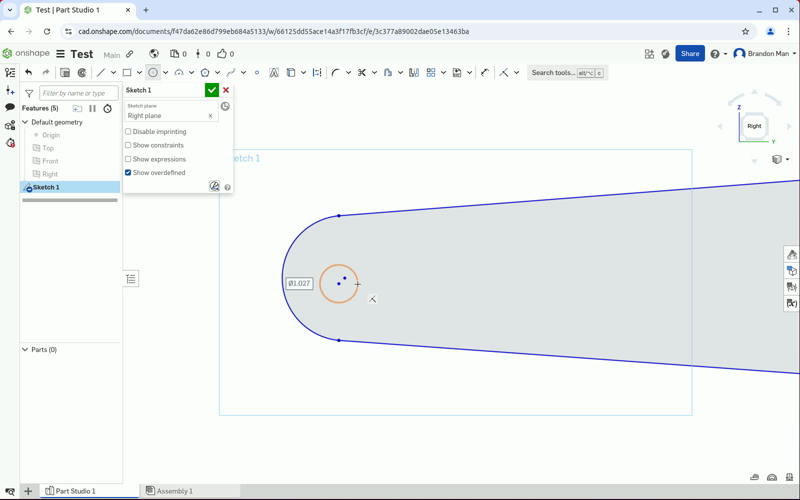
scroll(-6)
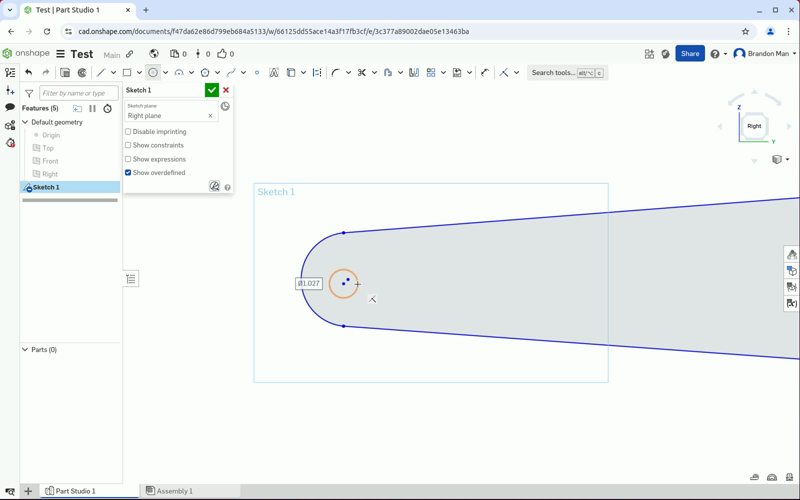
scroll(-6)
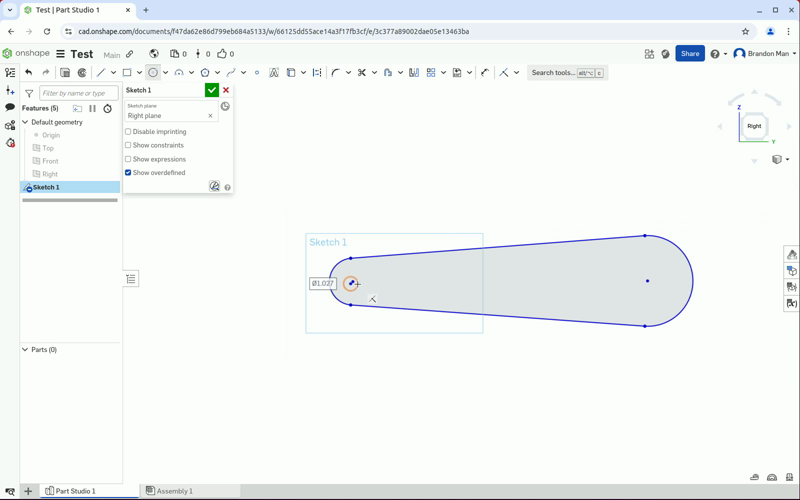
scroll(-6)
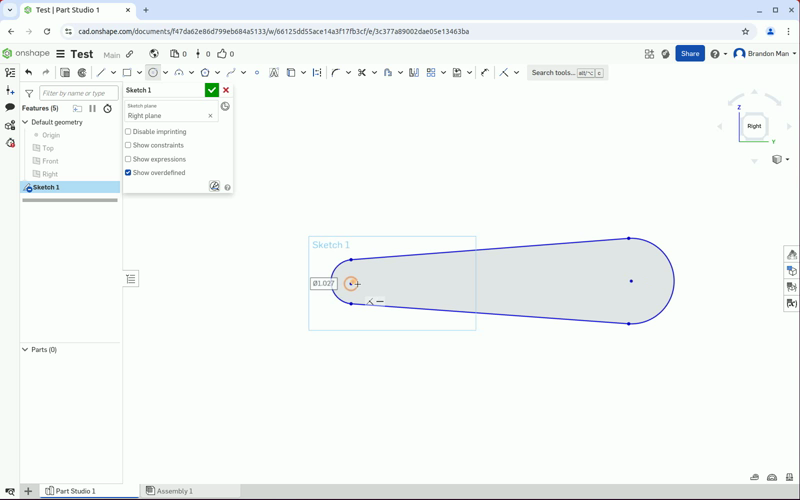
scroll(-6)
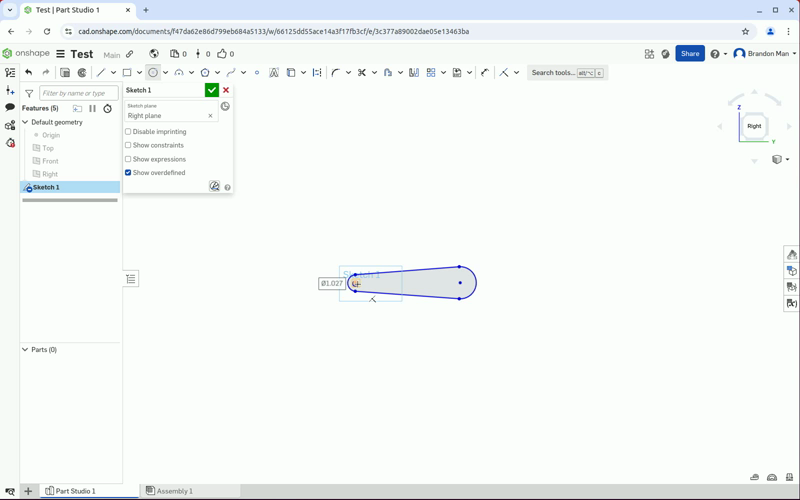
key(esc)
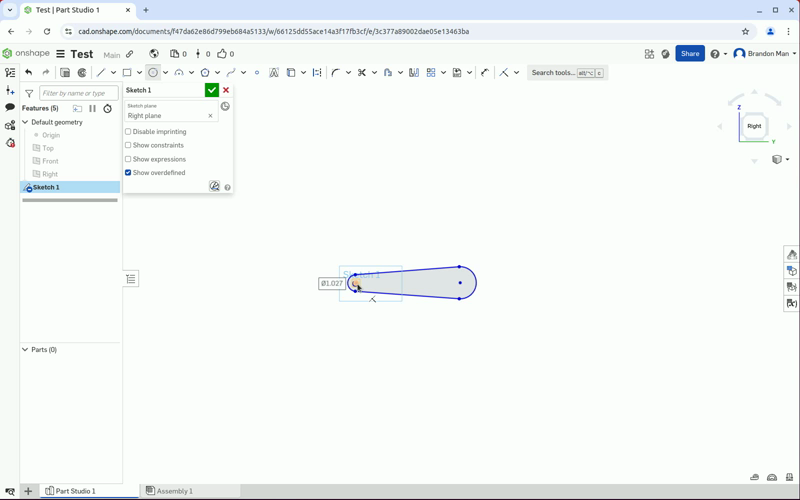
key(l)
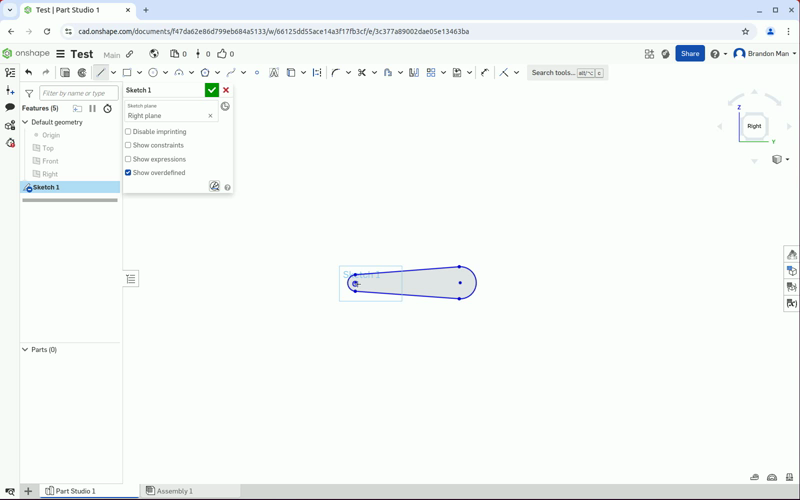
key_down(shift)
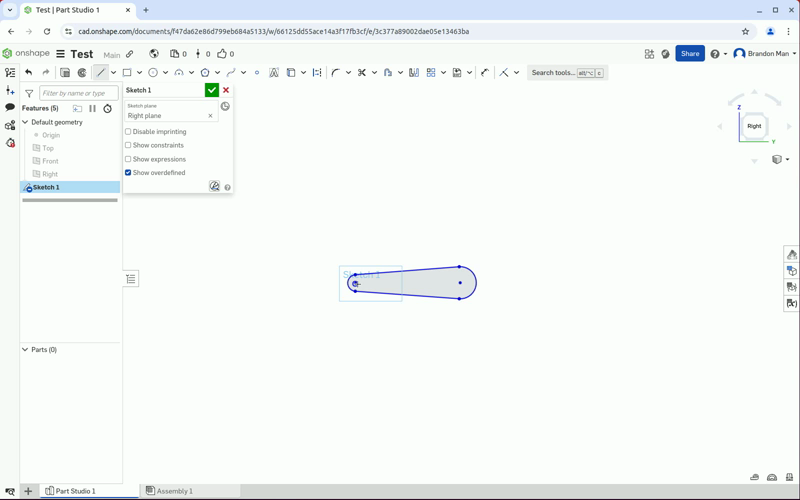
mouse_move(375, 285)
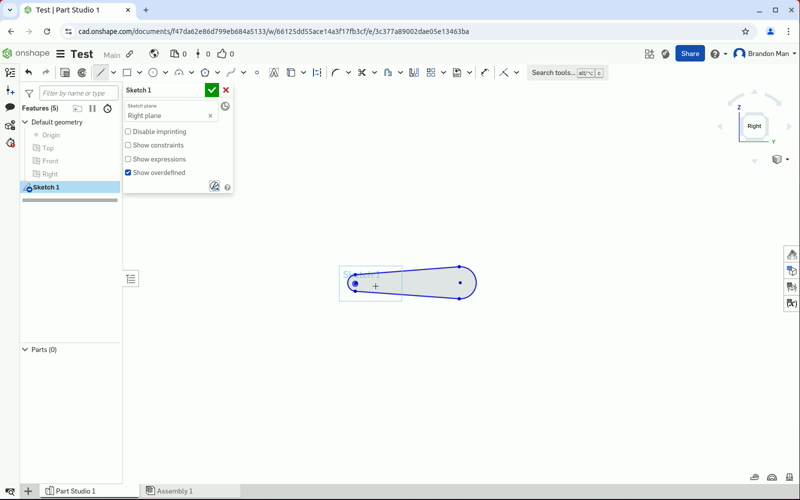
click(375, 285)
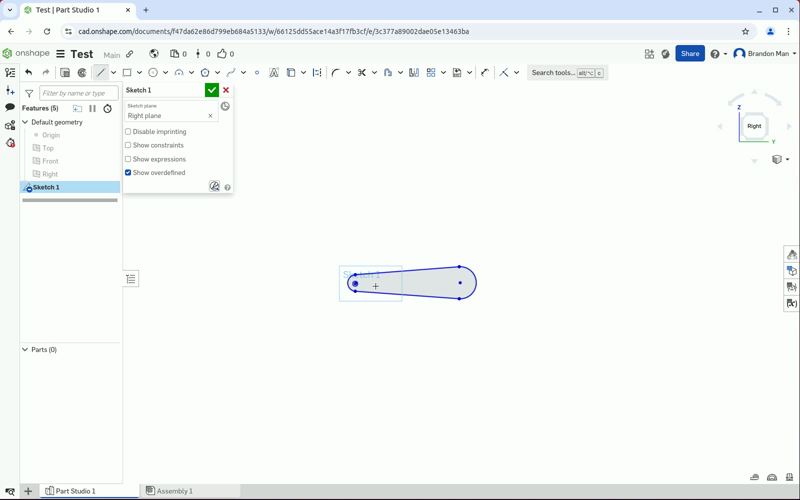
key_up(shift)
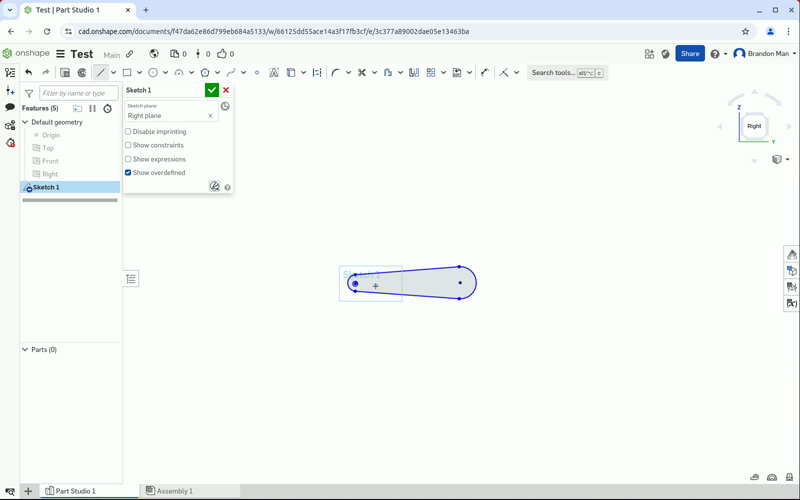
key_down(shift)
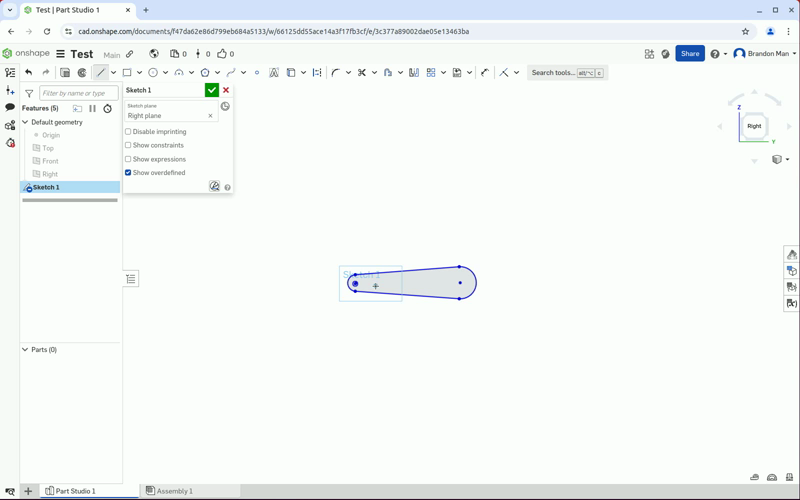
mouse_move(405, 285)
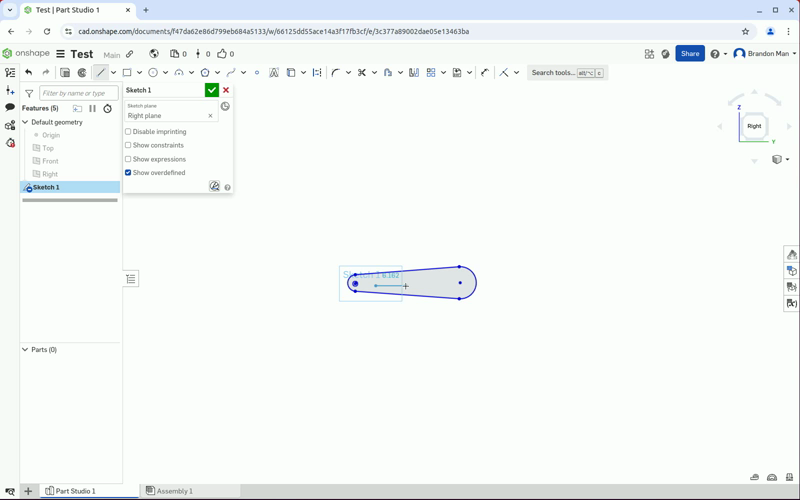
mouse_move(433, 291)
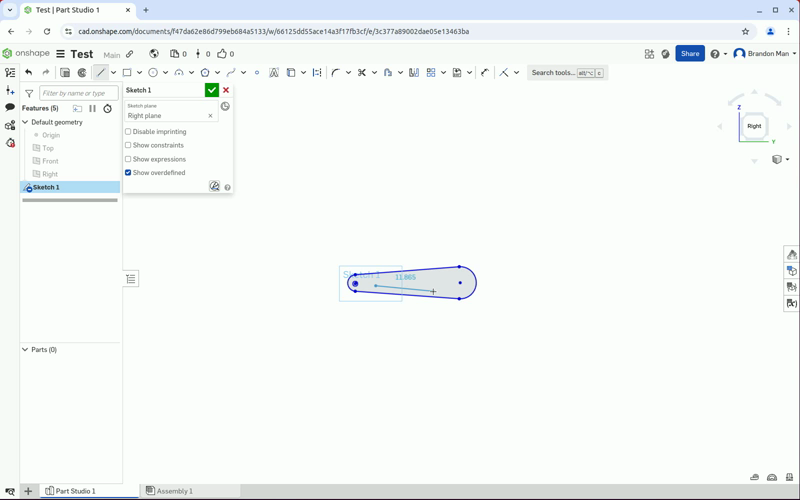
click(433, 291)
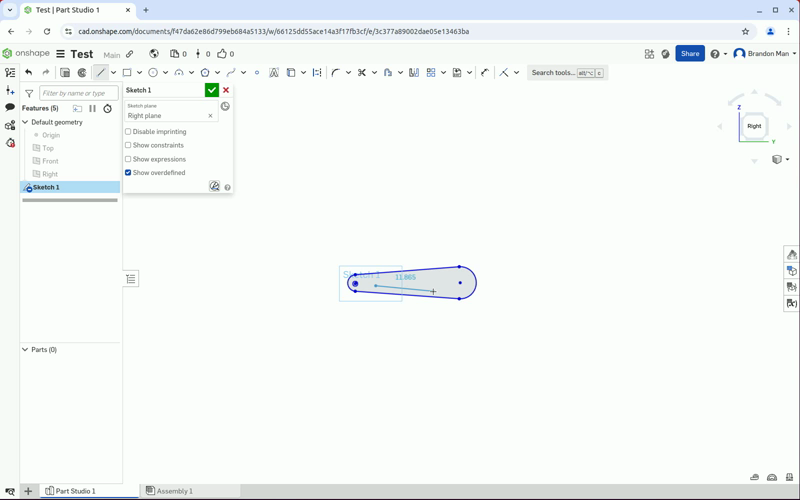
key_up(shift)
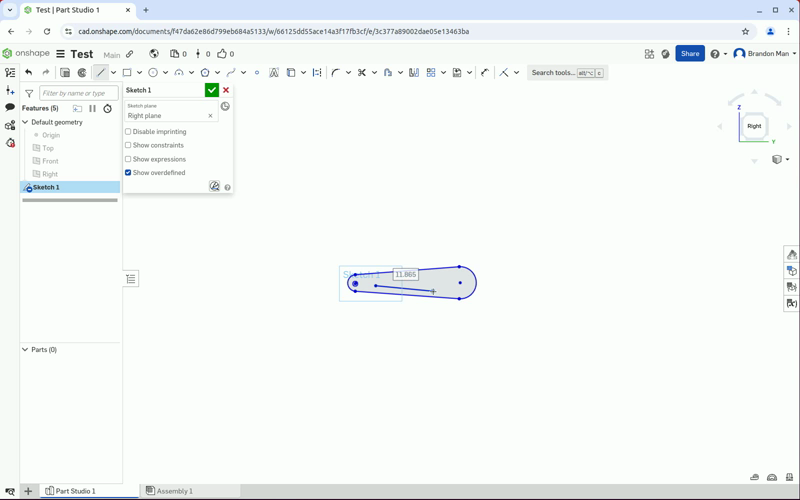
key(esc)
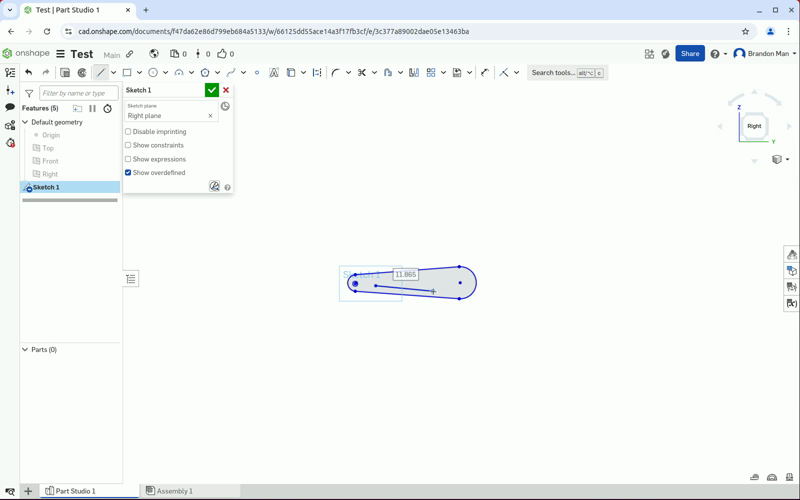
key(a)
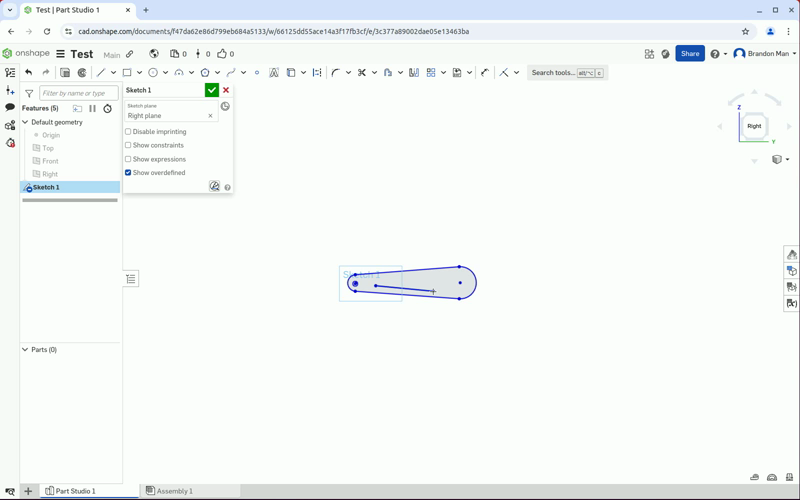
mouse_move(433, 291)
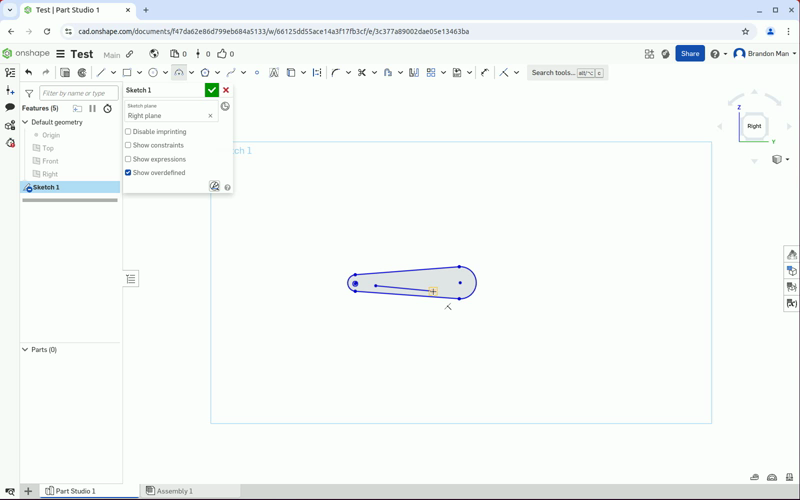
click(433, 291)
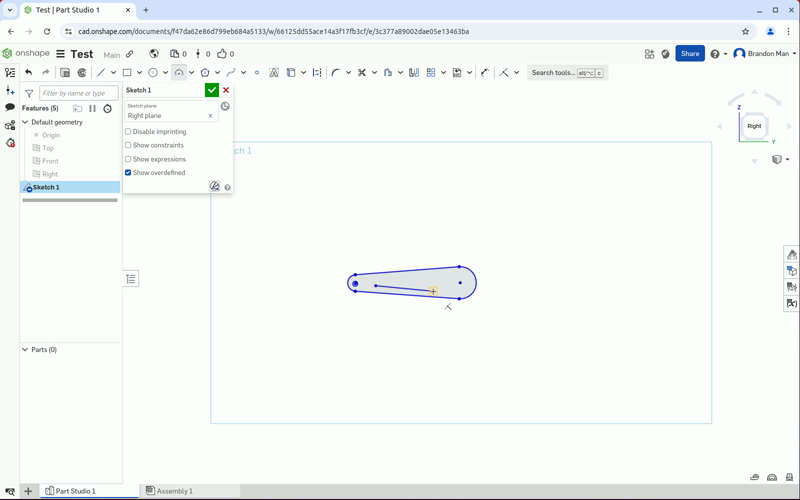
key_down(shift)
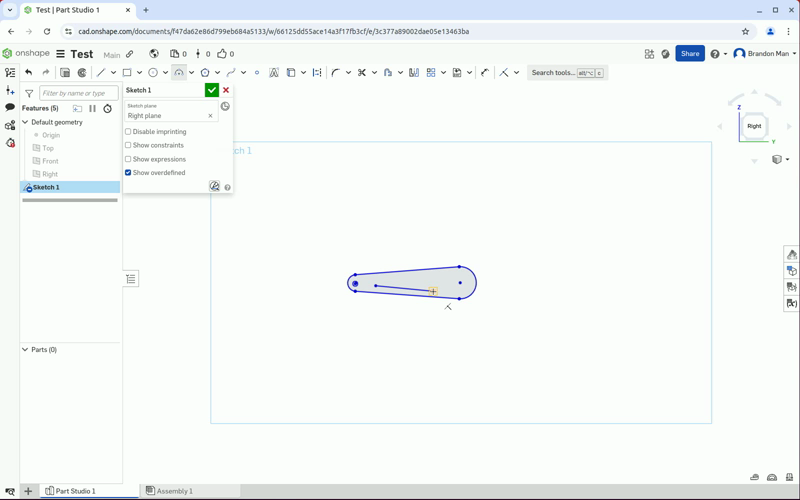
mouse_move(433, 275)
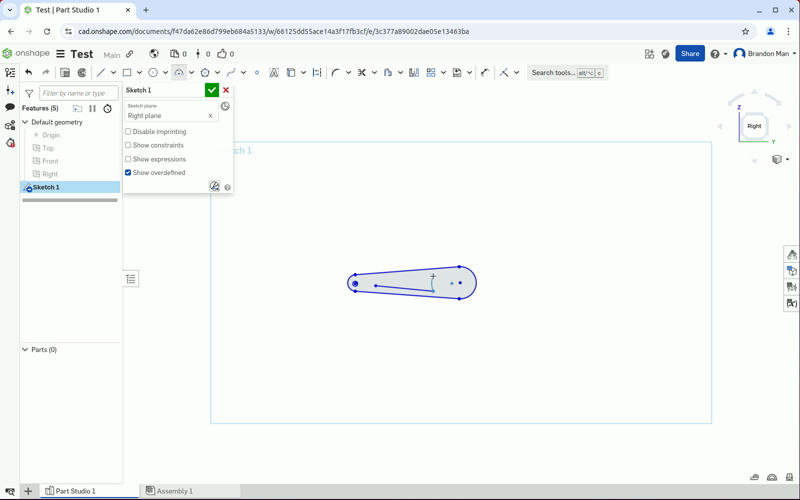
click(433, 275)
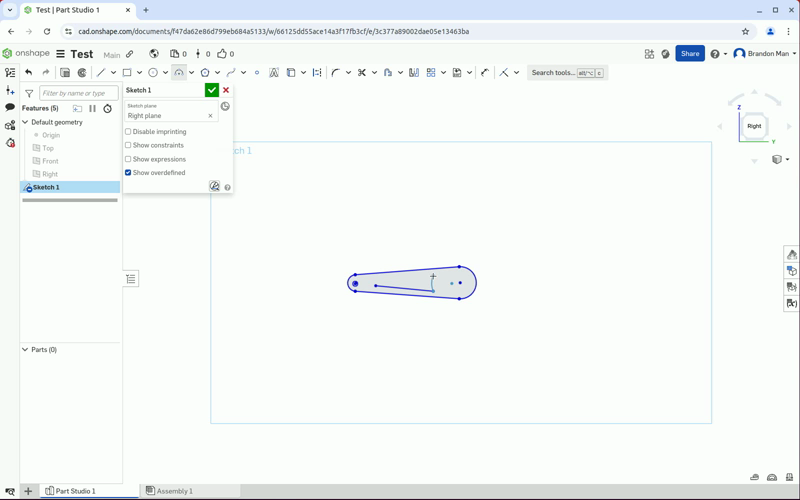
mouse_move(441, 283)
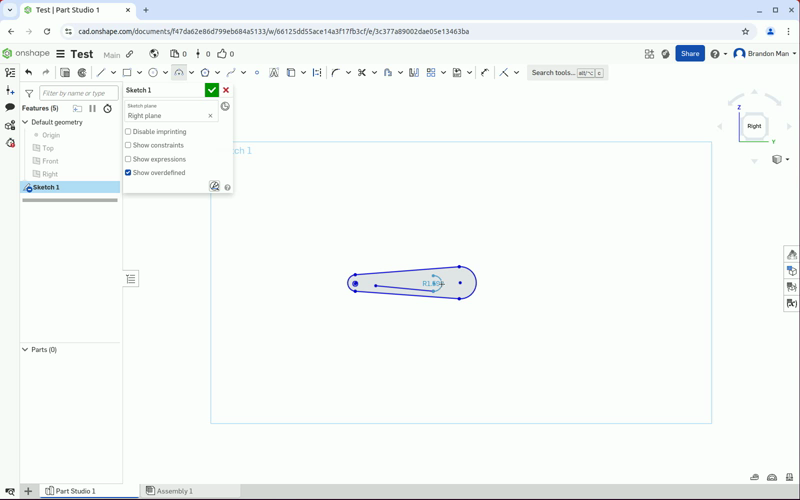
click(441, 283)
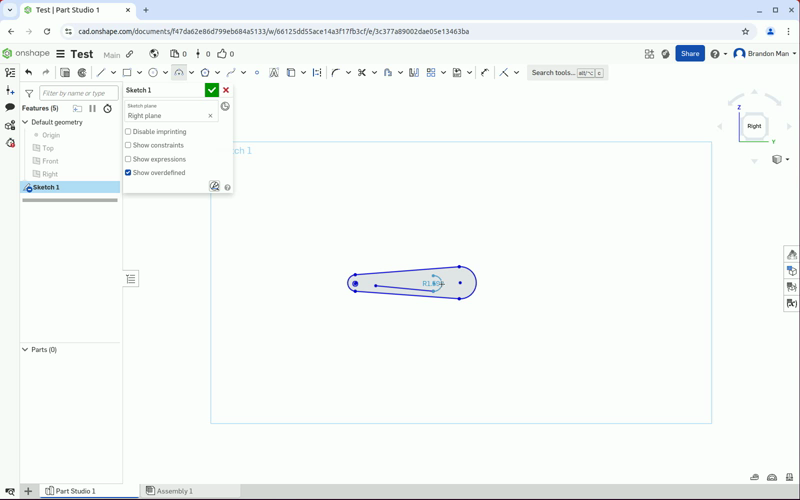
key_up(shift)
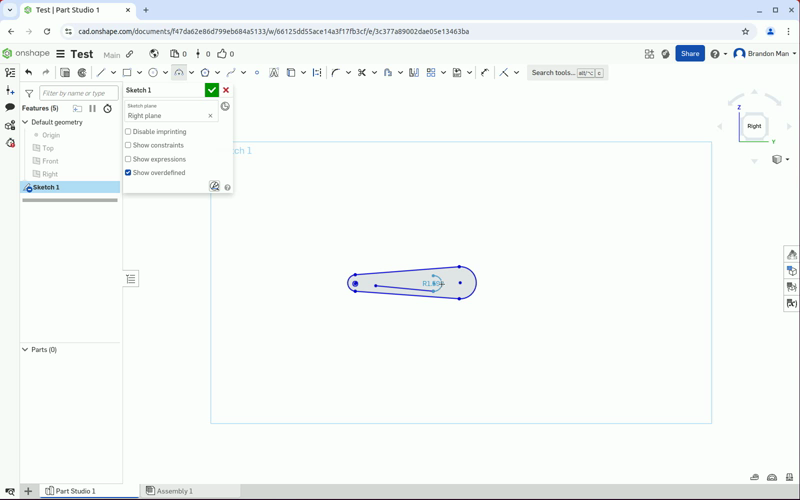
key(esc)
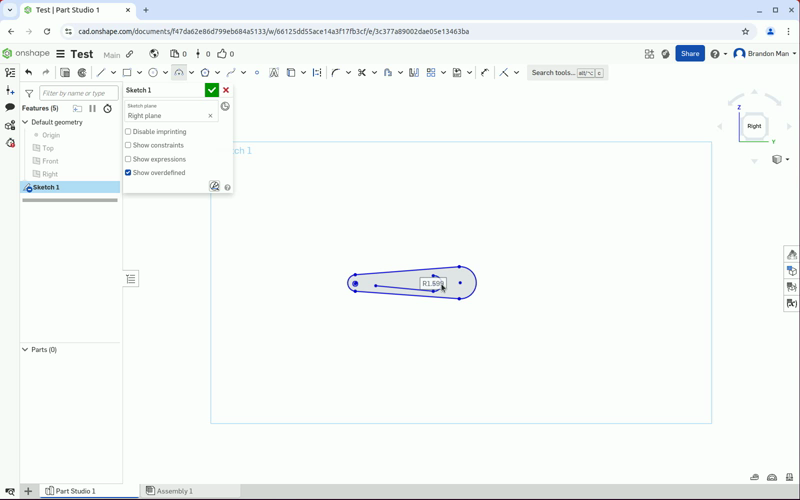
key(l)
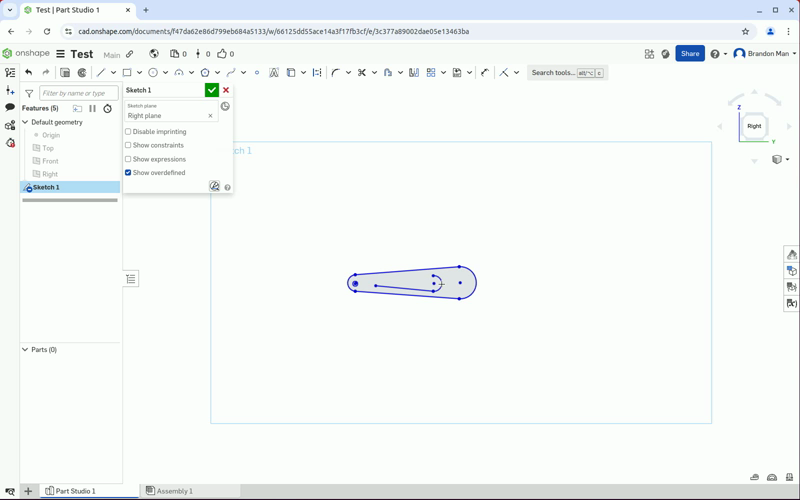
mouse_move(433, 275)
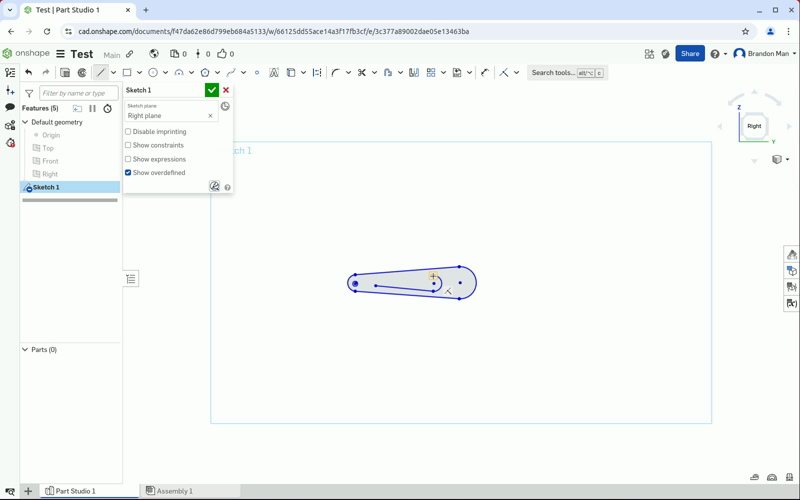
click(433, 275)
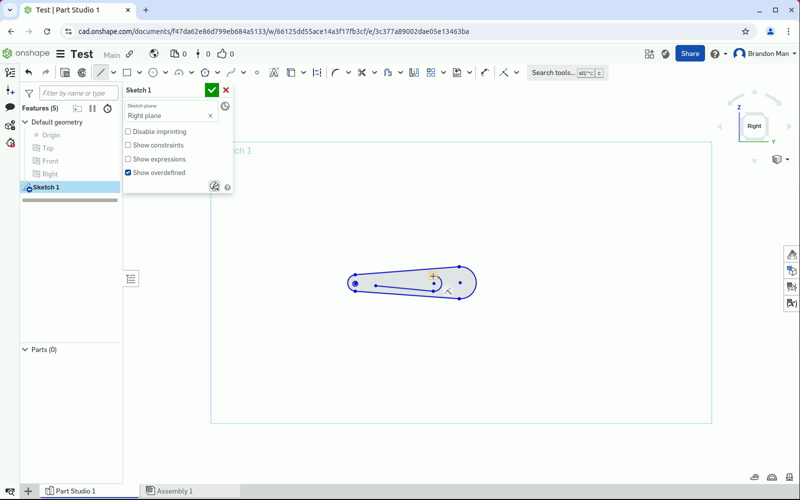
key_down(shift)
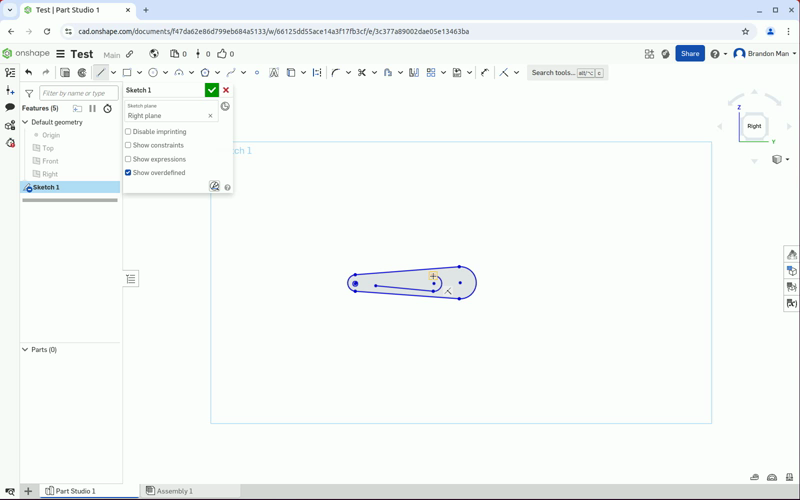
mouse_move(463, 275)
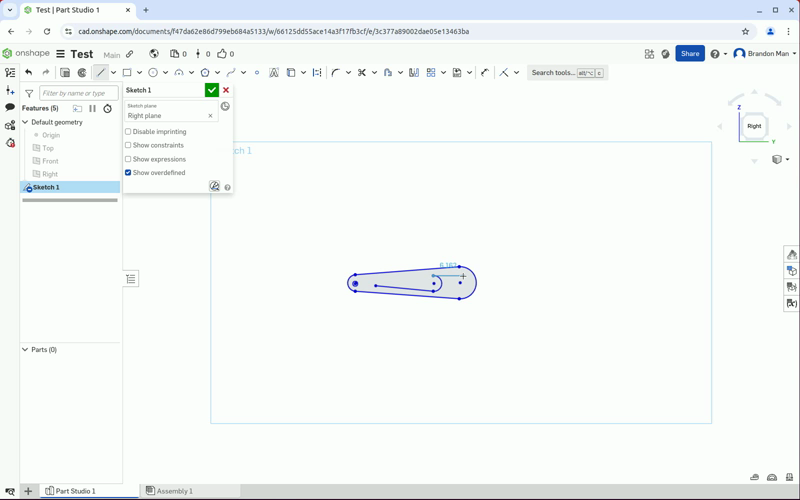
mouse_move(375, 279)
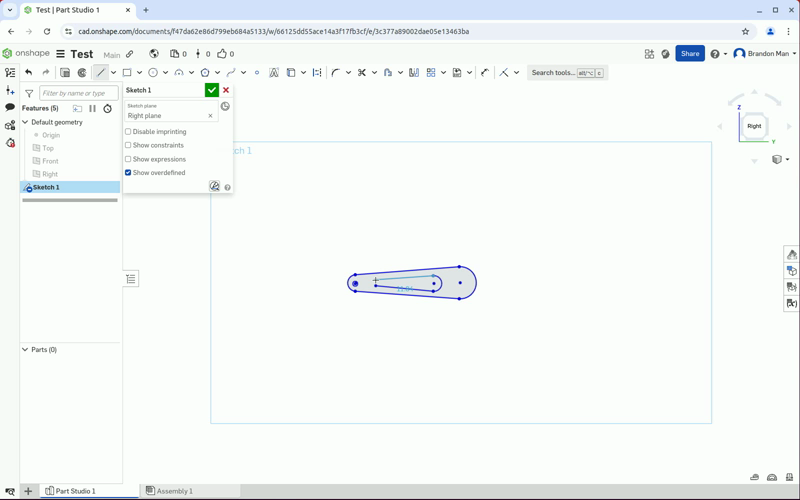
click(375, 279)
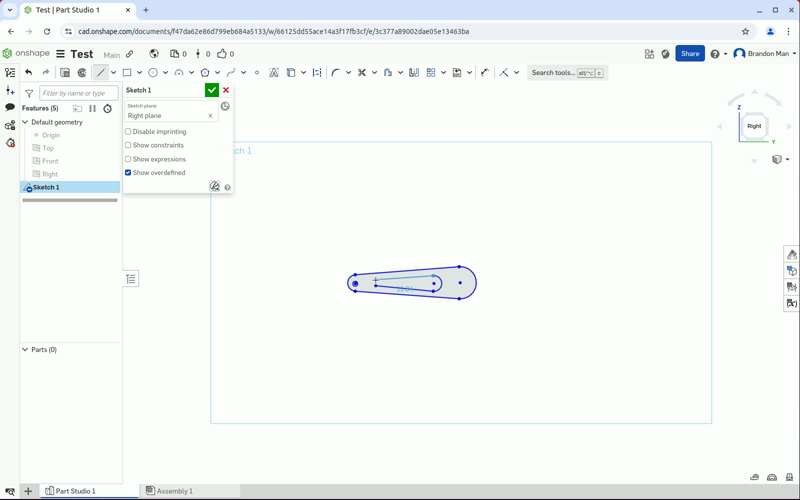
key_up(shift)
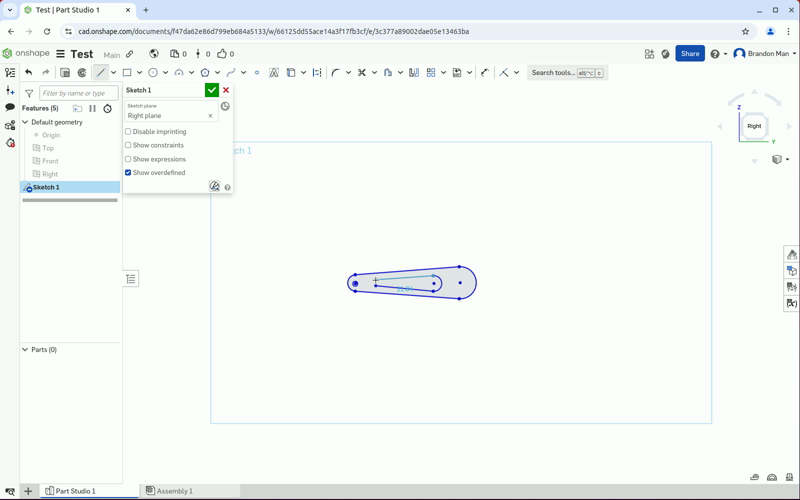
key(esc)
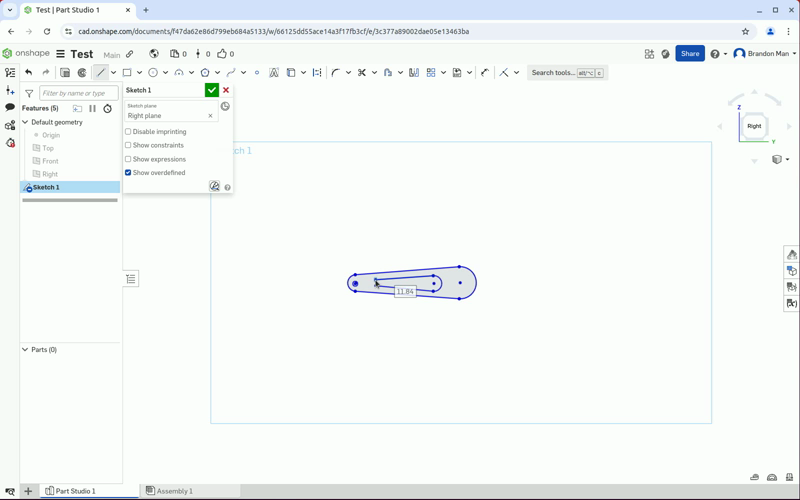
key(a)
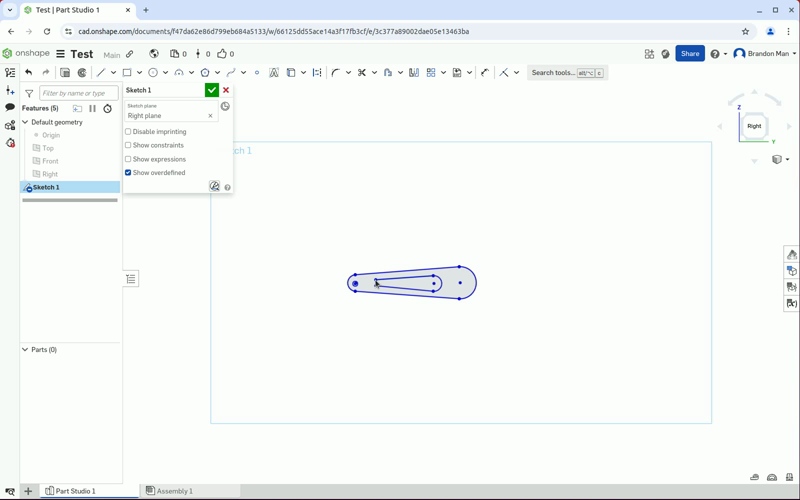
mouse_move(375, 279)
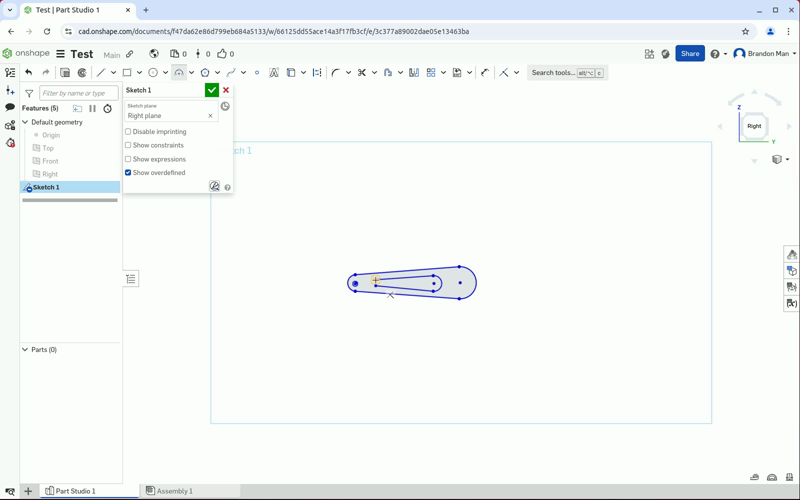
click(375, 279)
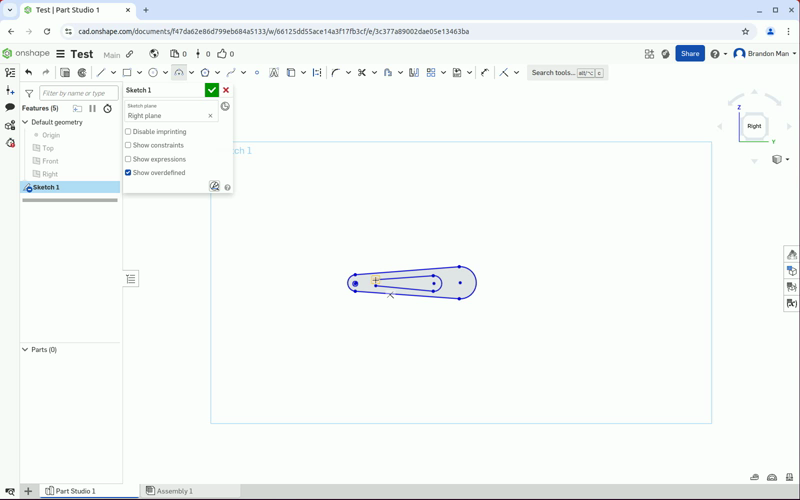
mouse_move(375, 285)
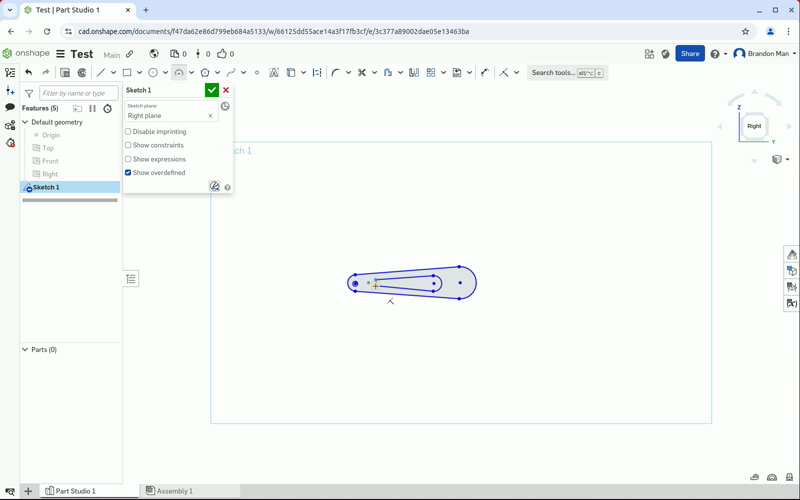
scroll(6)
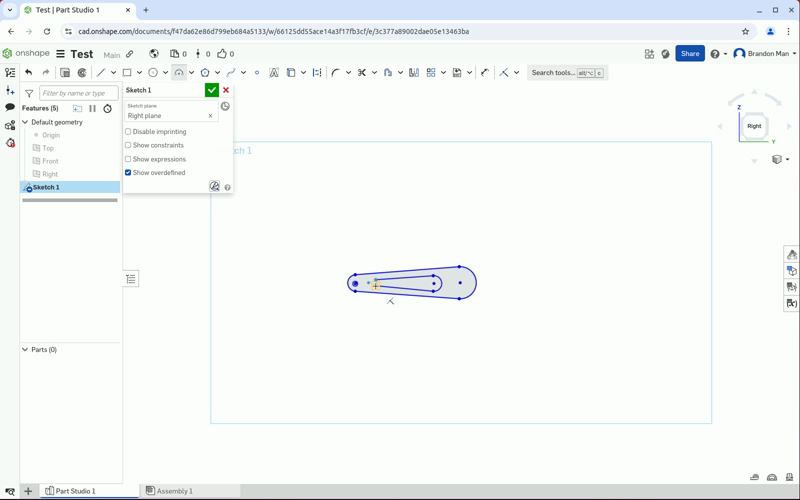
scroll(6)
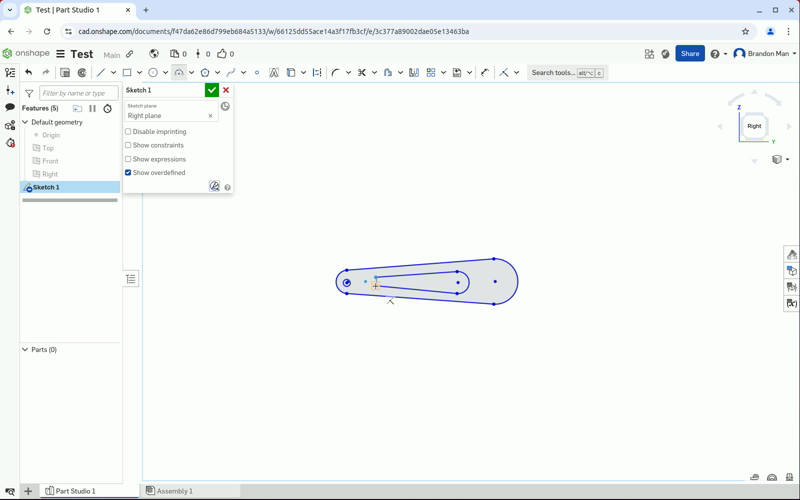
scroll(6)
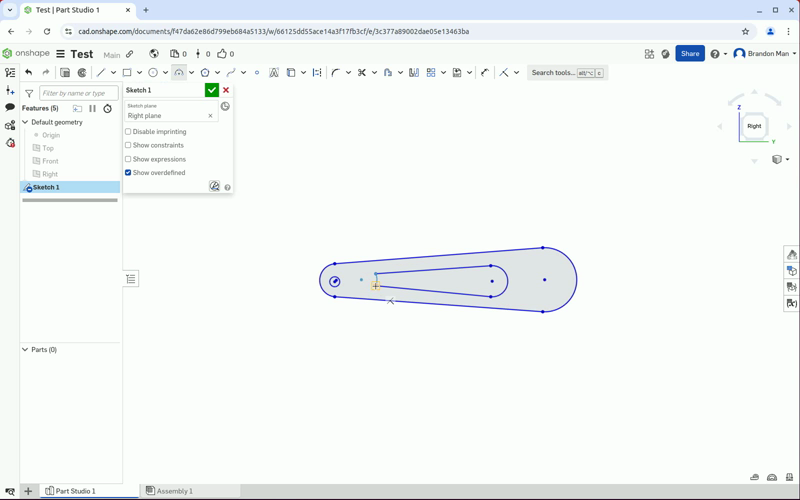
scroll(6)
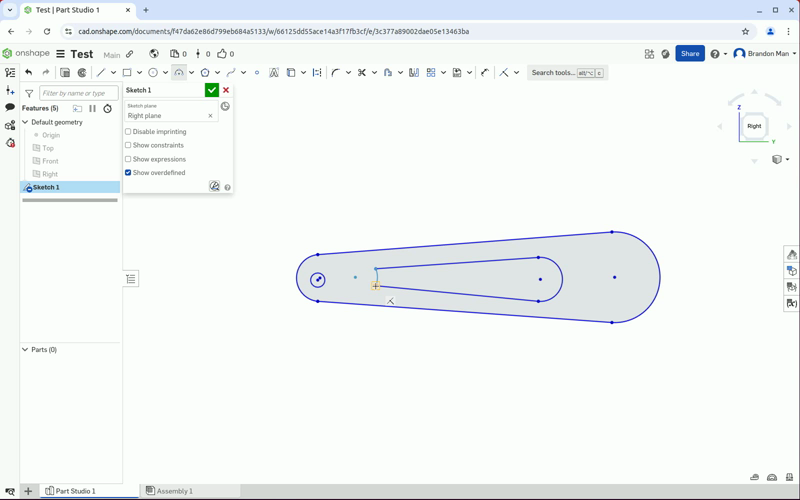
scroll(6)
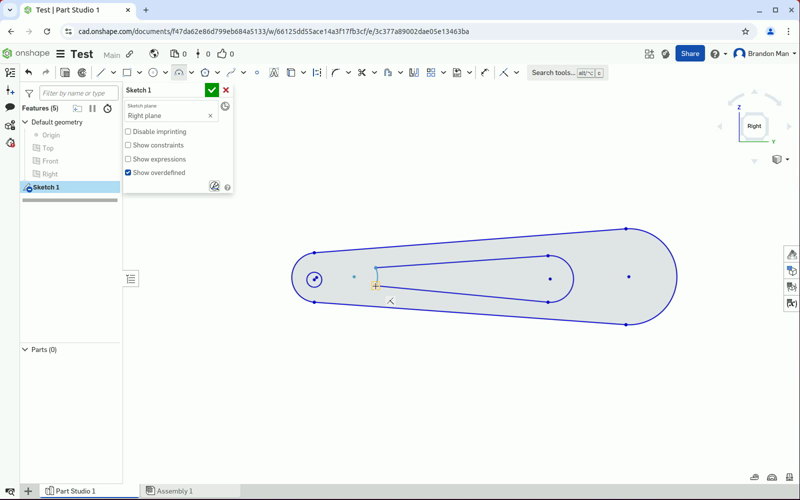
scroll(6)
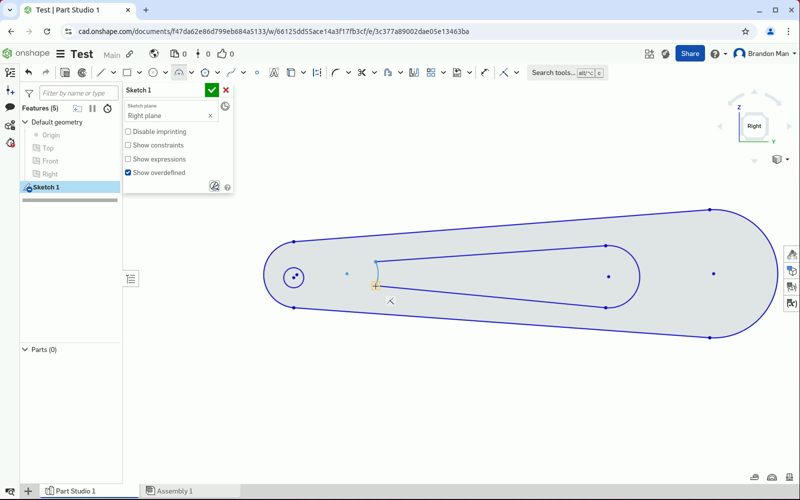
scroll(6)
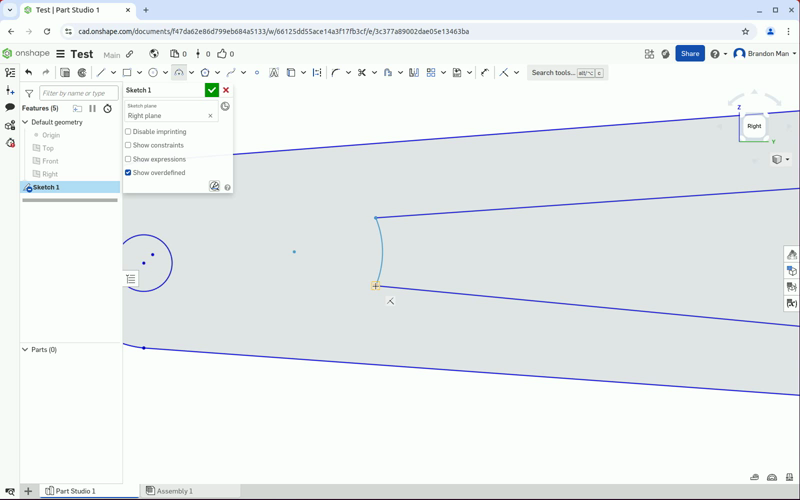
click(375, 285)
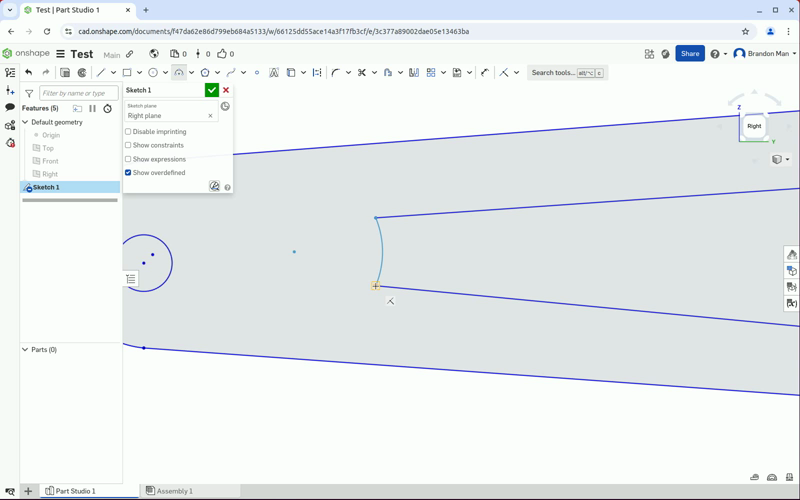
scroll(-6)
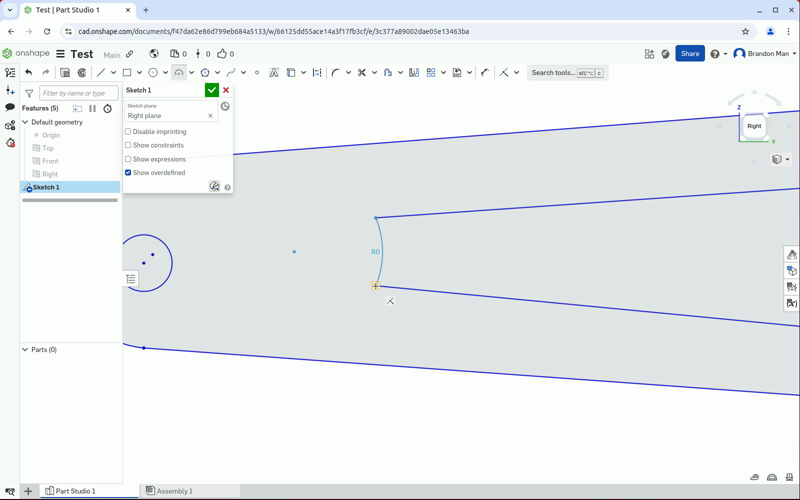
scroll(-6)
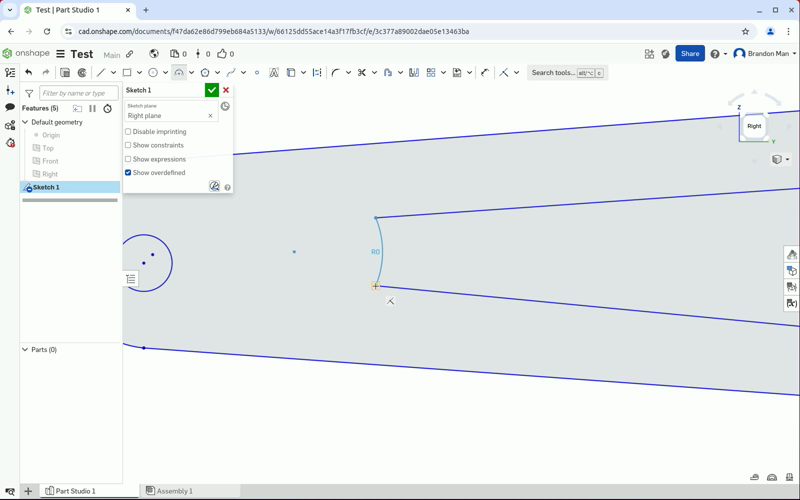
scroll(-6)
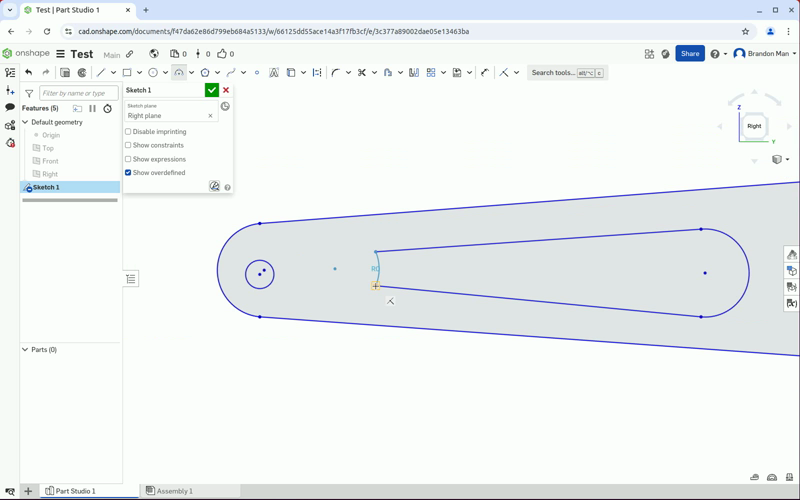
scroll(-6)
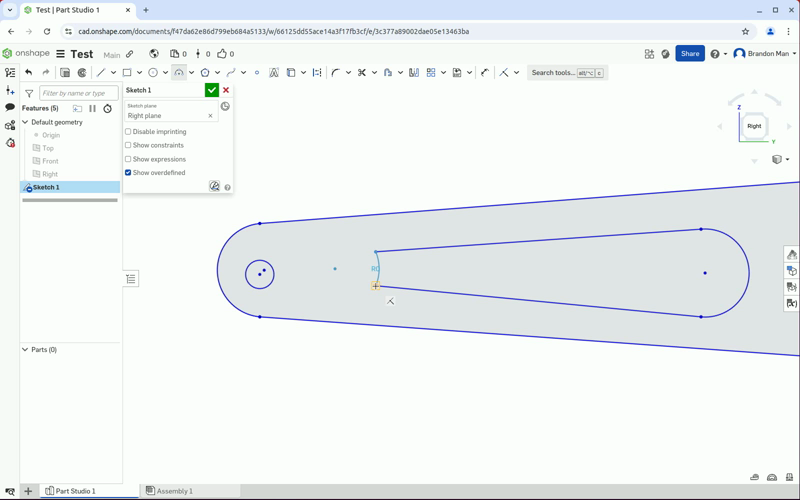
scroll(-6)
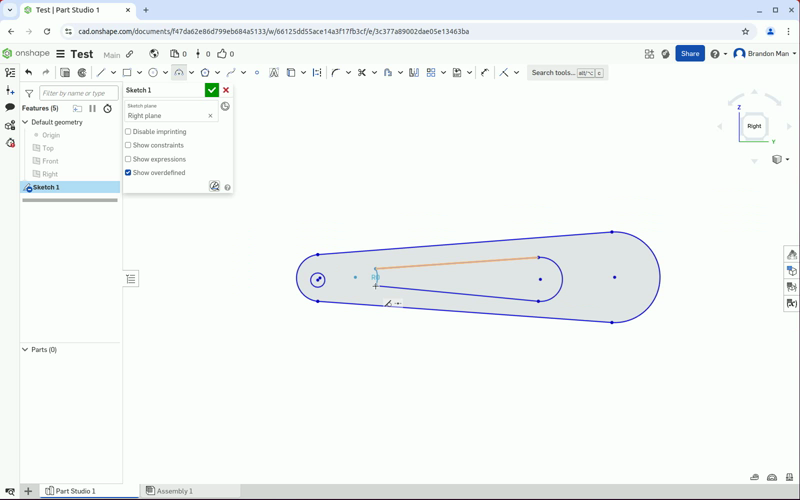
scroll(-6)
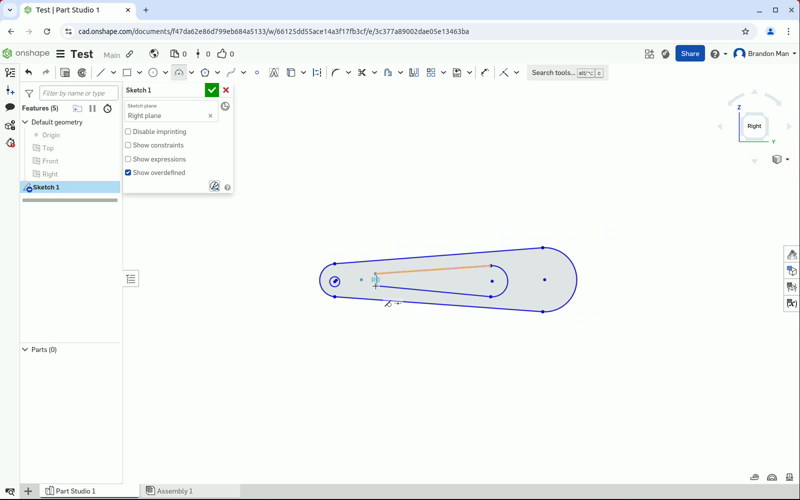
scroll(-6)
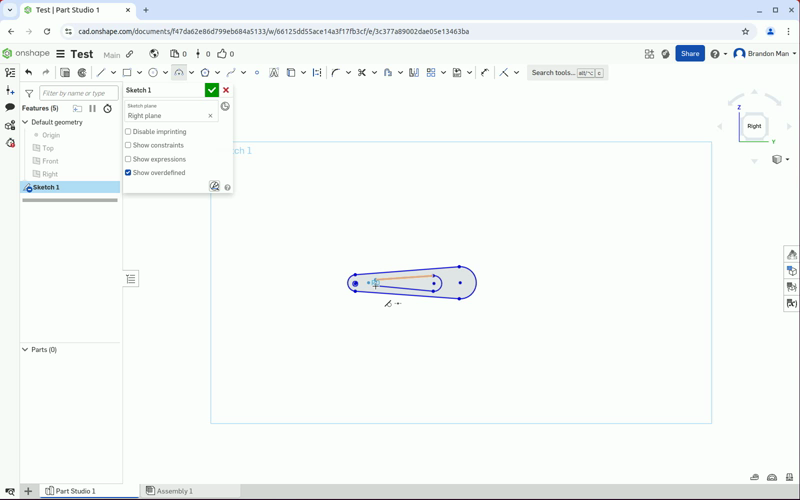
key_down(shift)
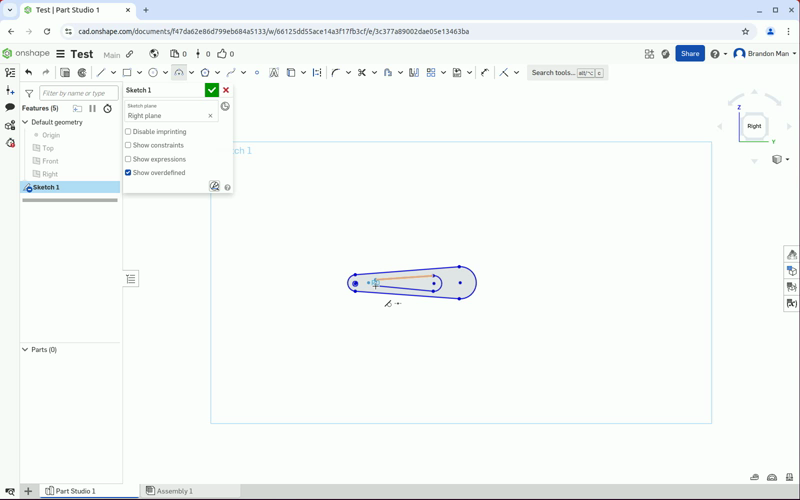
mouse_move(372, 282)
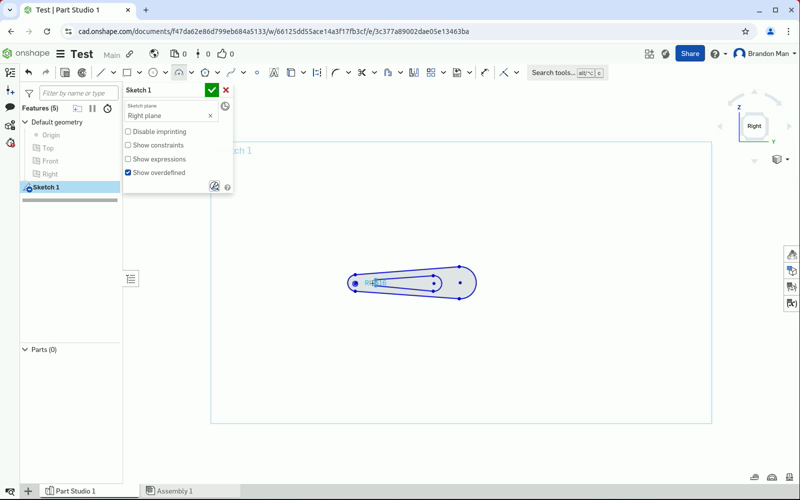
scroll(6)
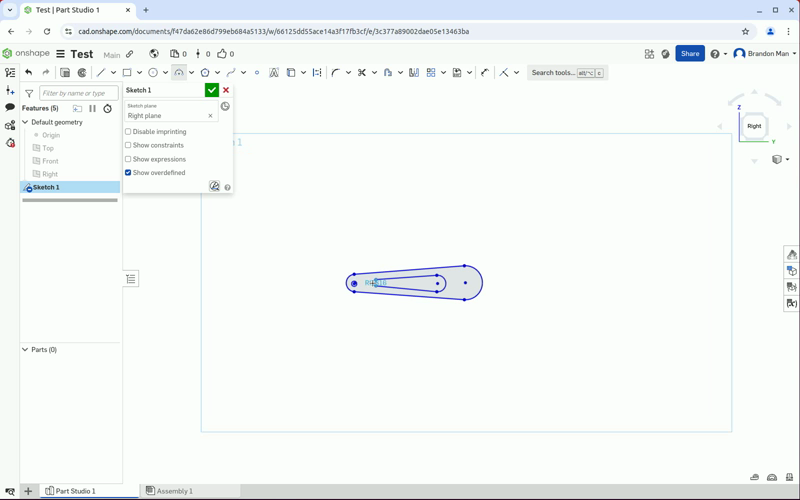
scroll(6)
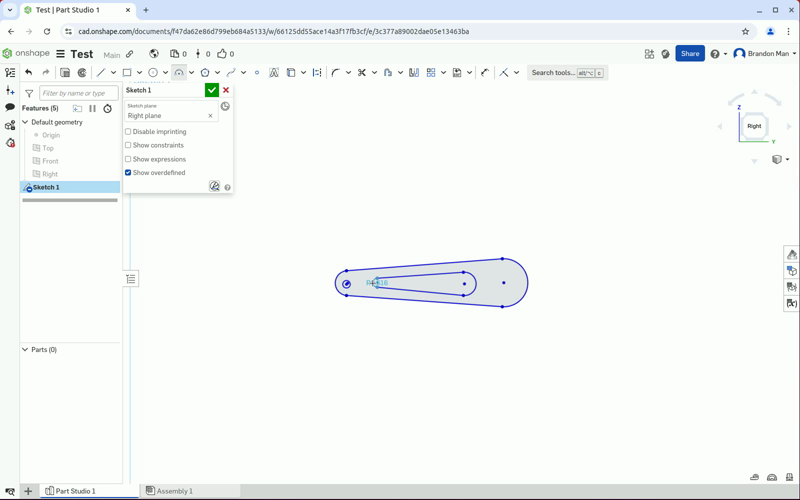
scroll(6)
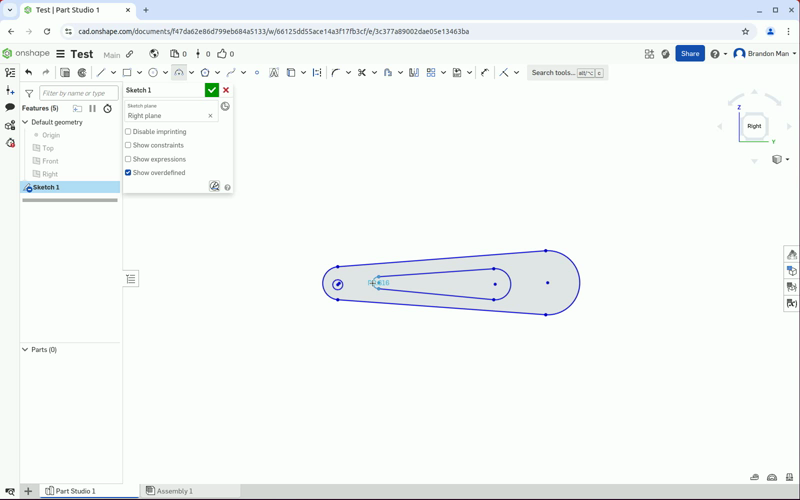
scroll(6)
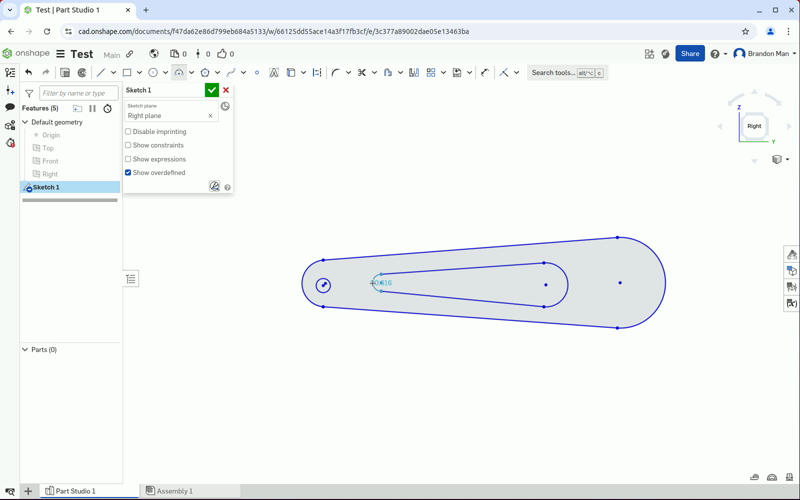
scroll(6)
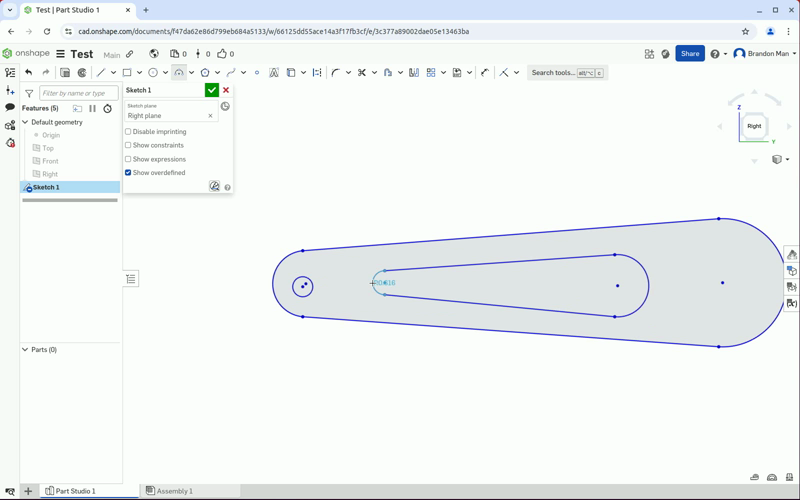
scroll(6)
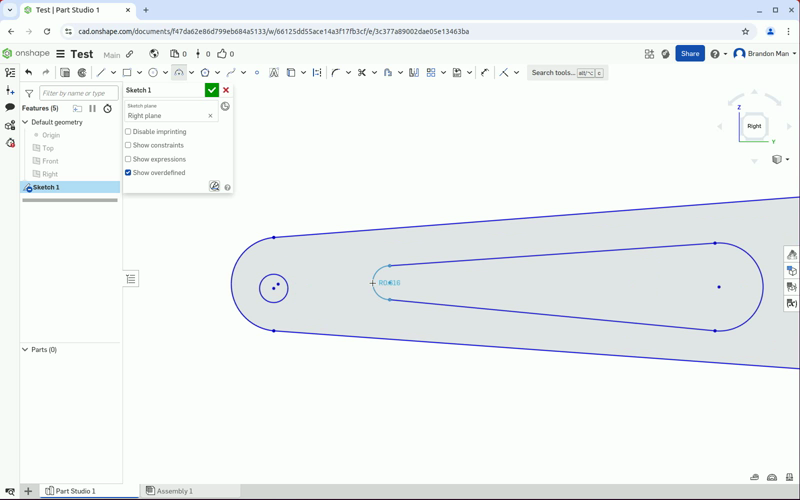
scroll(6)
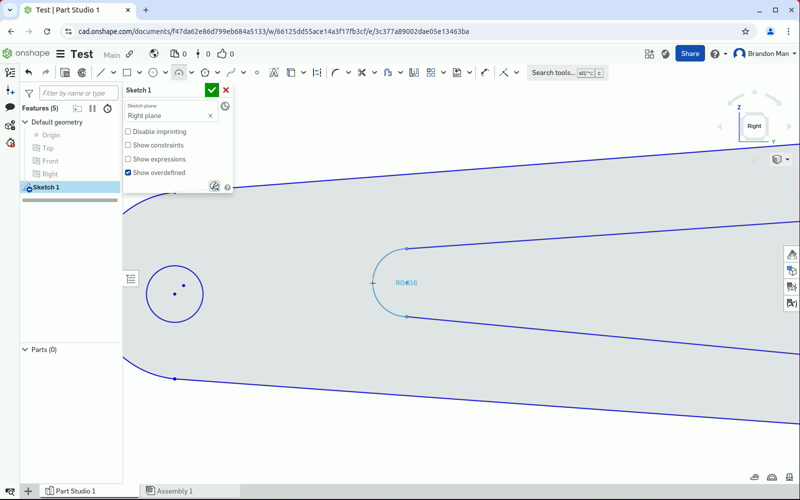
click(372, 282)
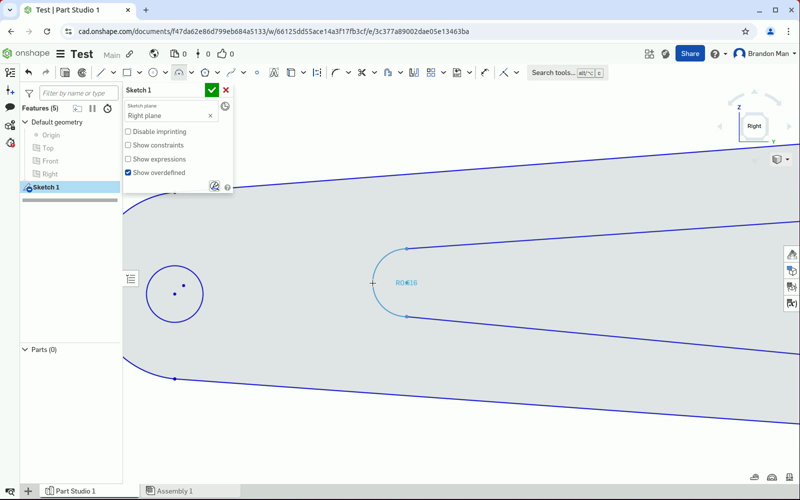
scroll(-6)
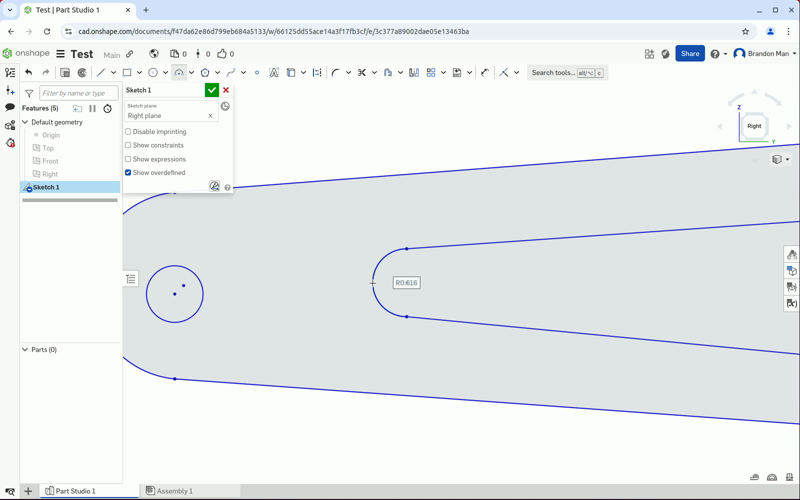
scroll(-6)
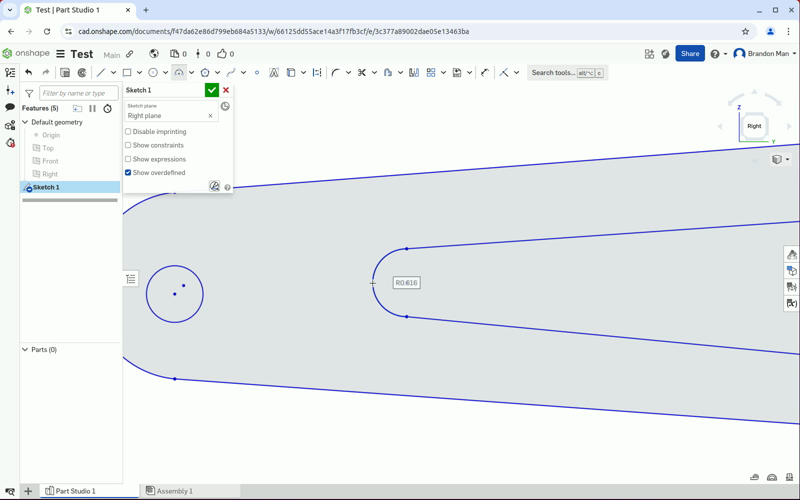
scroll(-6)
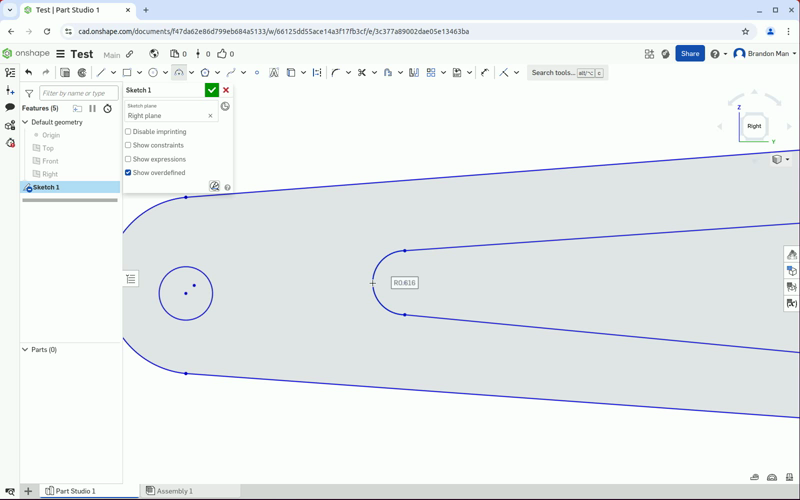
scroll(-6)
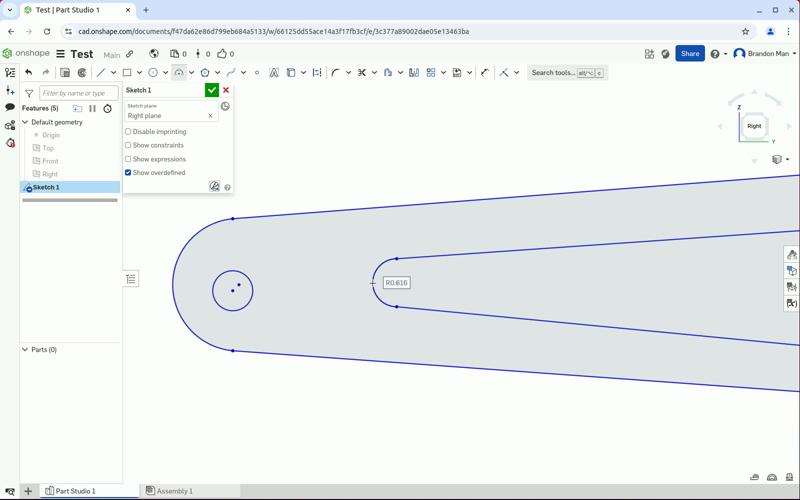
scroll(-6)
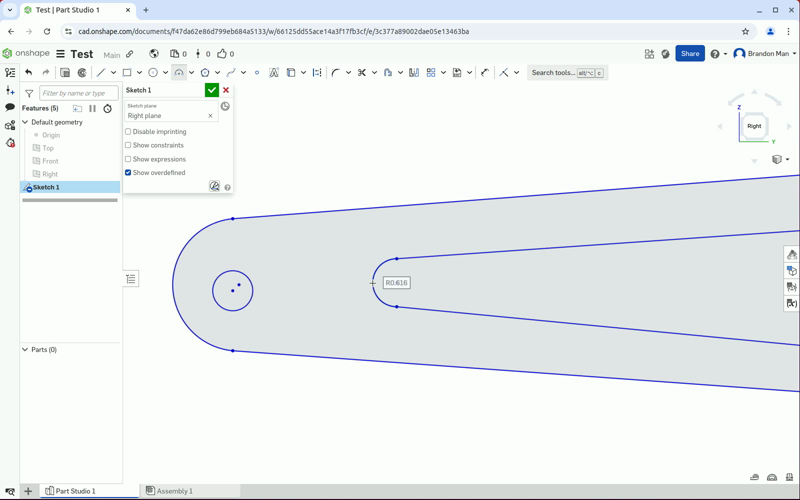
scroll(-6)
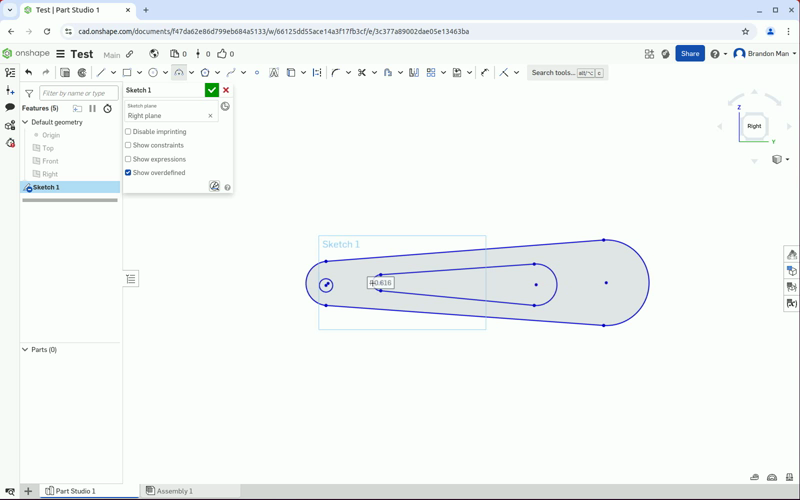
scroll(-6)
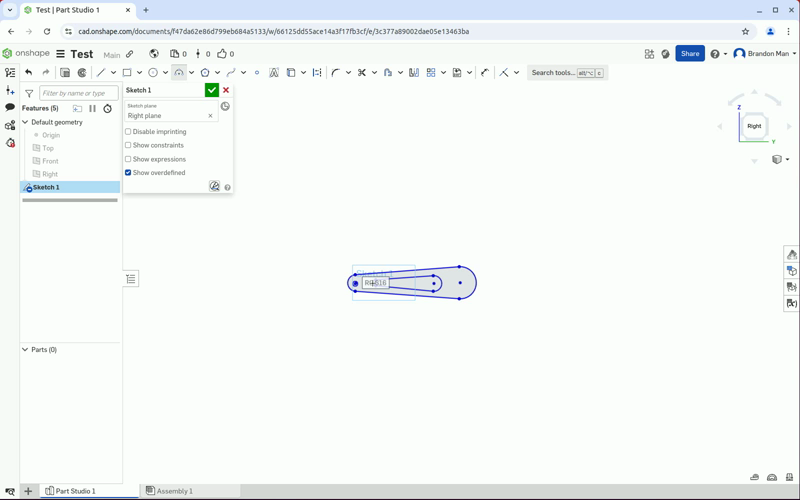
key_up(shift)
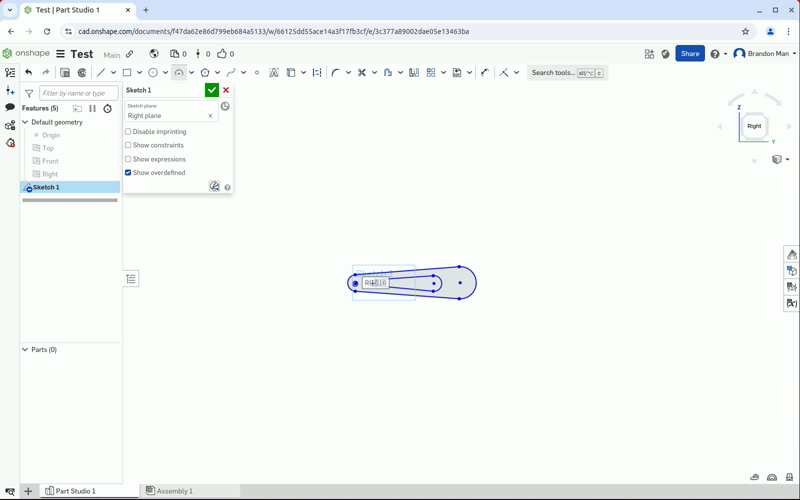
key(esc)
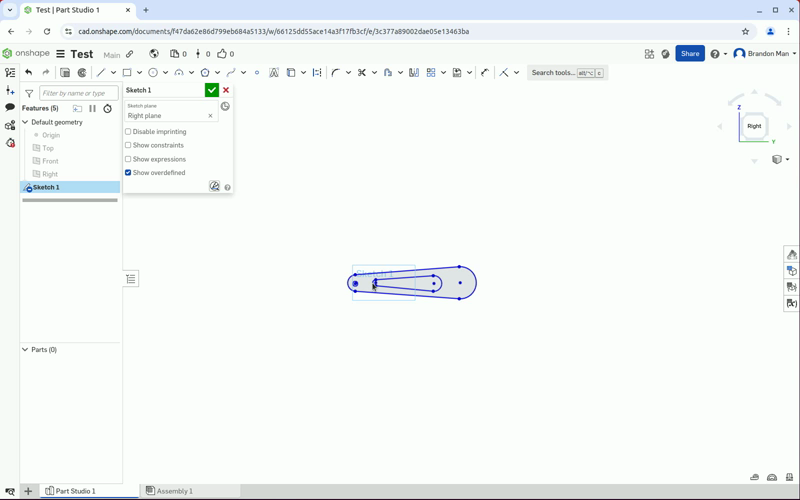
key(c)
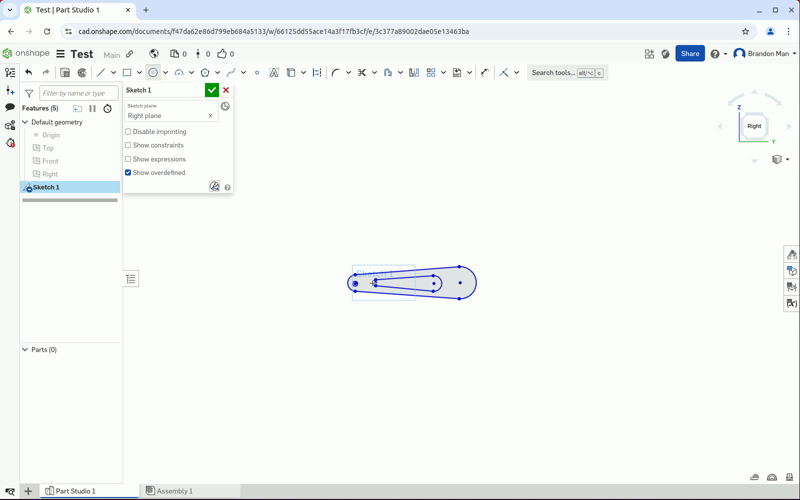
key_down(shift)
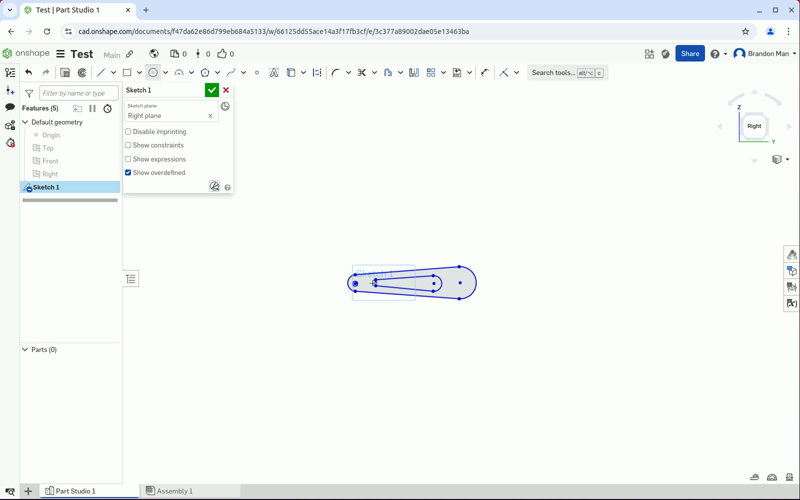
mouse_move(460, 283)
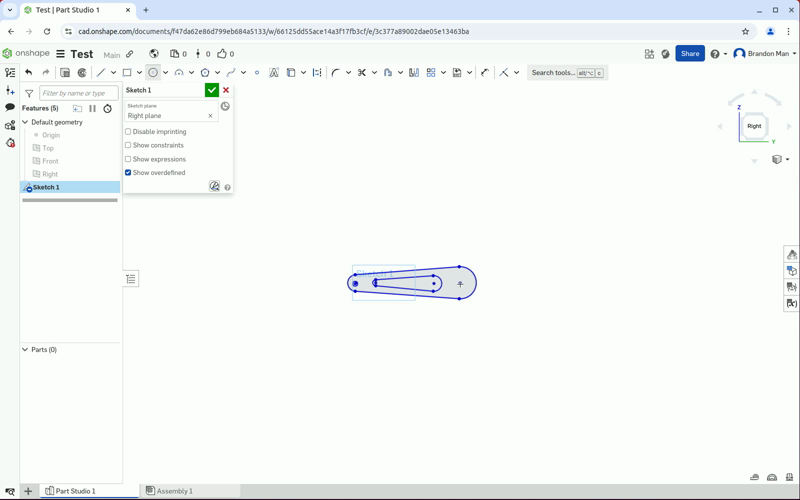
scroll(6)
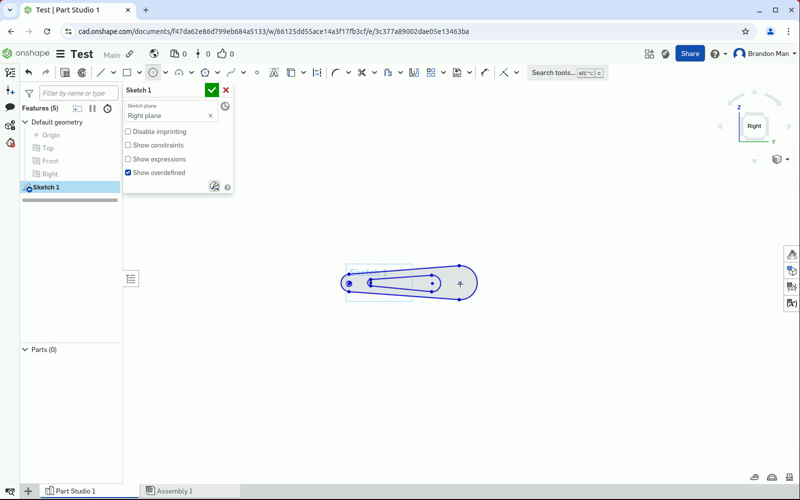
scroll(6)
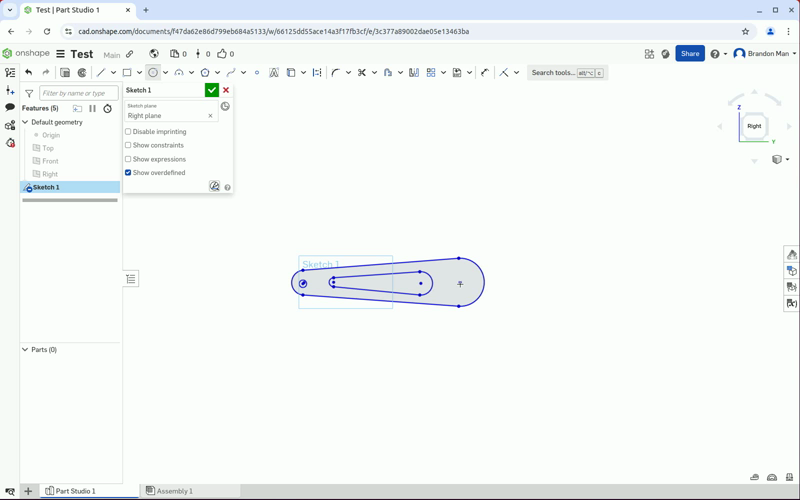
scroll(6)
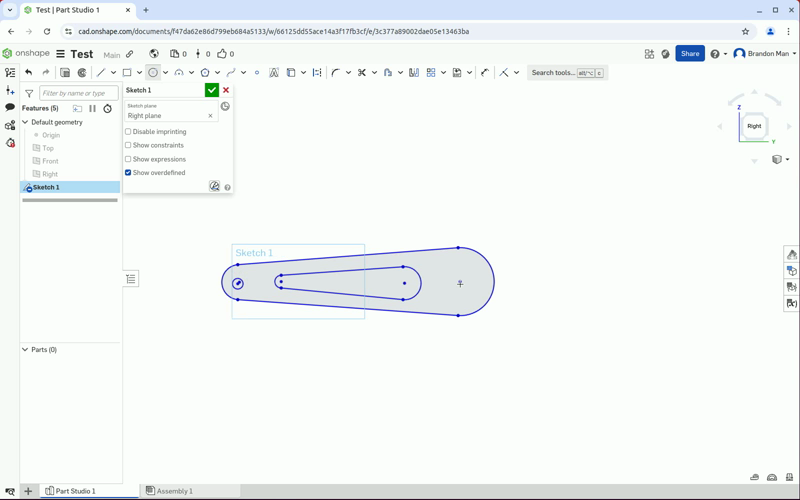
scroll(6)
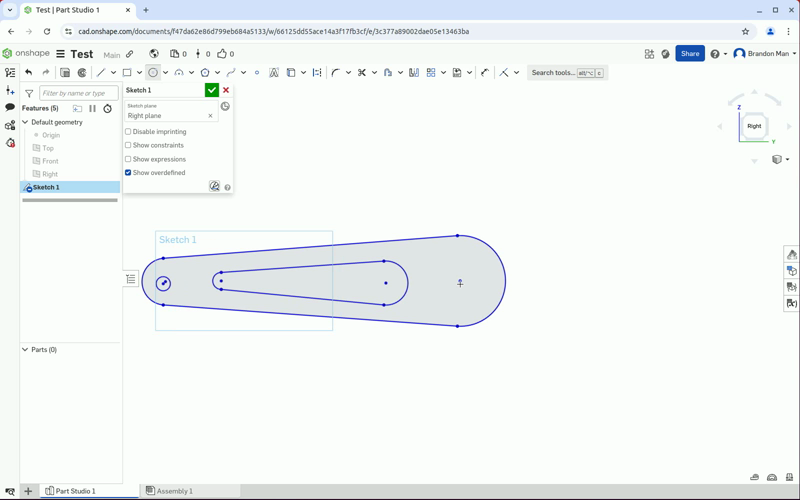
scroll(6)
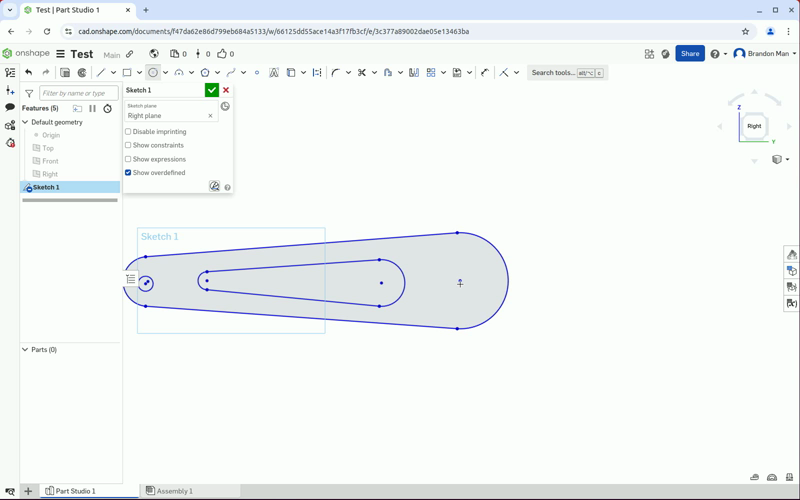
scroll(6)
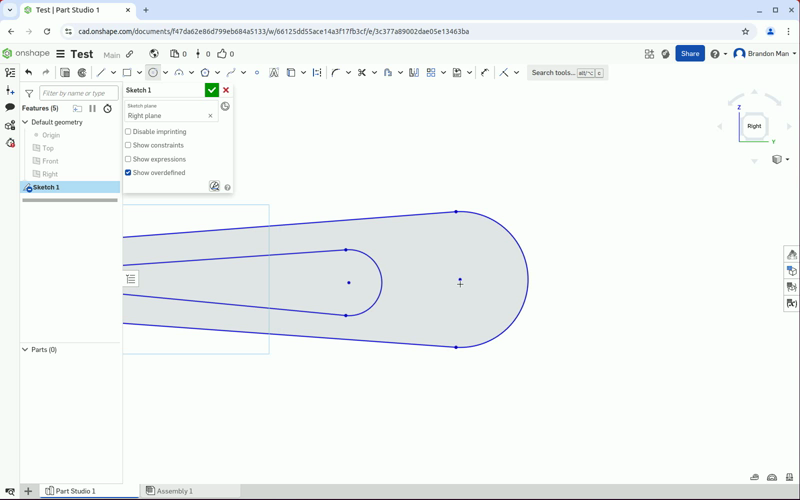
scroll(6)
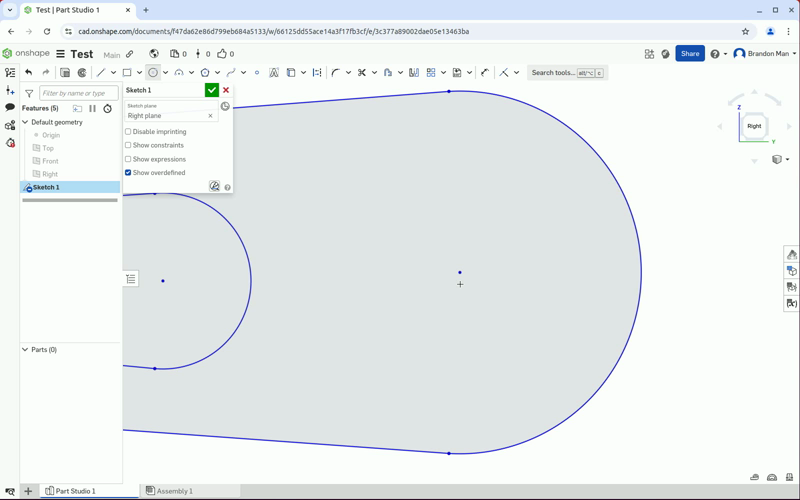
click(460, 283)
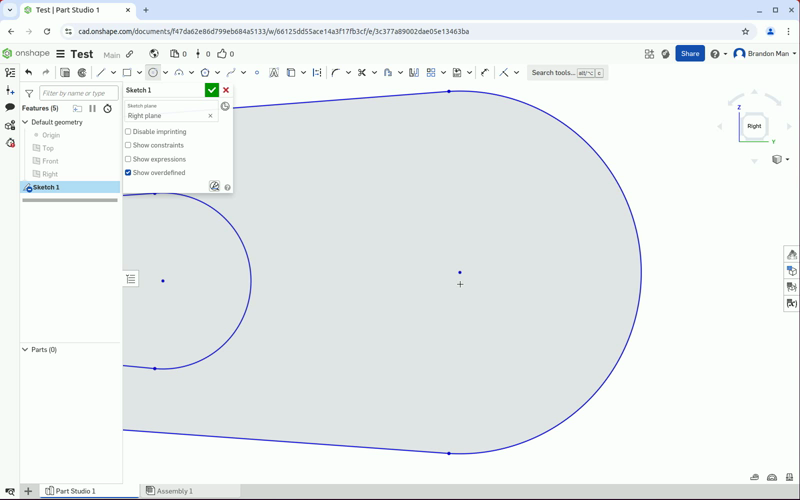
scroll(-6)
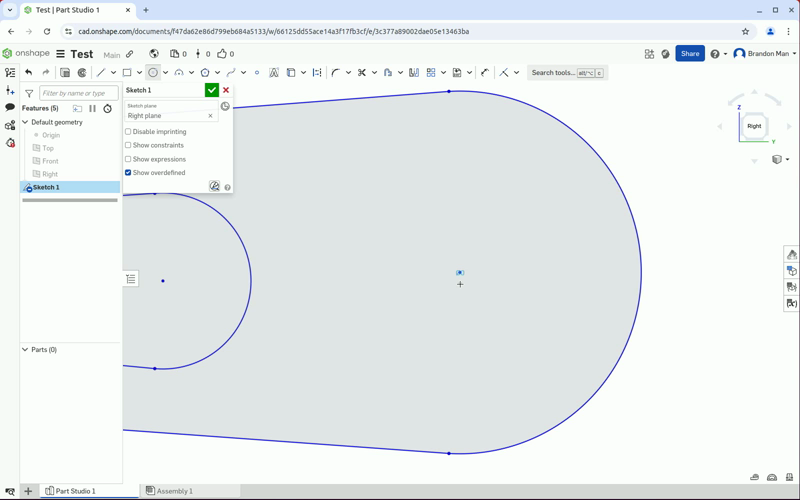
scroll(-6)
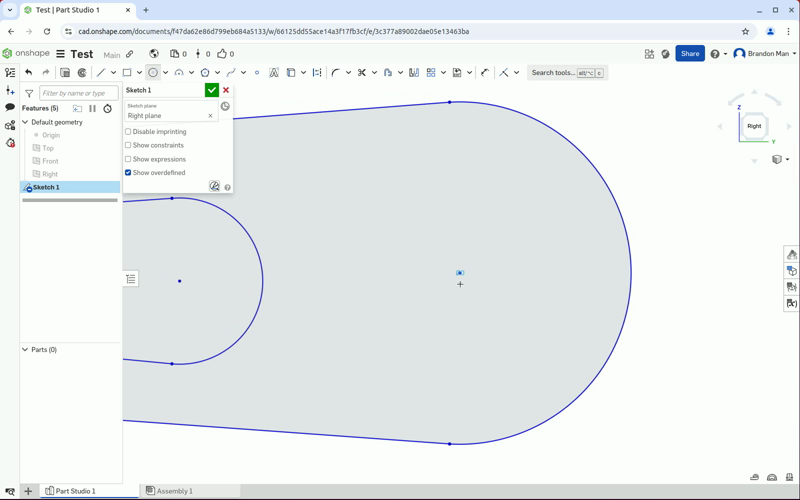
scroll(-6)
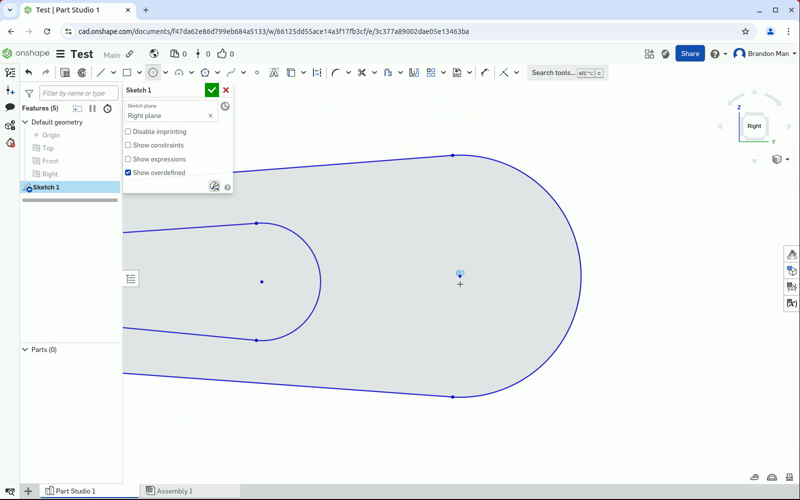
scroll(-6)
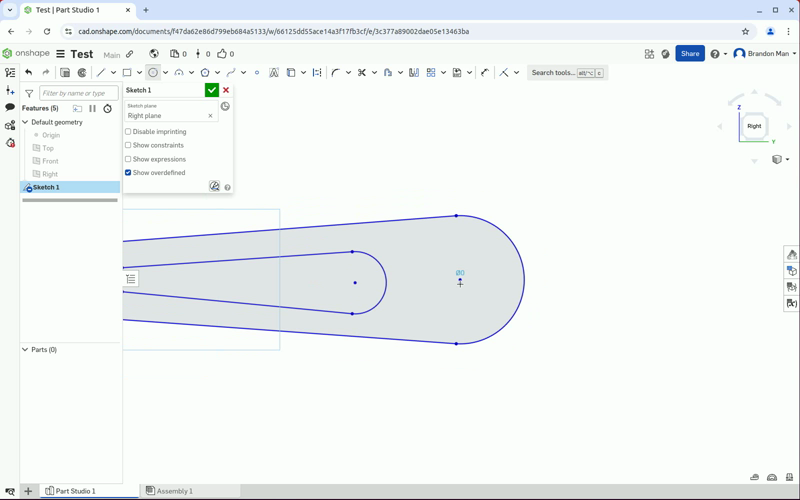
scroll(-6)
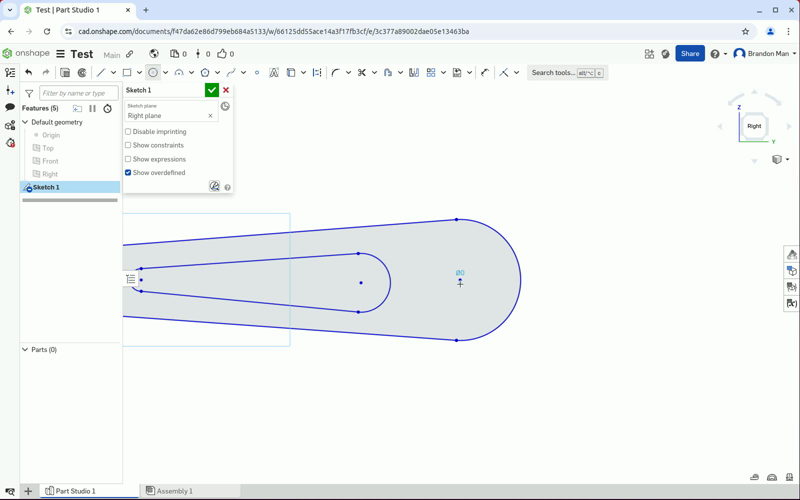
scroll(-6)
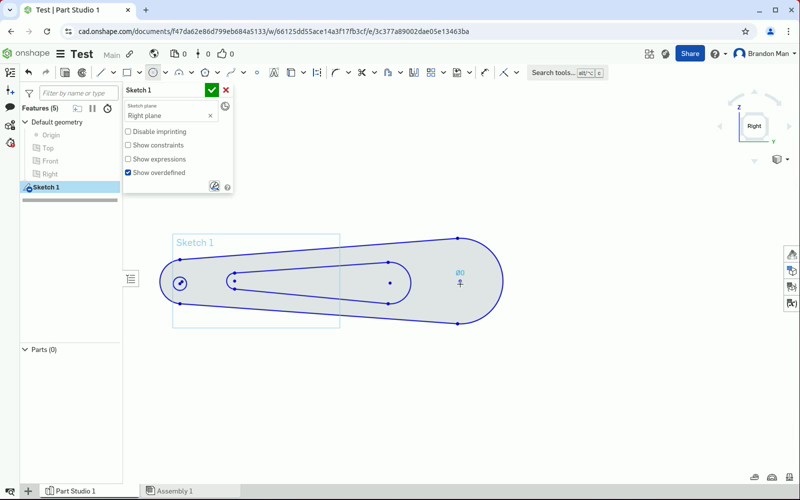
scroll(-6)
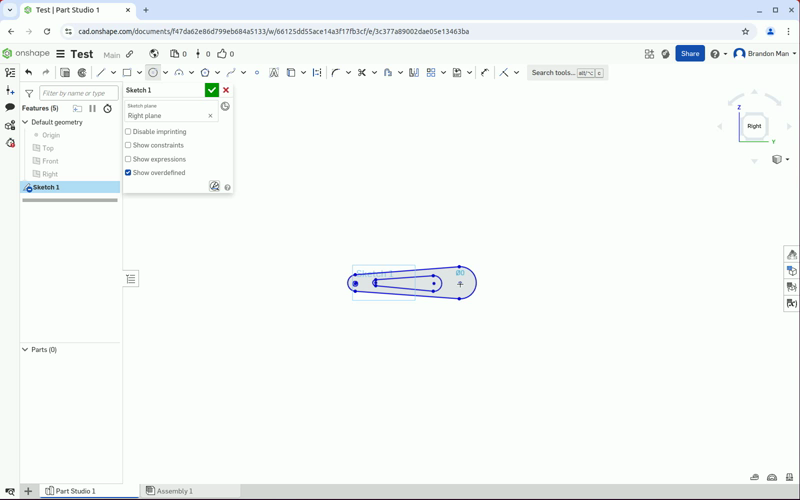
key_up(shift)
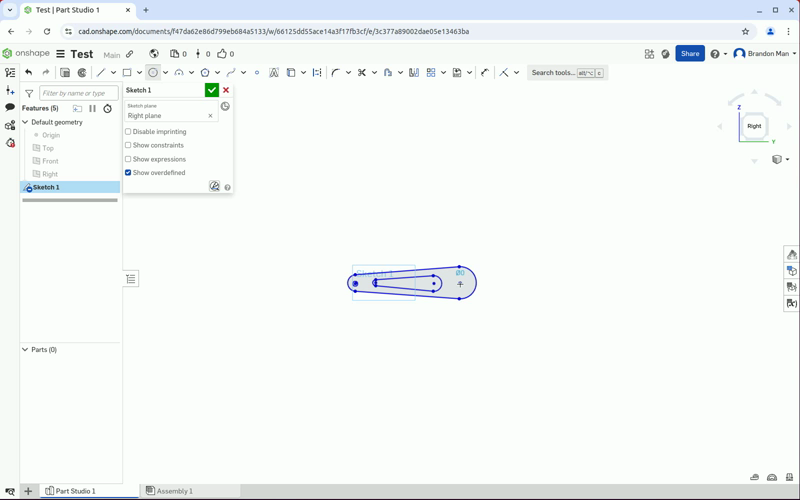
mouse_move(470, 283)
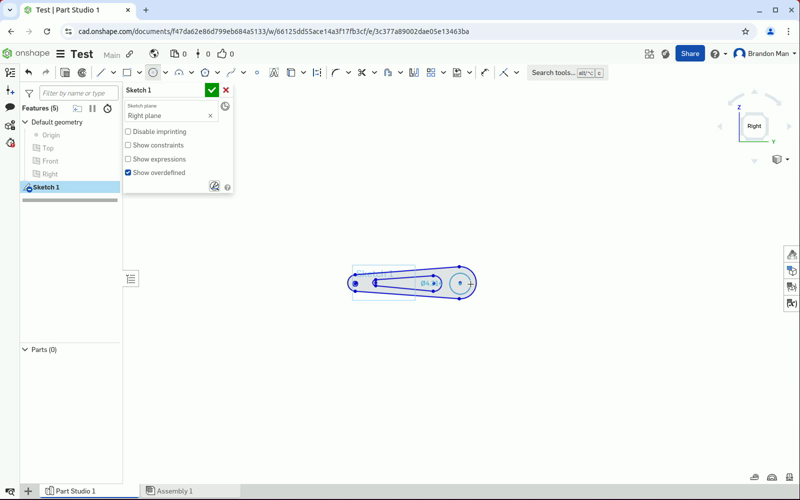
click(470, 283)
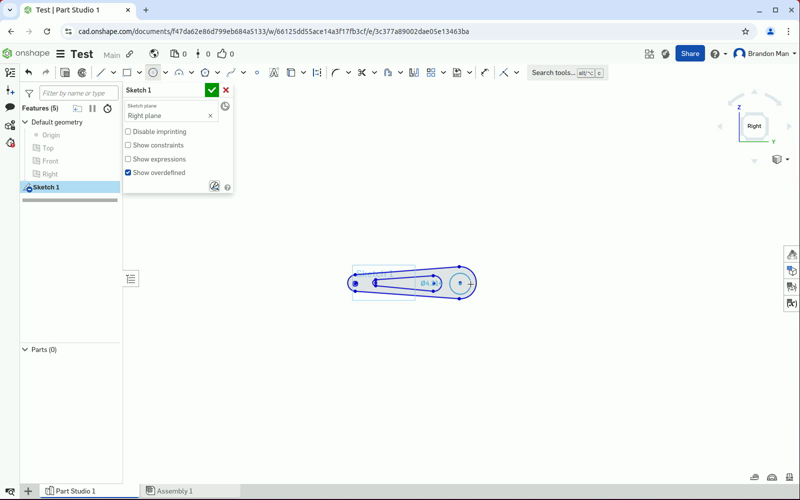
key(esc)
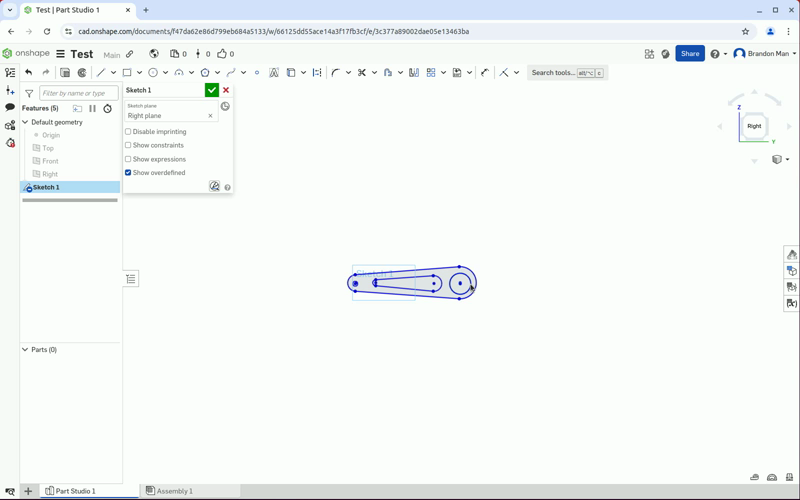
mouse_move(359, 289)
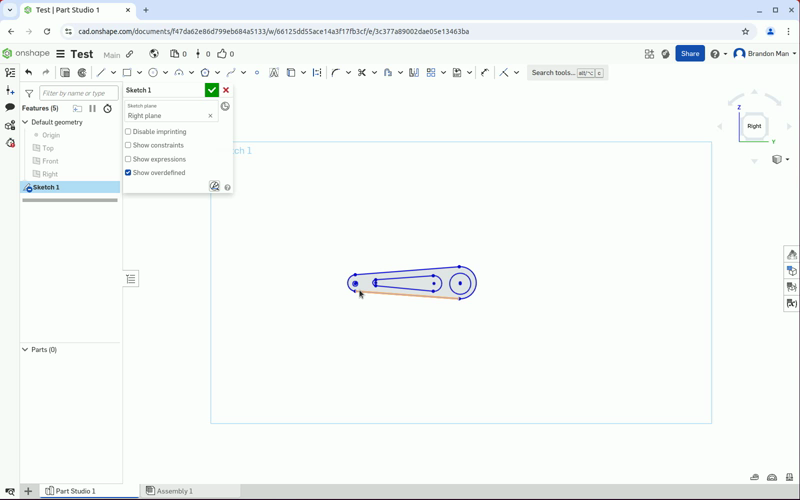
click(359, 289)
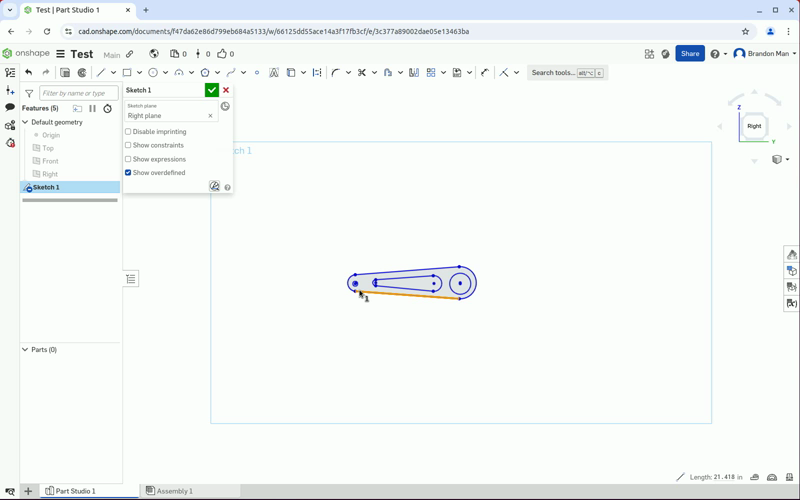
mouse_move(73, 352)
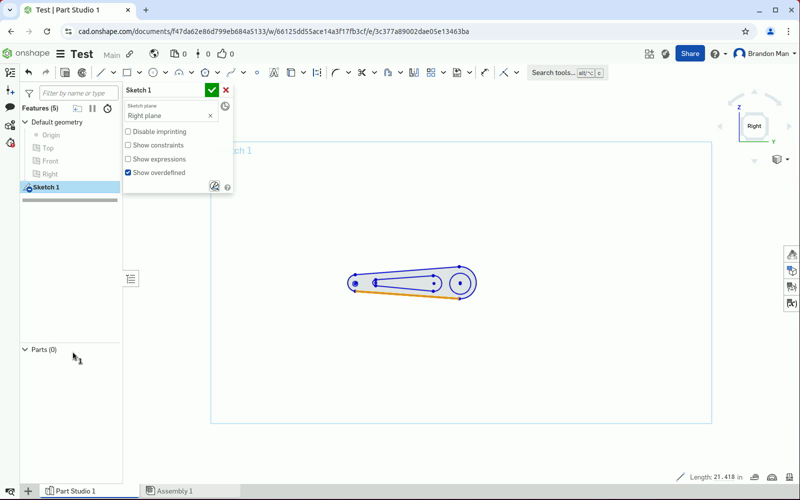
key(shift+y)
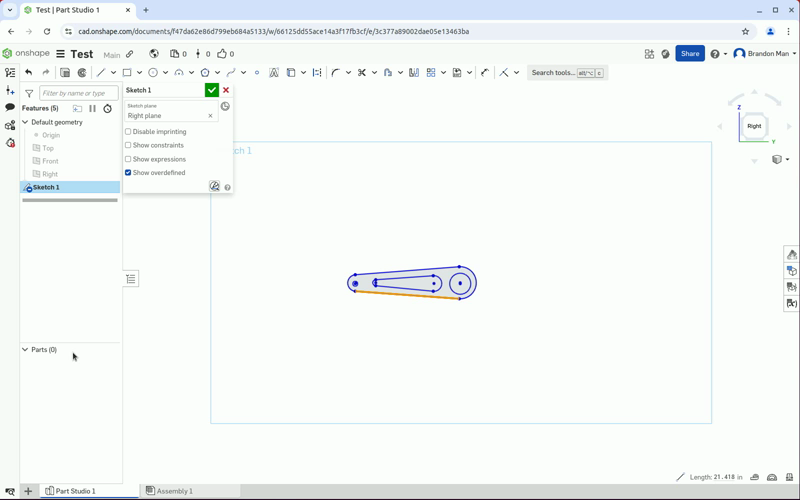
key(shift+e)
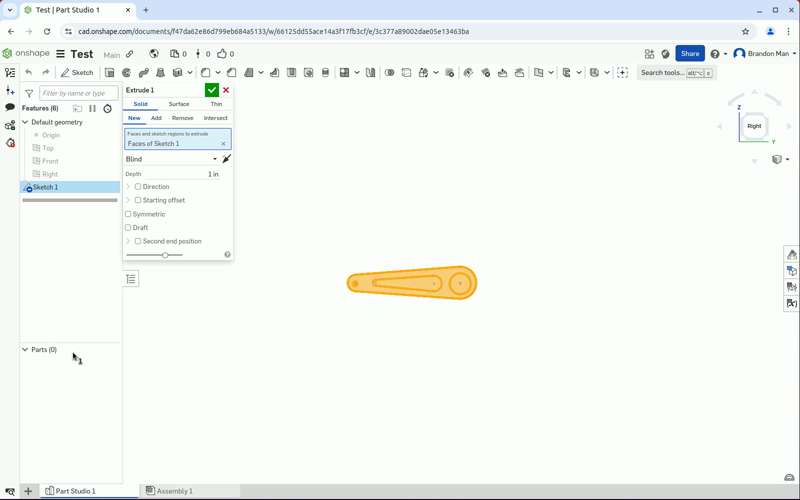
mouse_move(143, 106)
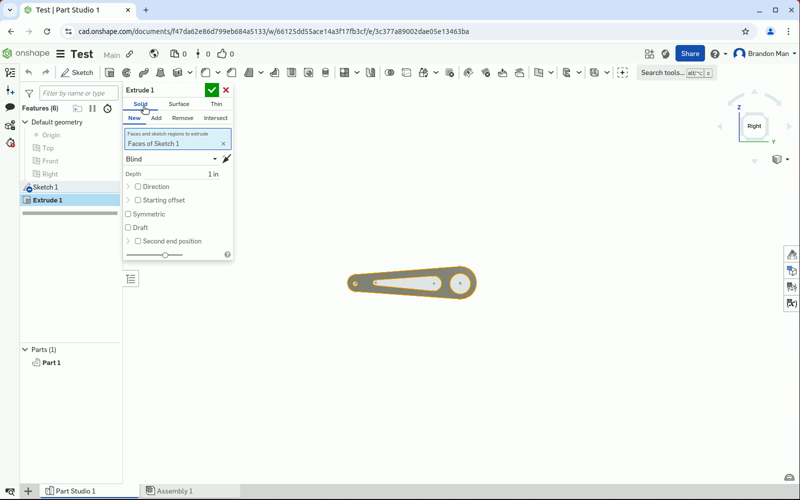
click(143, 106)
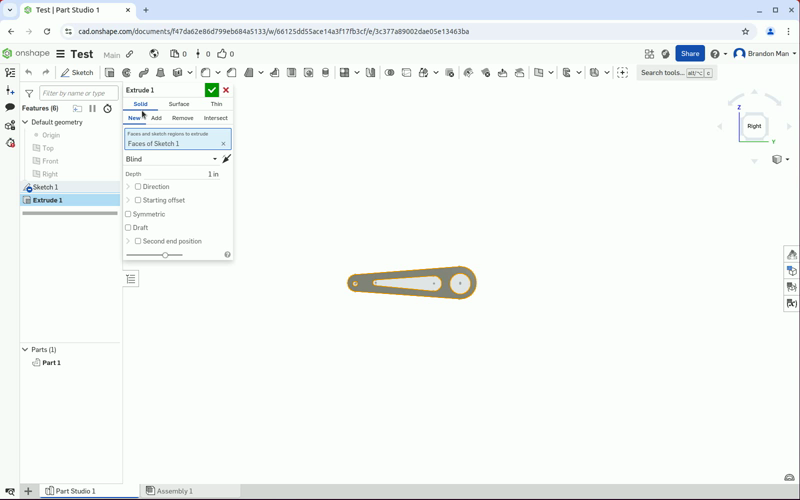
mouse_move(137, 120)
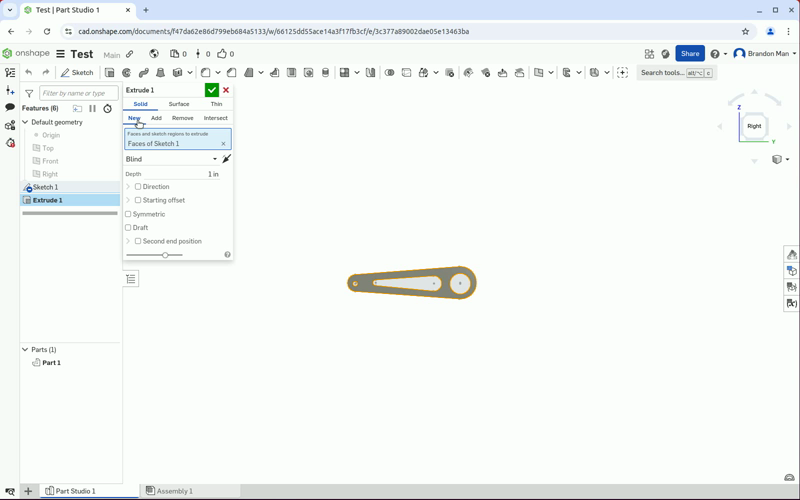
click(137, 120)
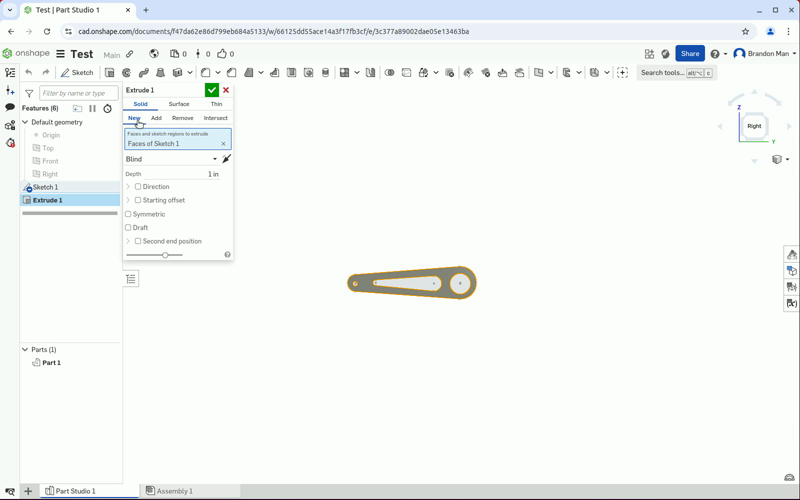
key(tab, 4)
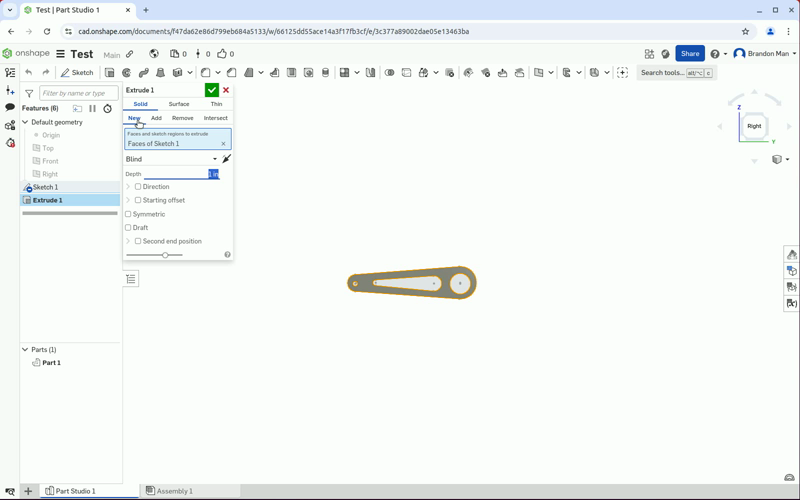
text(0.722)
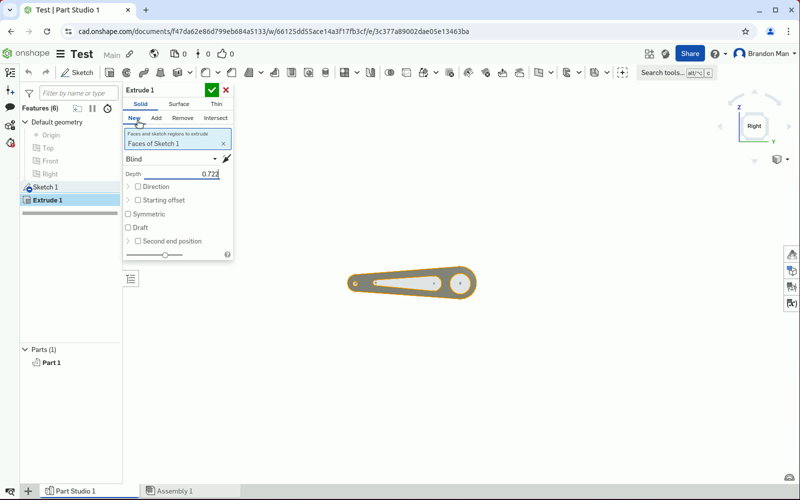
key(enter)
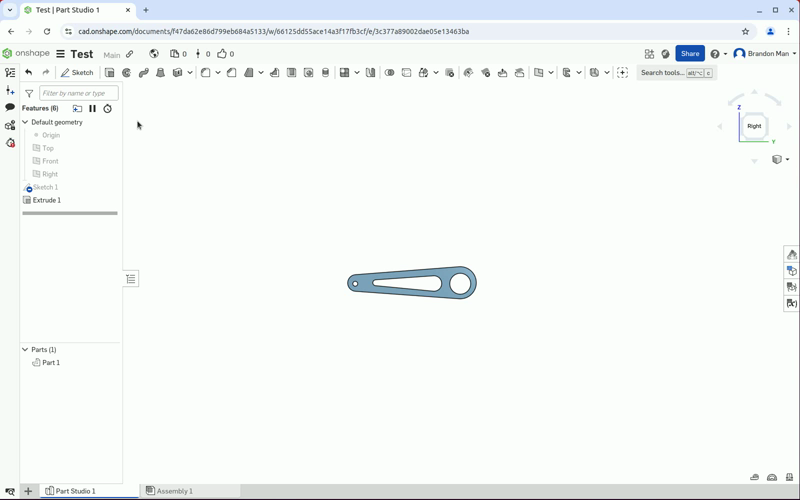
key(shift+h)
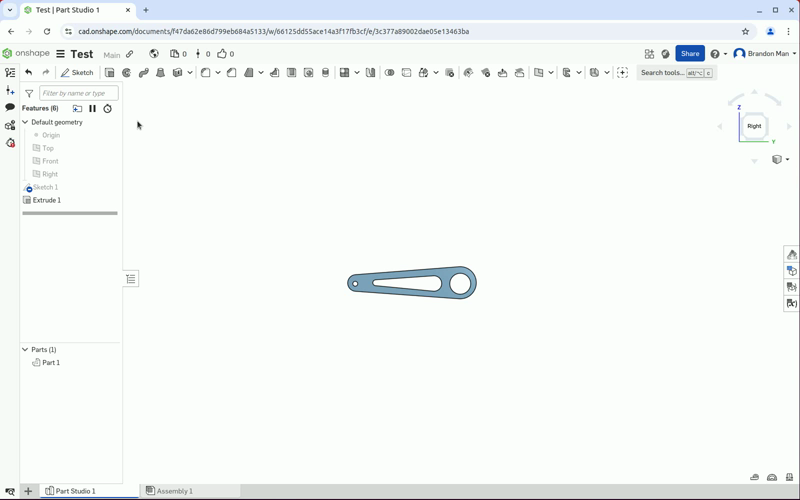
key(shift+h)
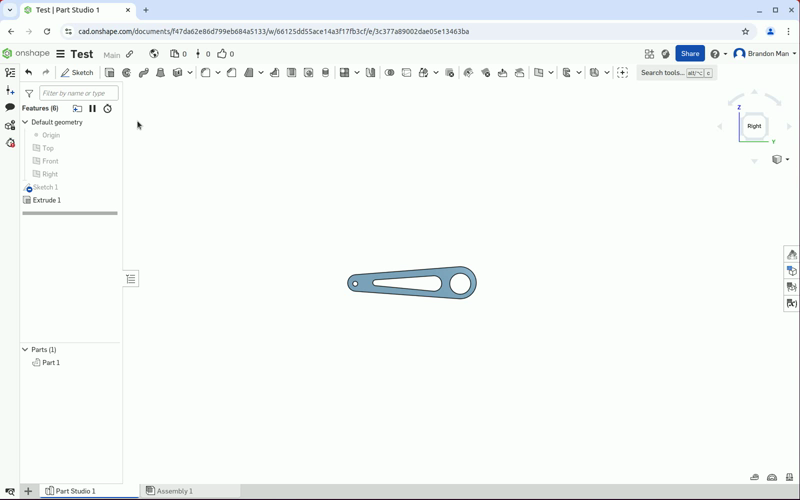
mouse_move(73, 189)
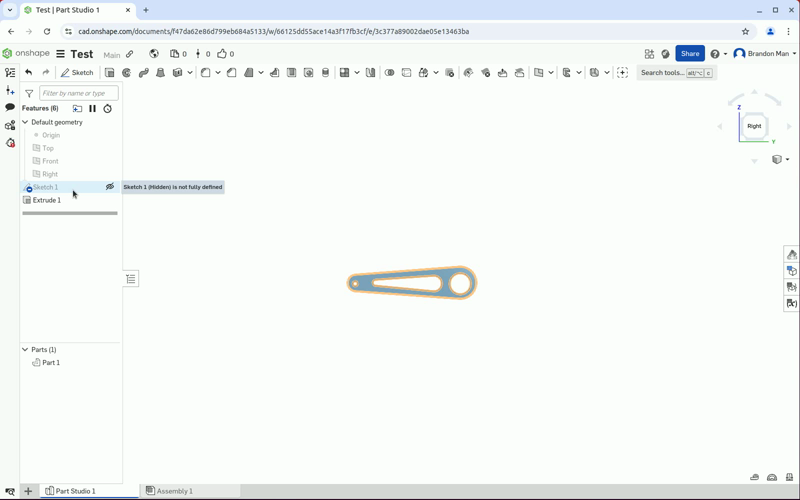
click(73, 189)
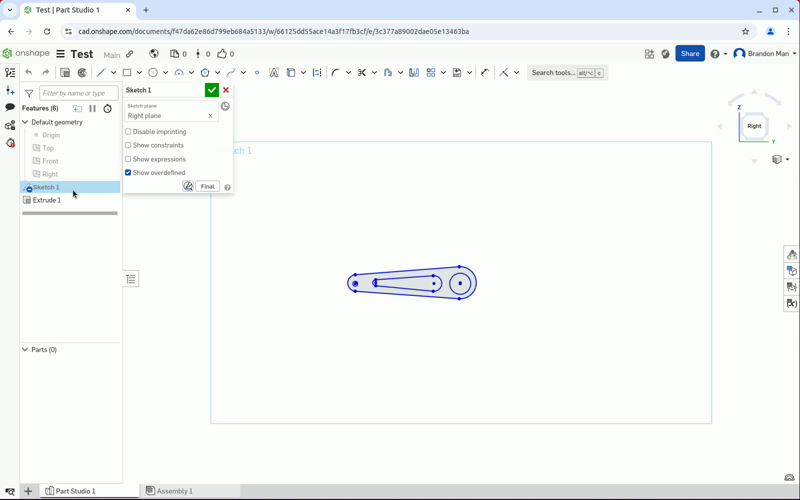
mouse_move(229, 92)
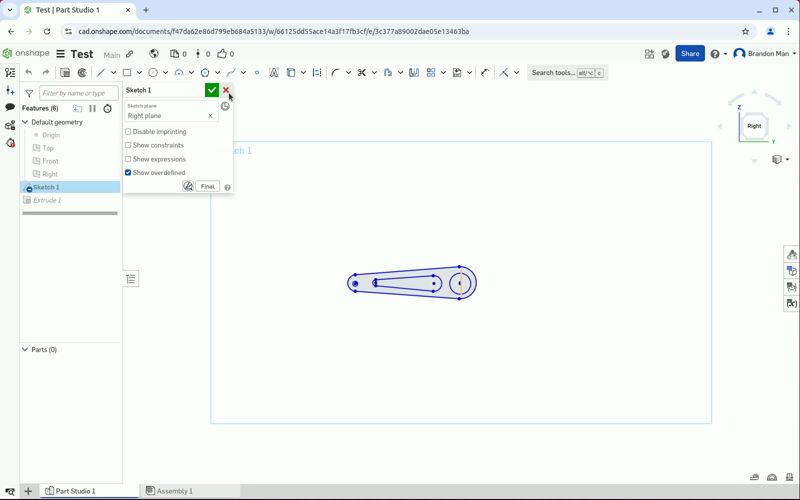
click(229, 92)
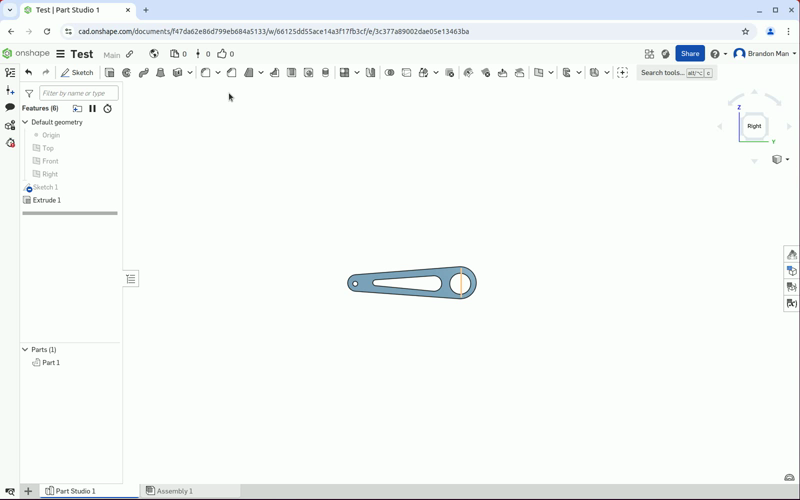
mouse_move(541, 75)
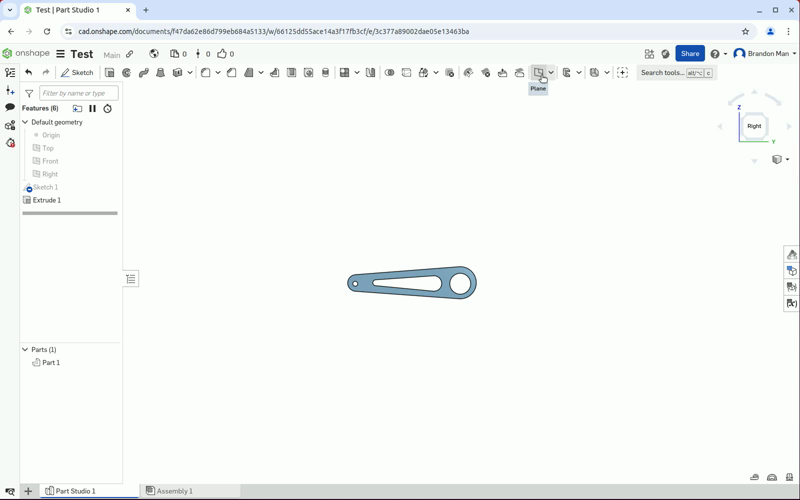
click(541, 75)
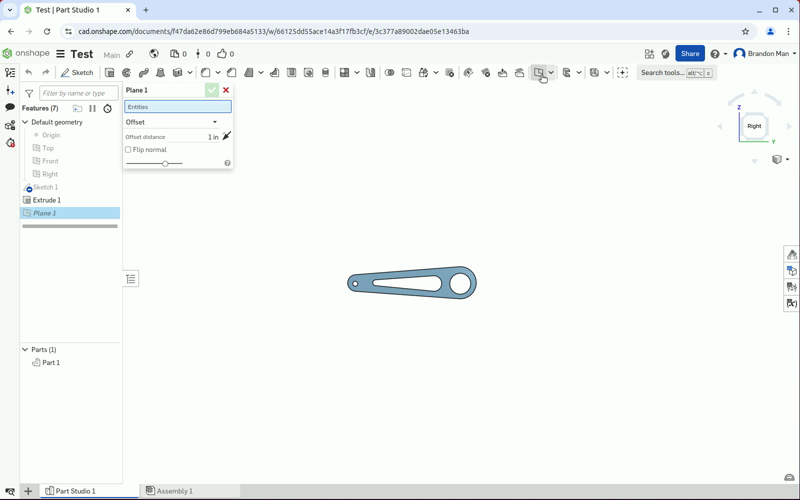
mouse_move(73, 176)
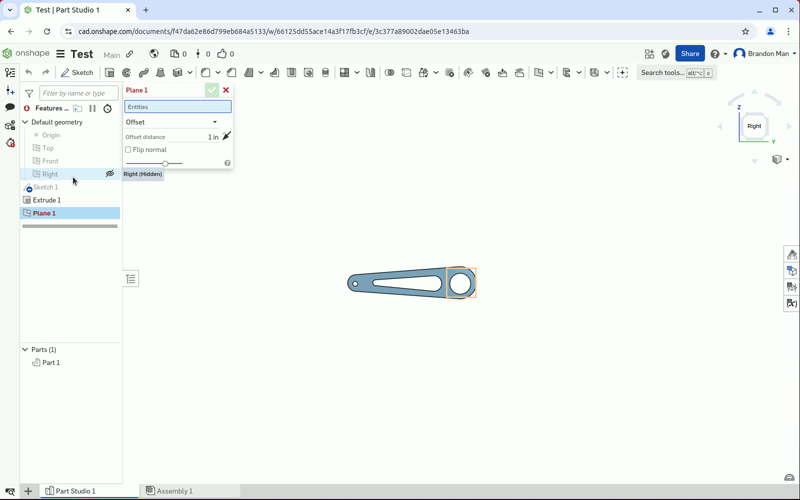
click(73, 176)
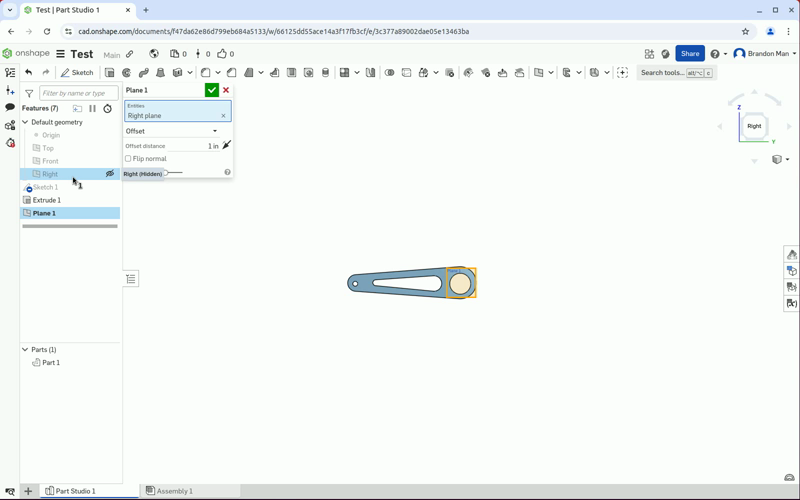
key(tab, 2)
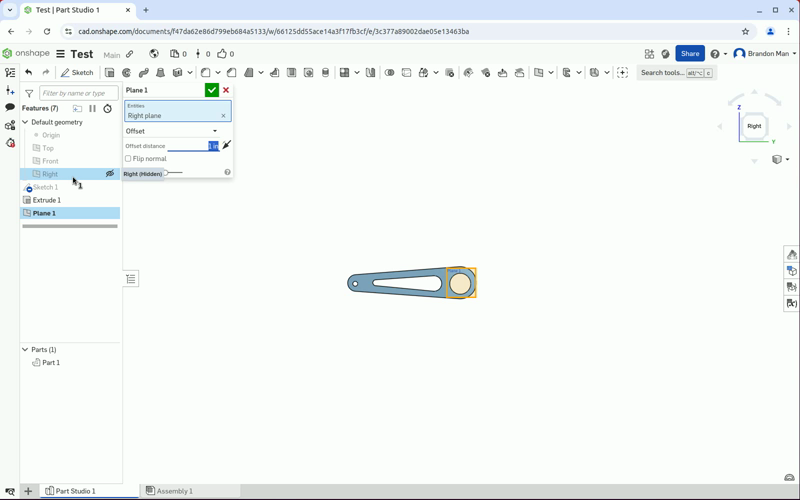
text(0.709)
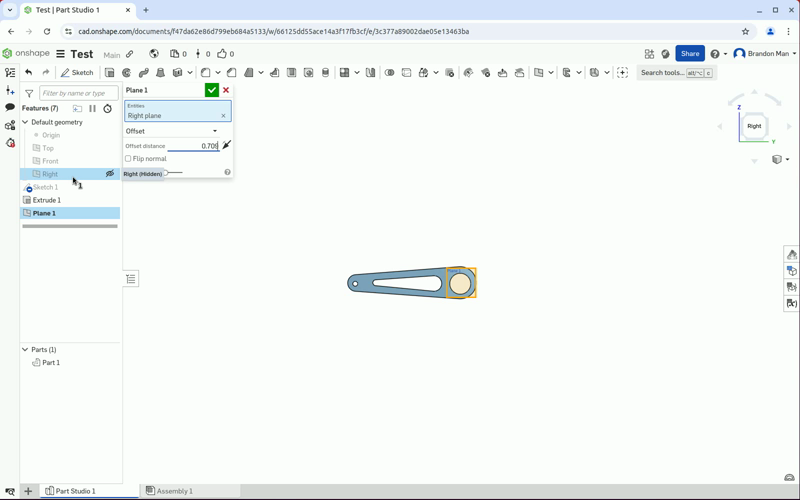
key(enter, 2)
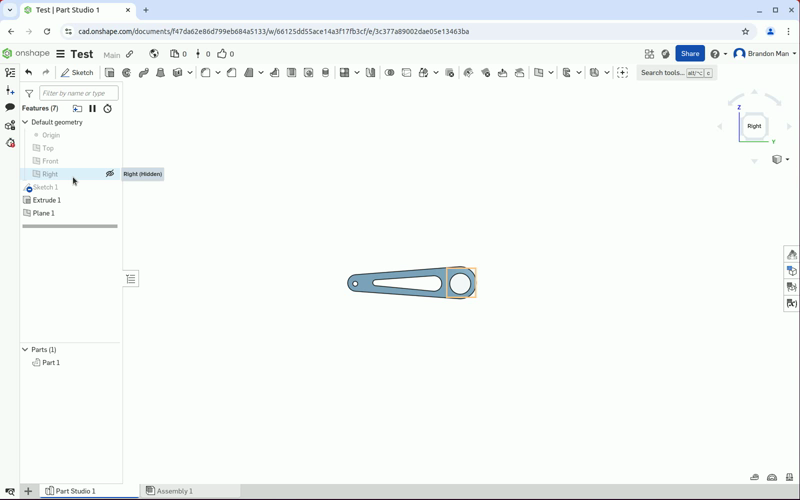
key(shift+s)
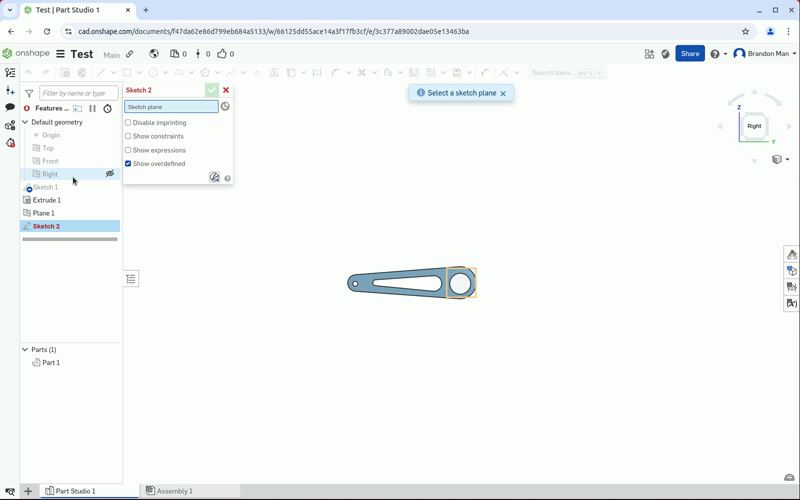
mouse_move(73, 215)
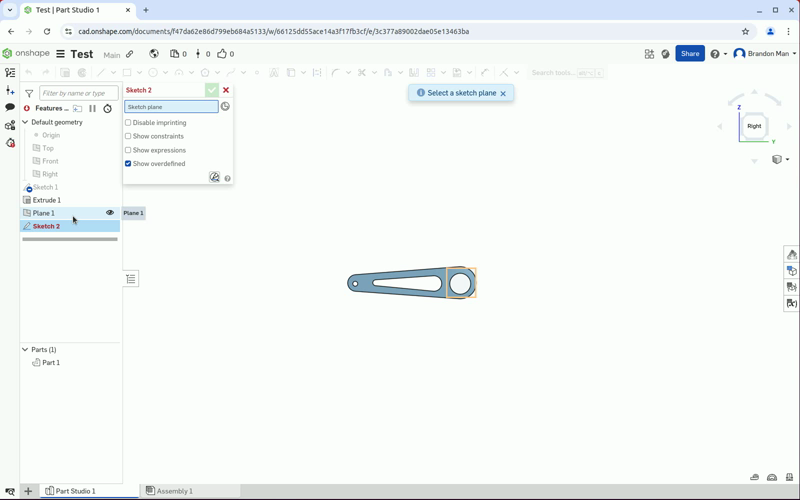
click(73, 215)
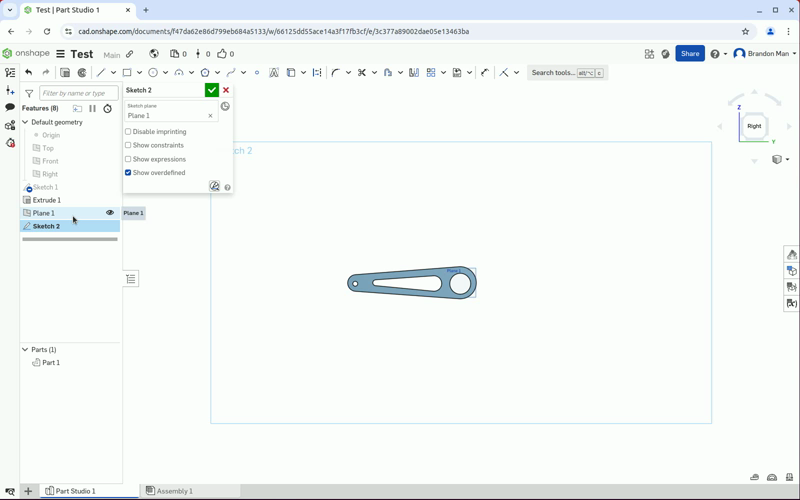
mouse_move(73, 352)
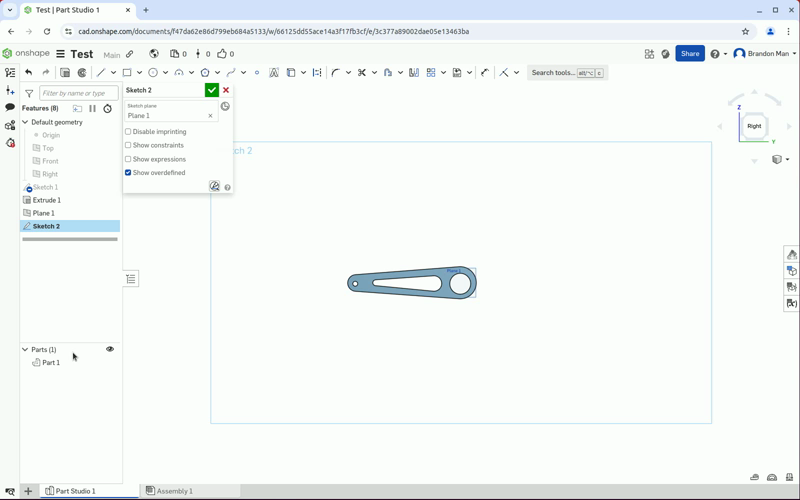
key(y)
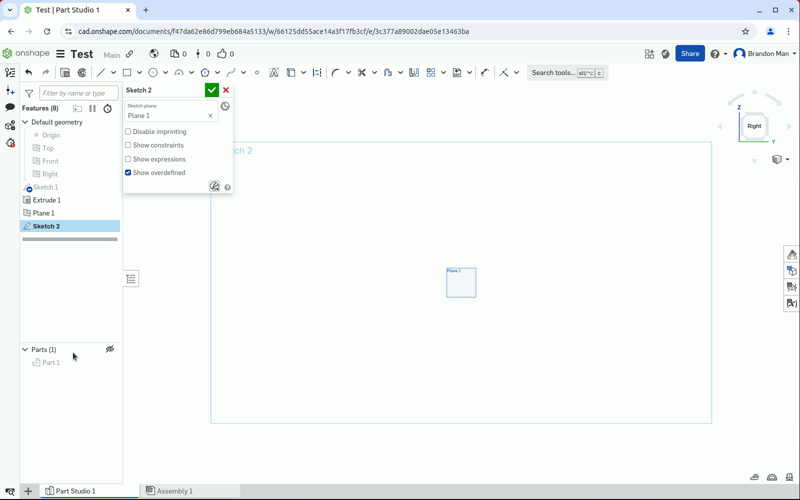
key(a)
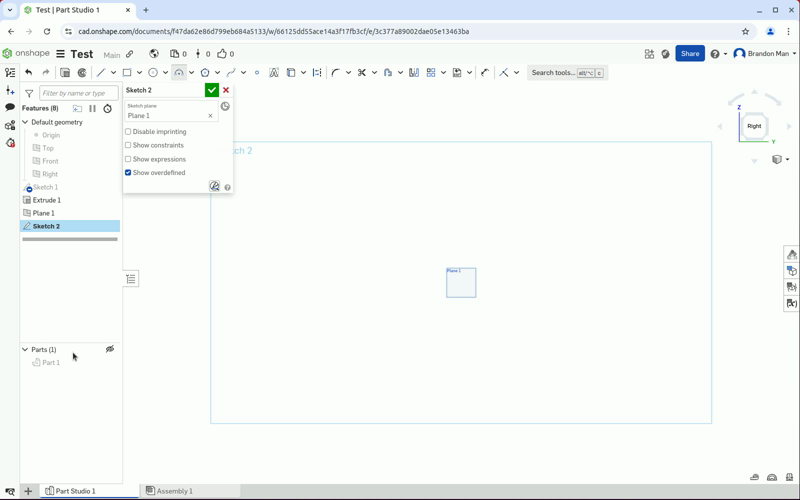
key_down(shift)
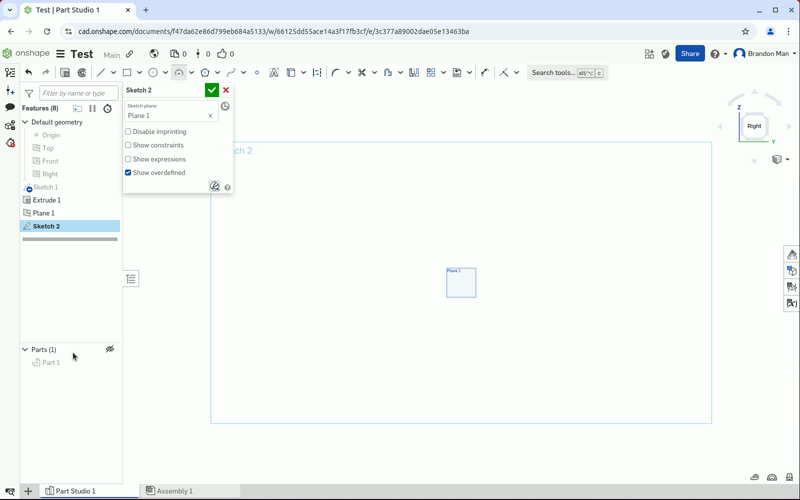
mouse_move(459, 266)
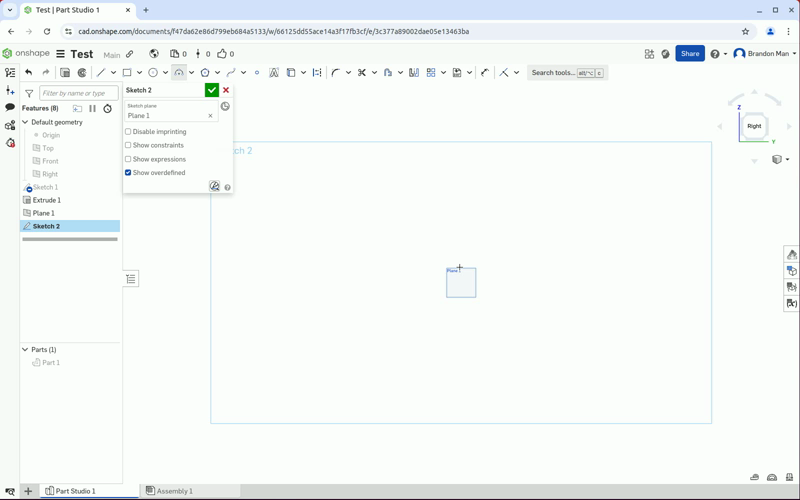
click(459, 266)
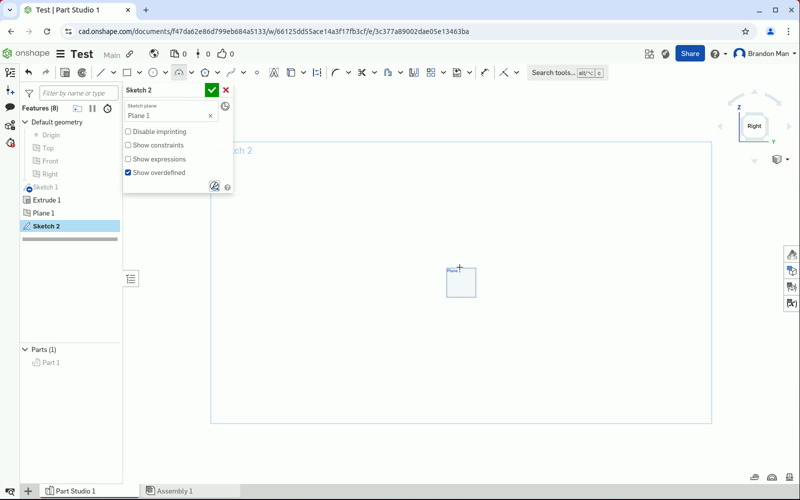
key_up(shift)
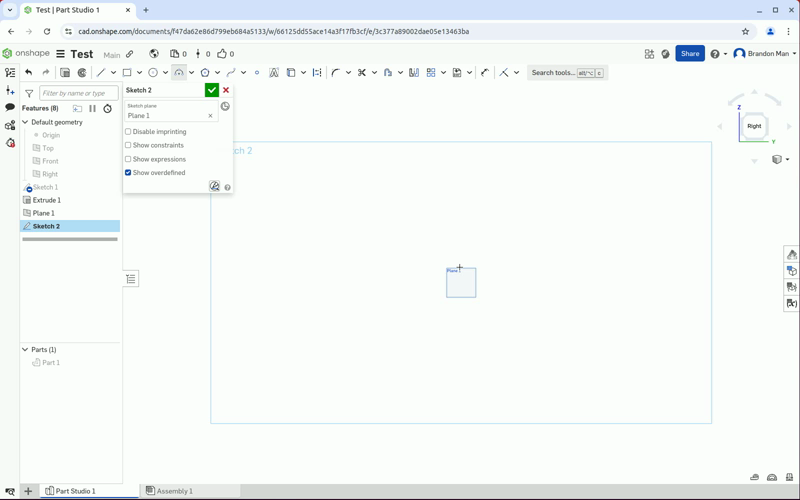
key_down(shift)
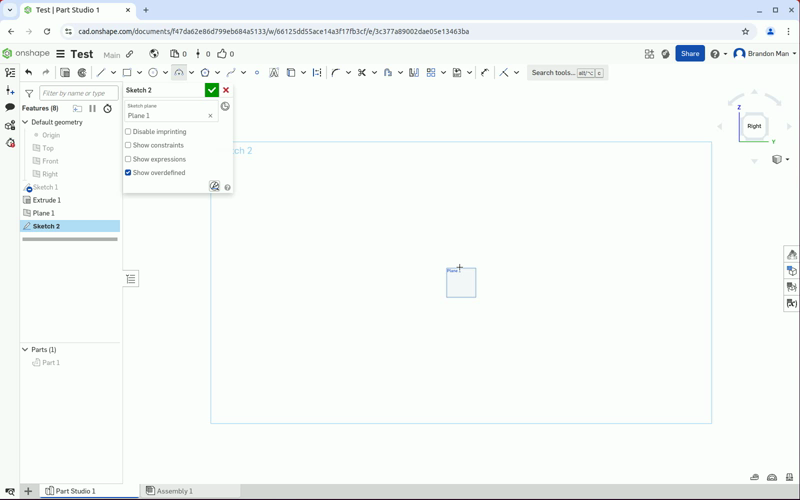
mouse_move(477, 283)
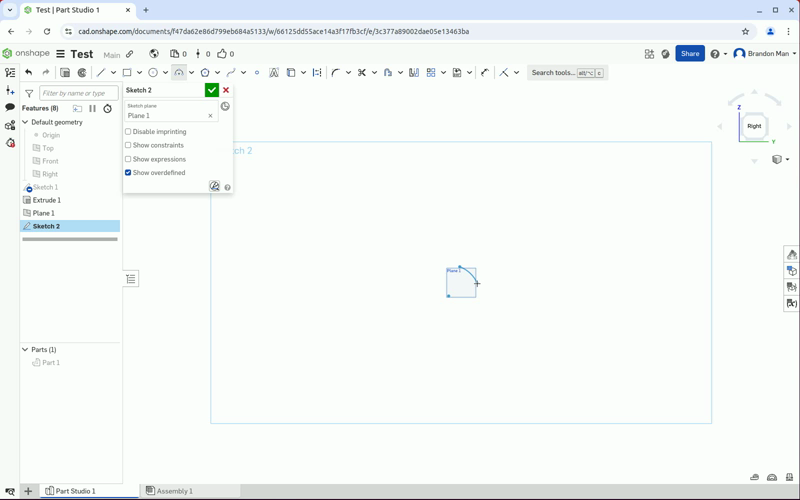
click(477, 283)
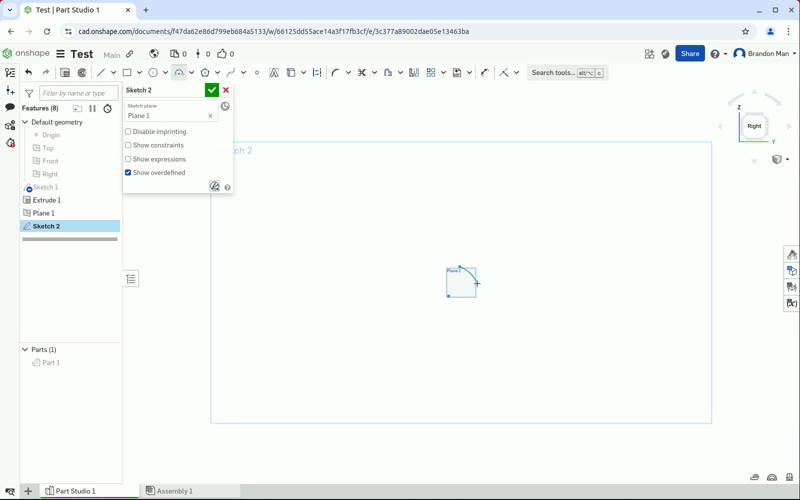
mouse_move(471, 271)
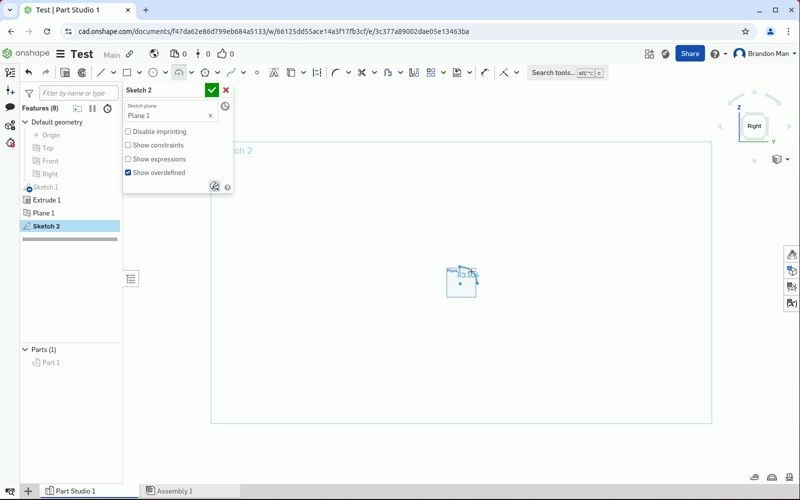
click(471, 271)
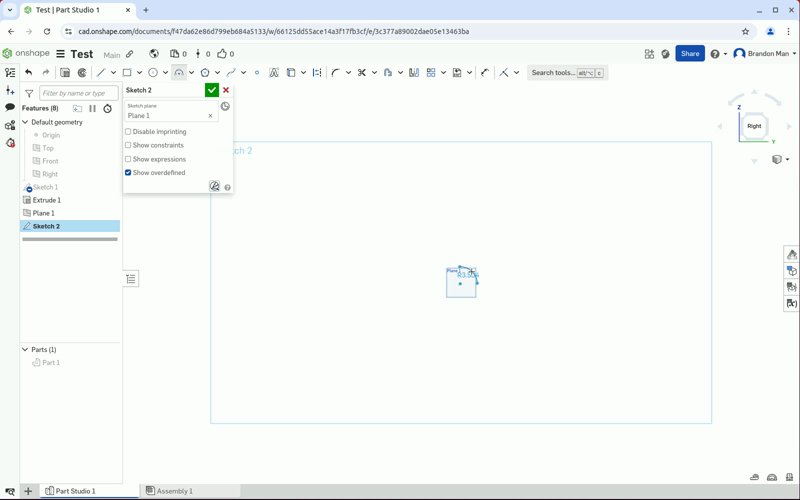
key_up(shift)
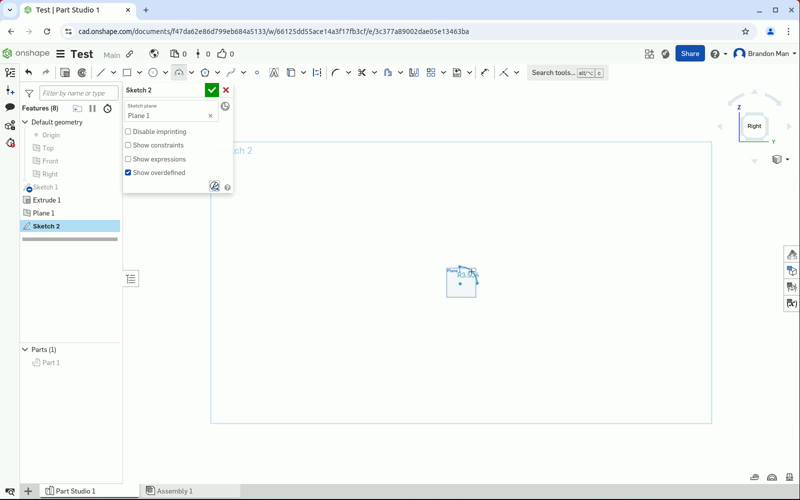
mouse_move(477, 283)
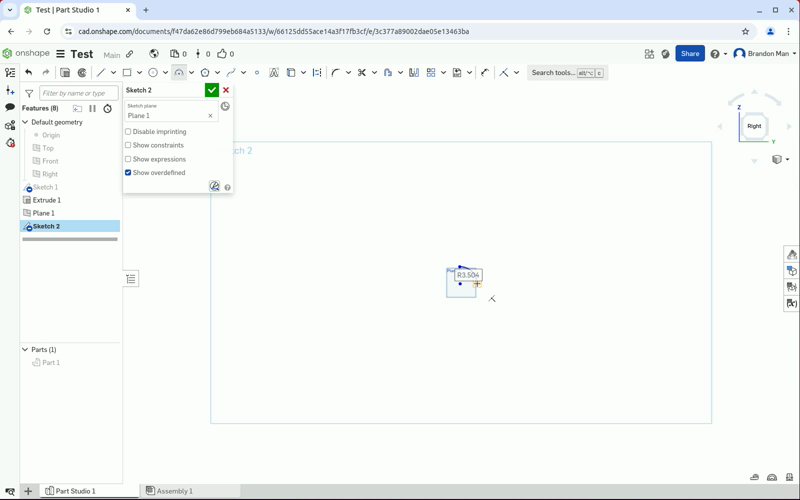
click(477, 283)
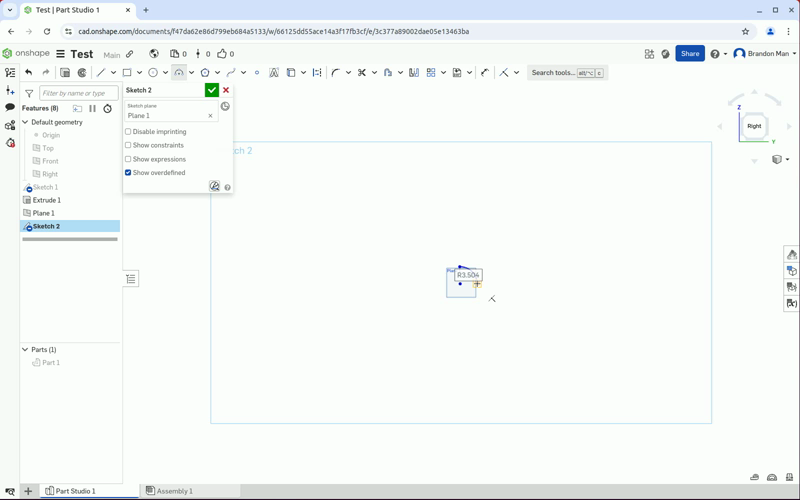
key_down(shift)
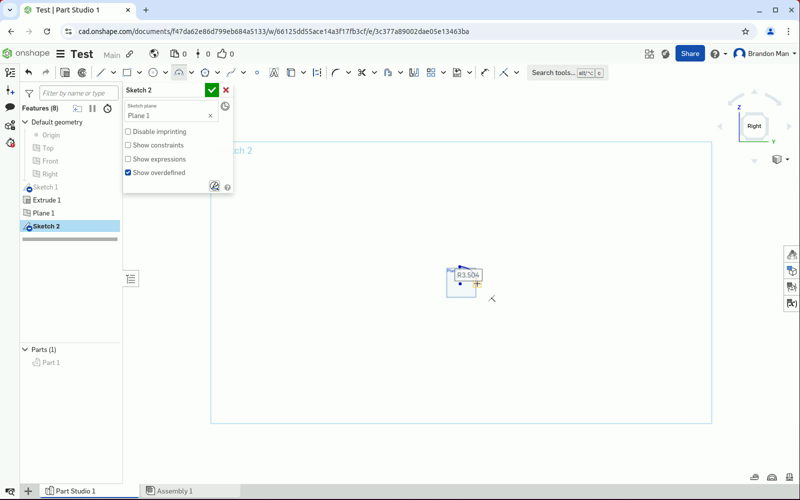
mouse_move(495, 257)
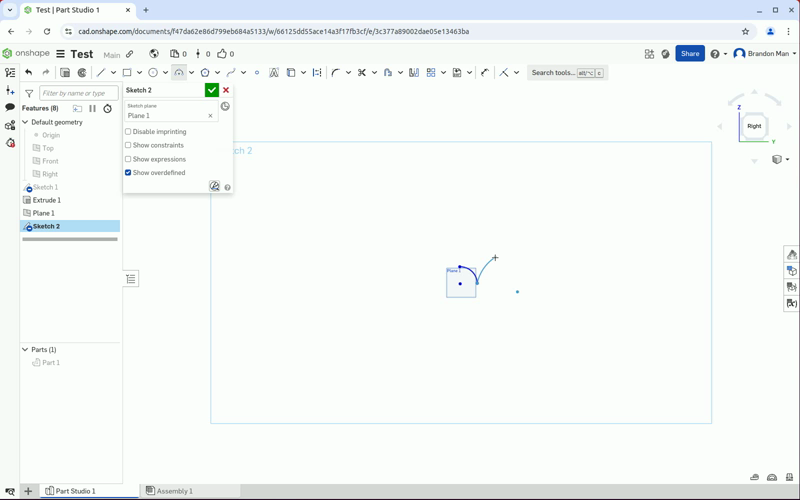
click(495, 257)
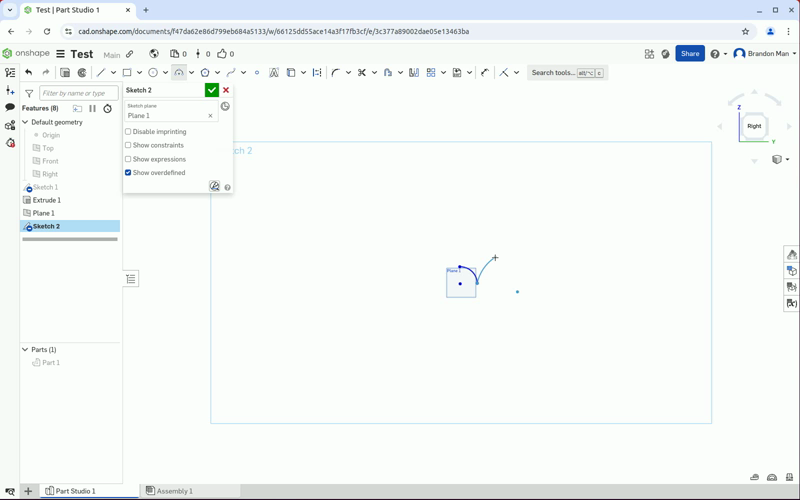
mouse_move(482, 267)
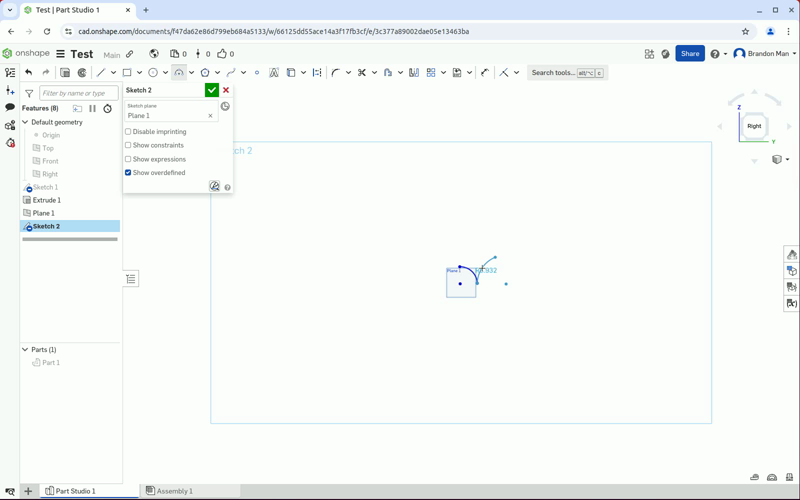
click(482, 267)
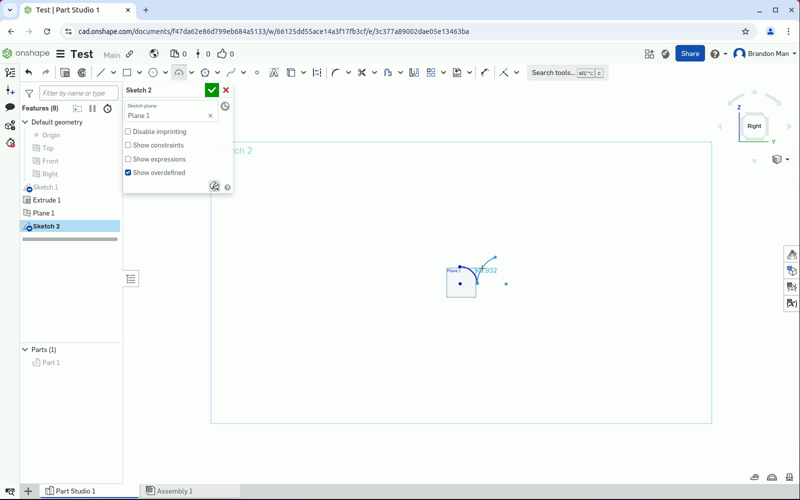
key_up(shift)
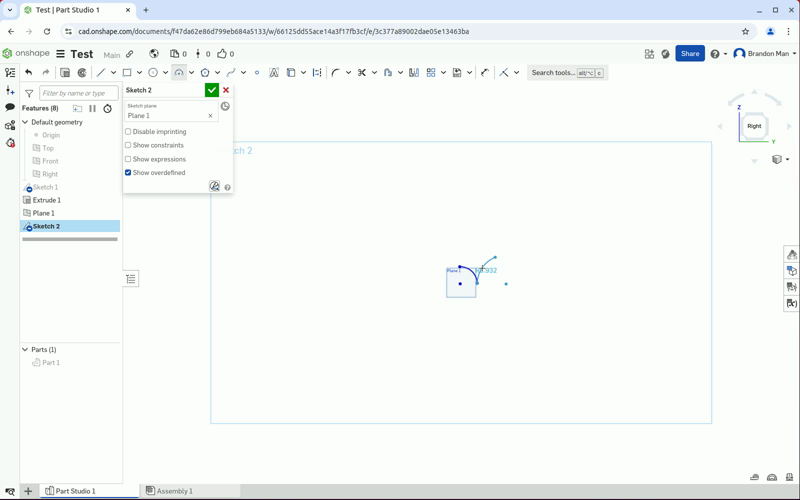
mouse_move(495, 257)
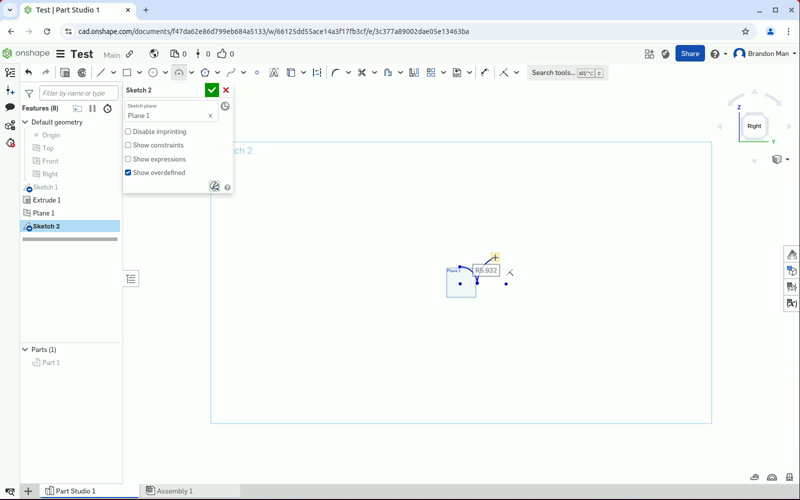
click(495, 257)
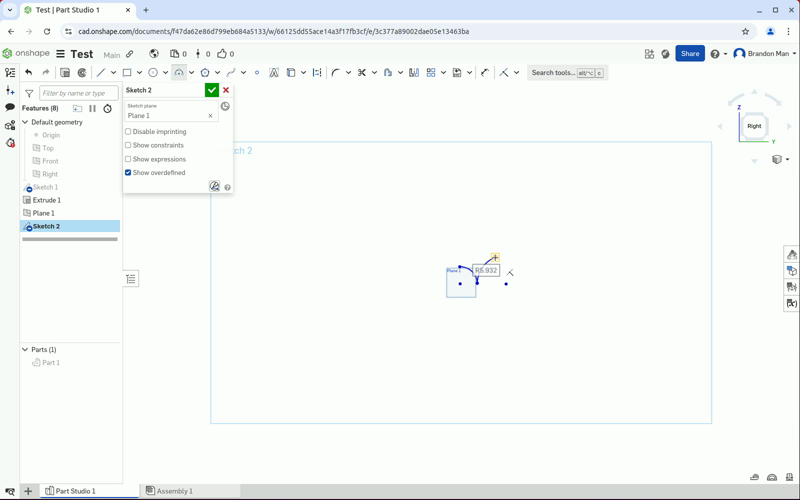
key_down(shift)
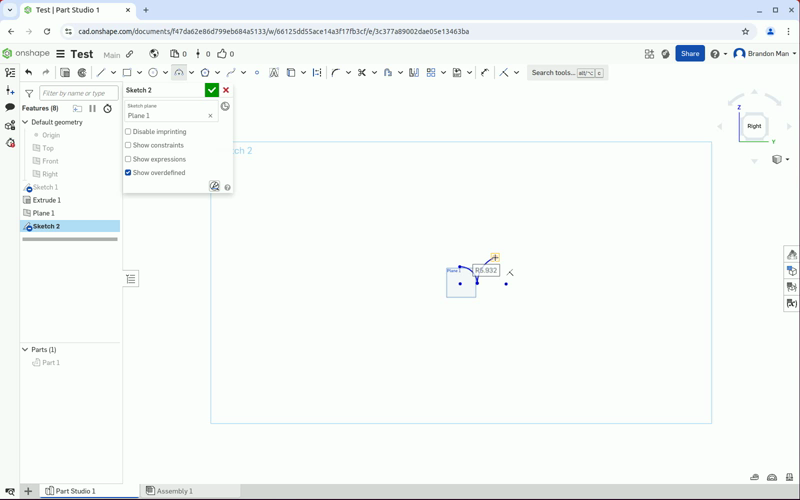
mouse_move(486, 248)
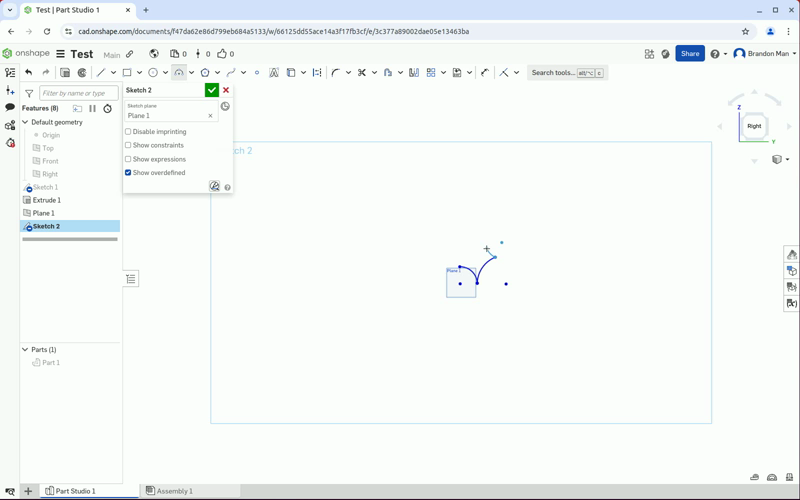
click(486, 248)
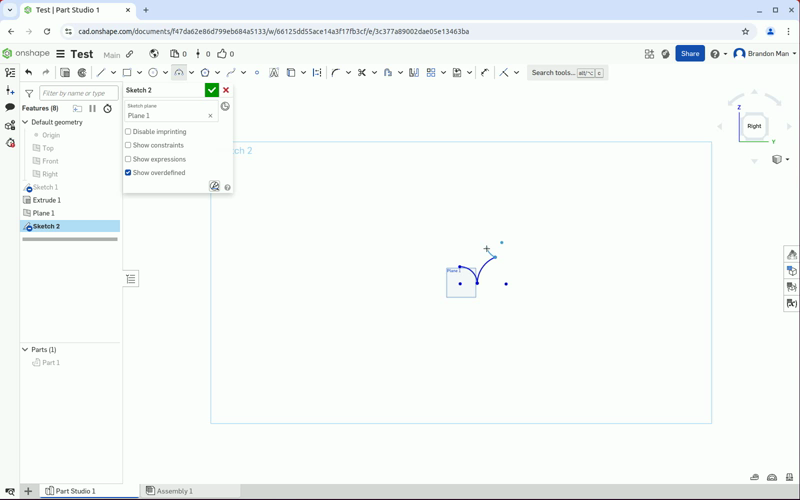
mouse_move(497, 246)
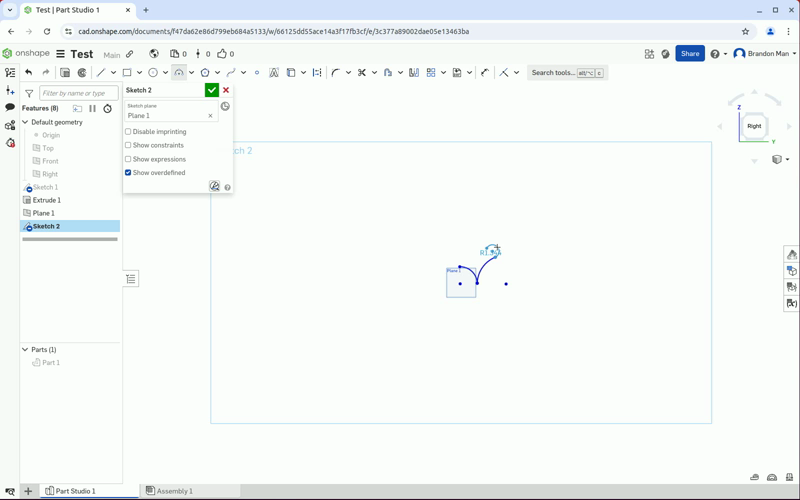
click(497, 246)
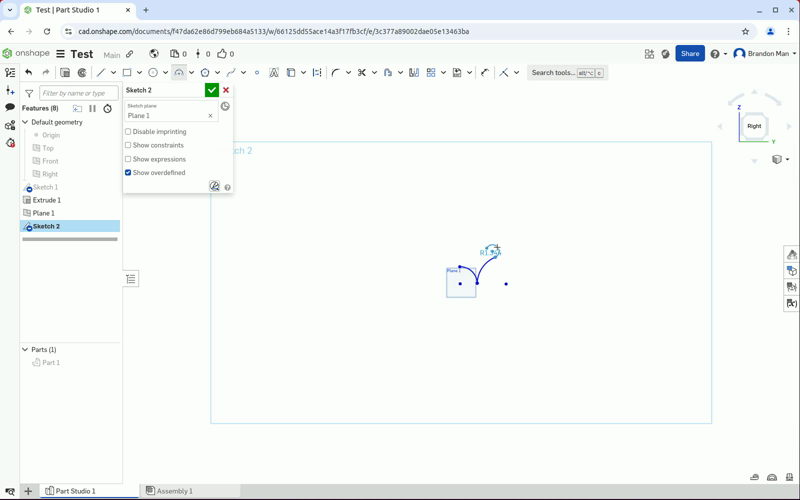
key_up(shift)
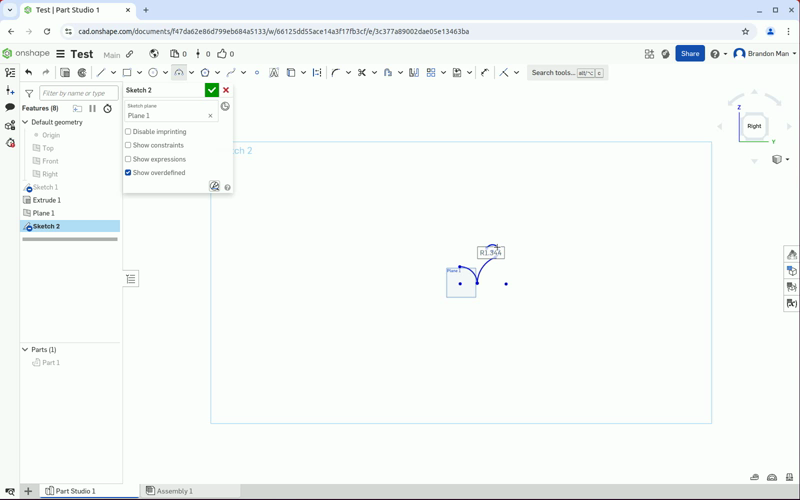
mouse_move(486, 248)
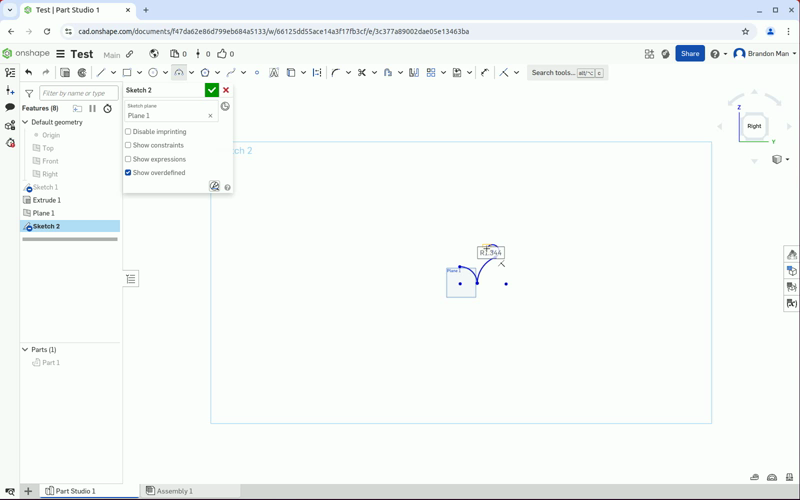
click(486, 248)
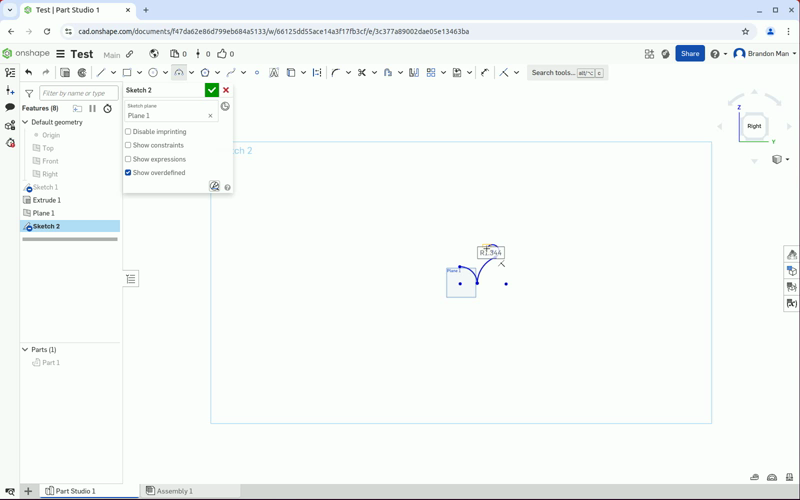
mouse_move(459, 266)
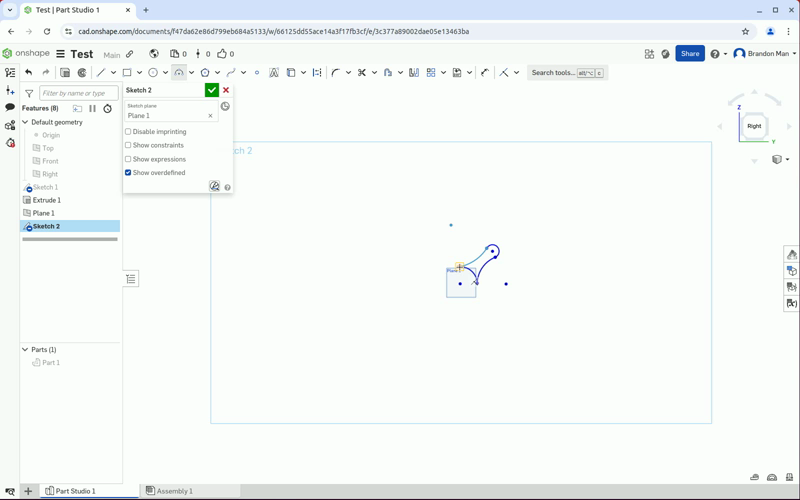
click(459, 266)
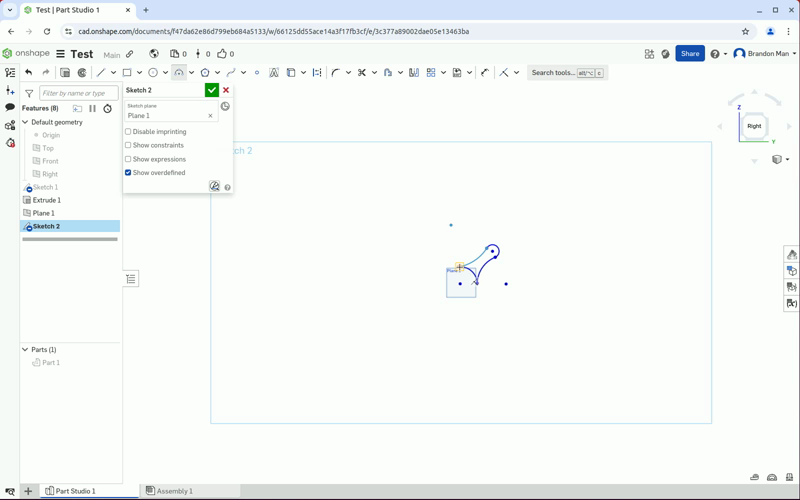
key_down(shift)
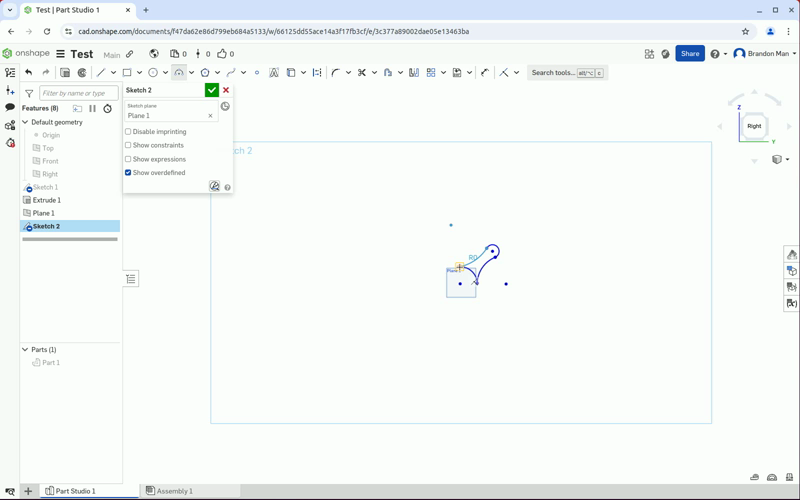
mouse_move(475, 261)
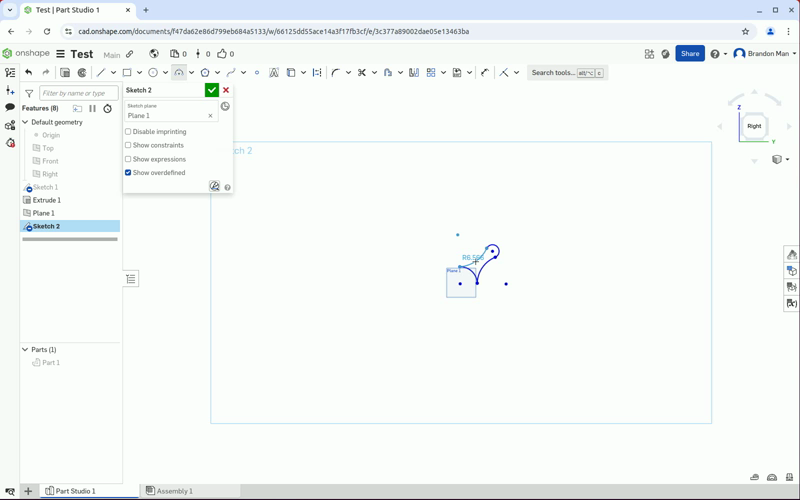
click(475, 261)
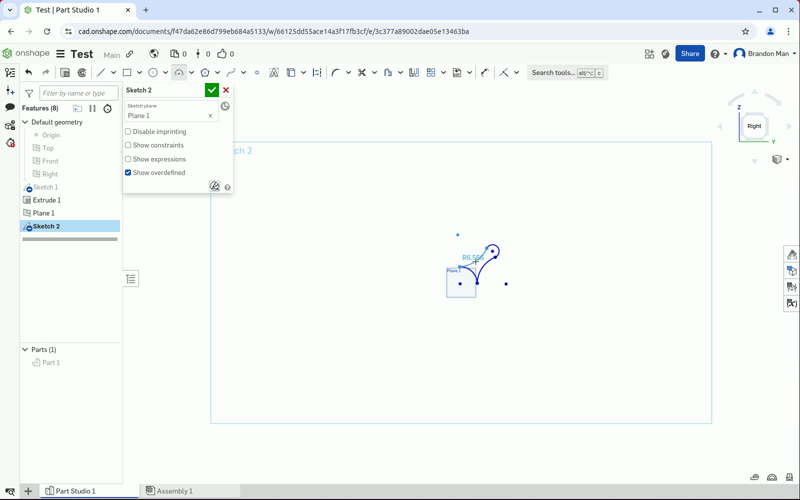
key_up(shift)
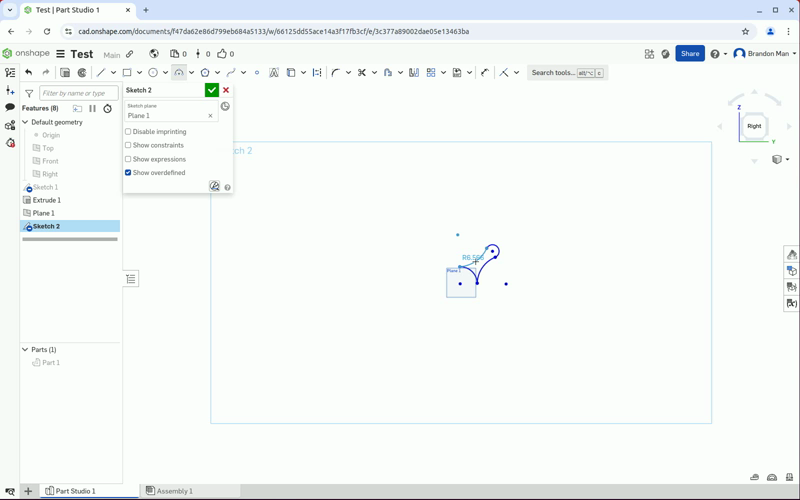
key(esc)
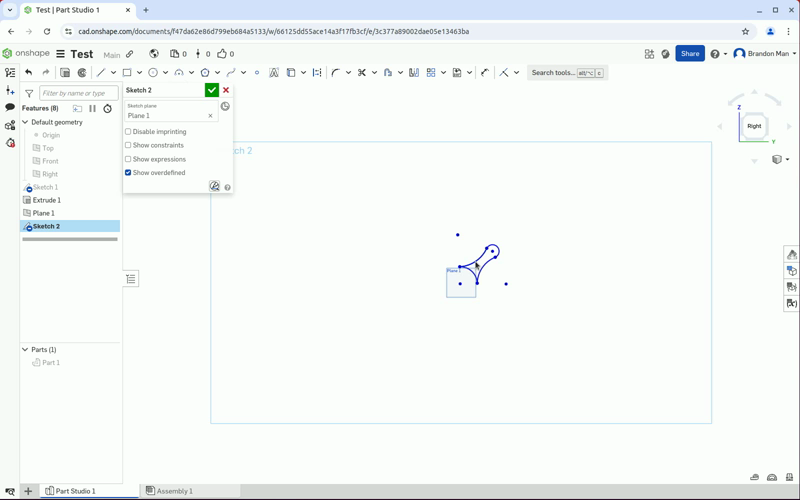
key(c)
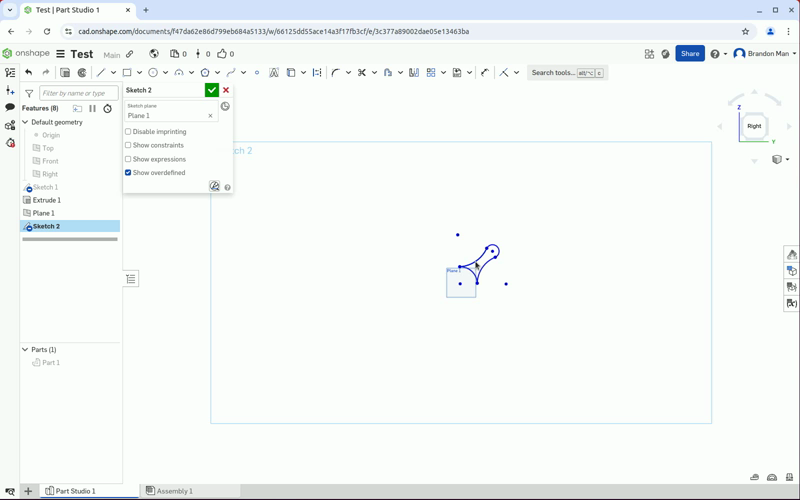
key_down(shift)
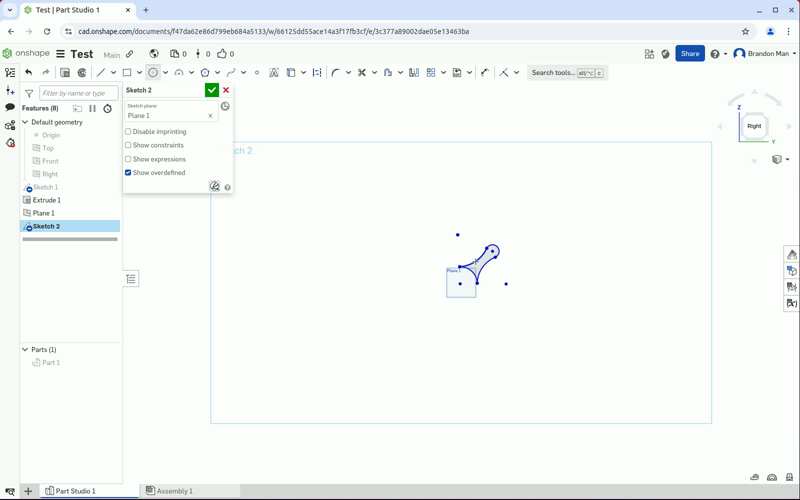
mouse_move(492, 251)
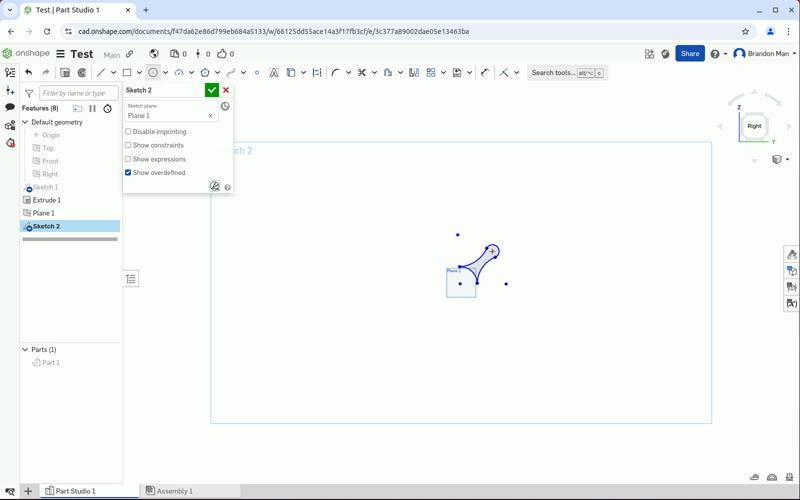
click(492, 251)
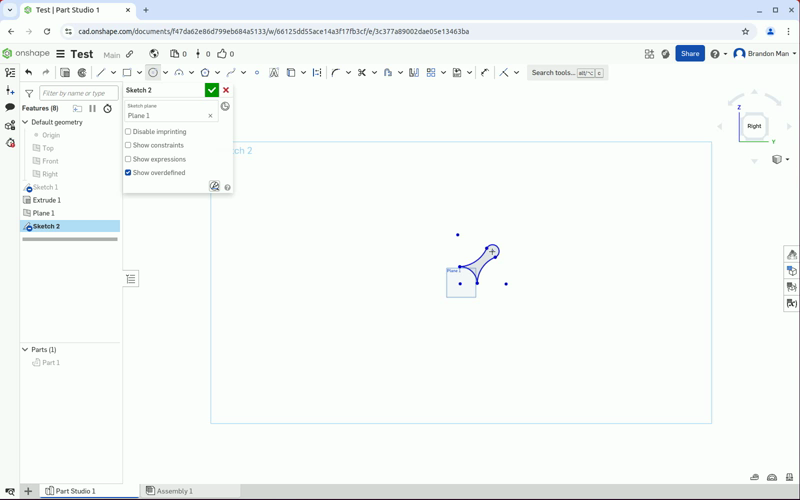
key_up(shift)
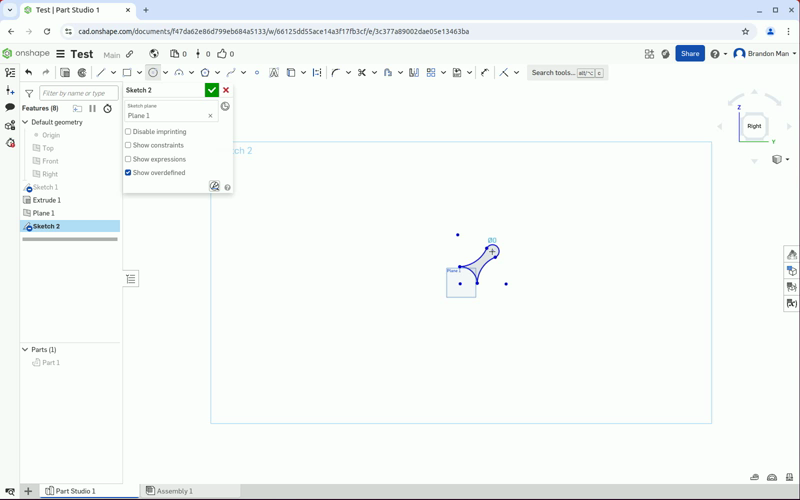
mouse_move(495, 251)
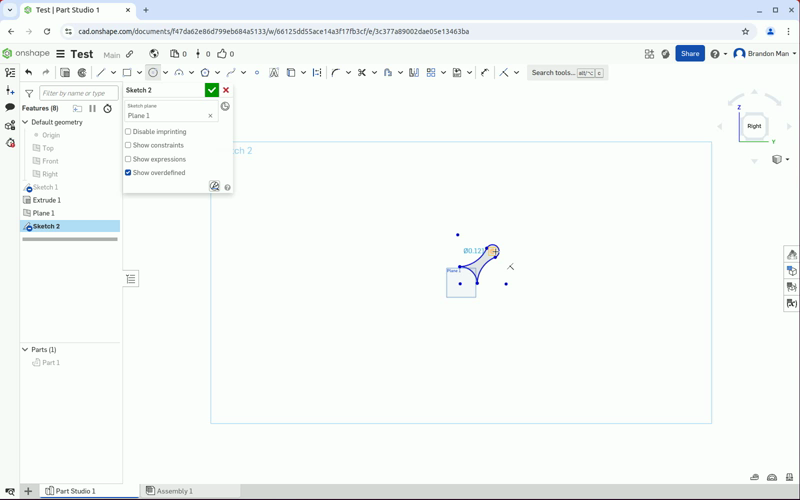
scroll(6)
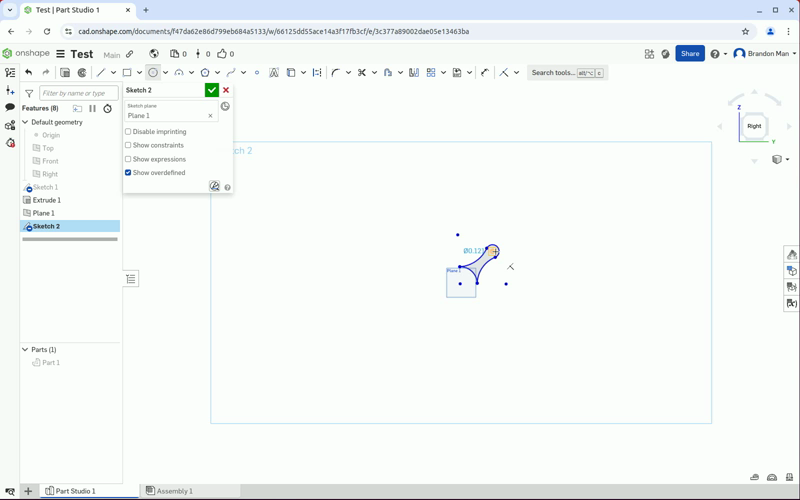
scroll(6)
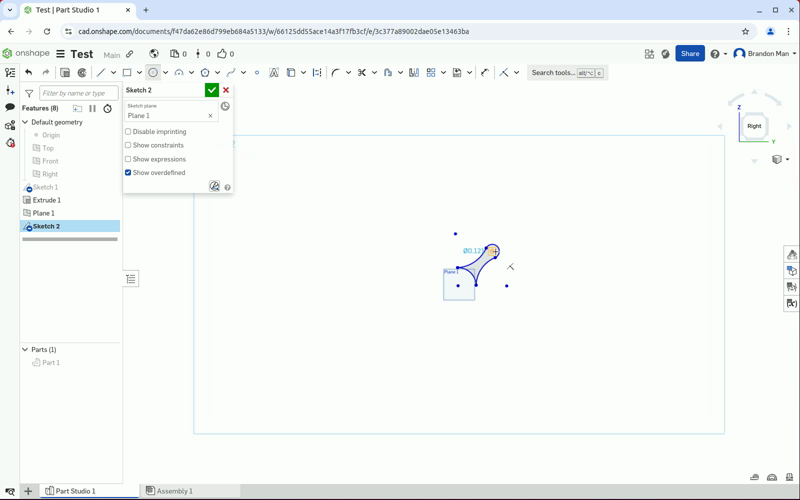
scroll(6)
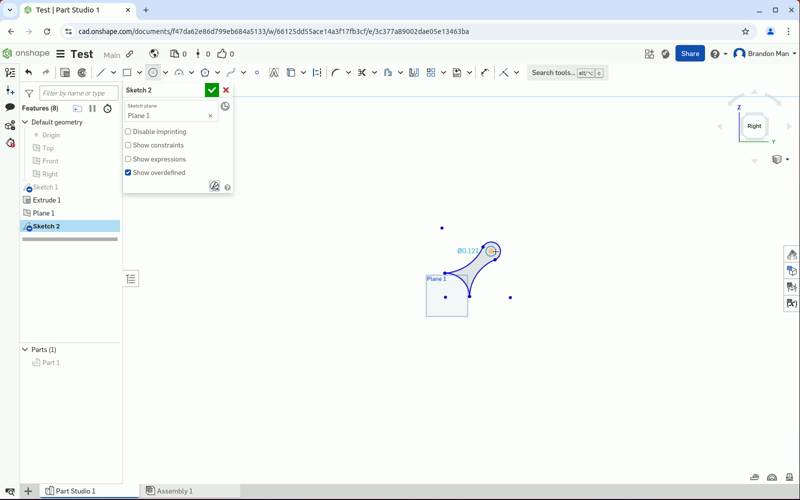
scroll(6)
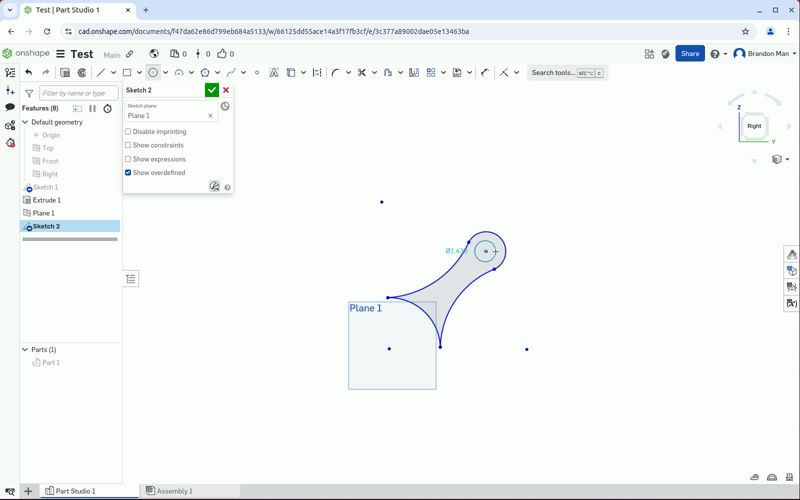
scroll(6)
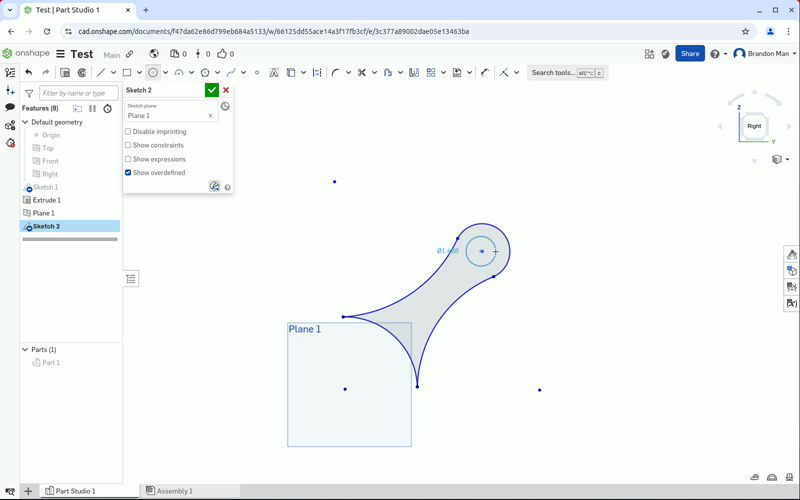
scroll(6)
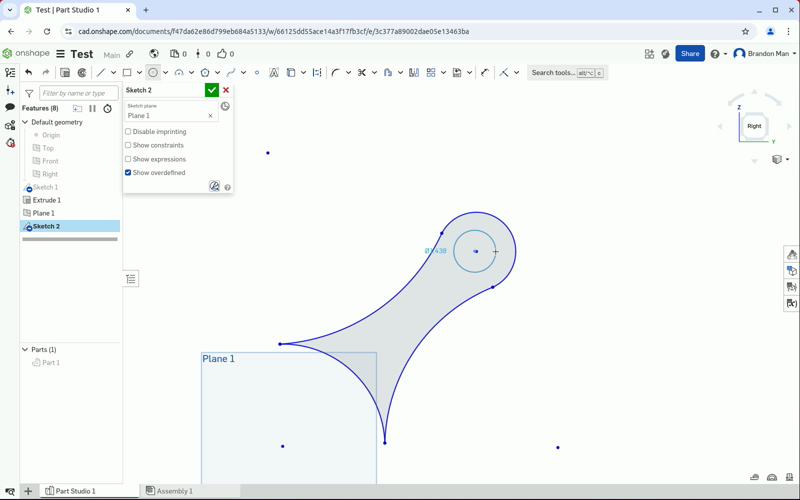
scroll(6)
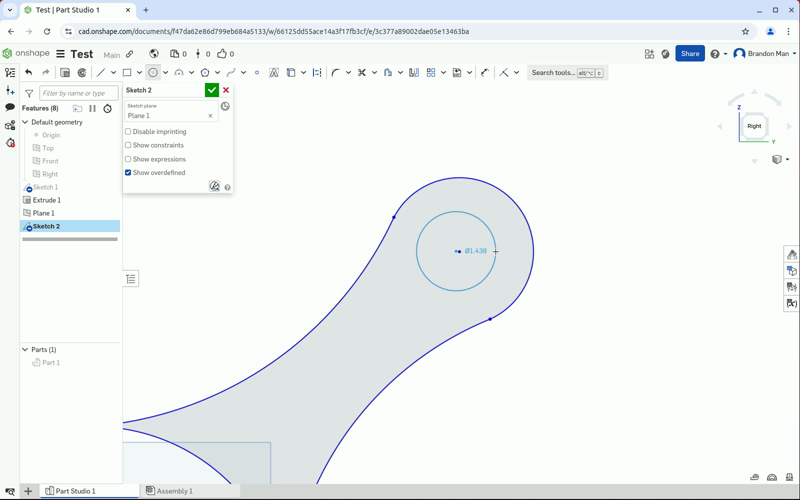
click(495, 251)
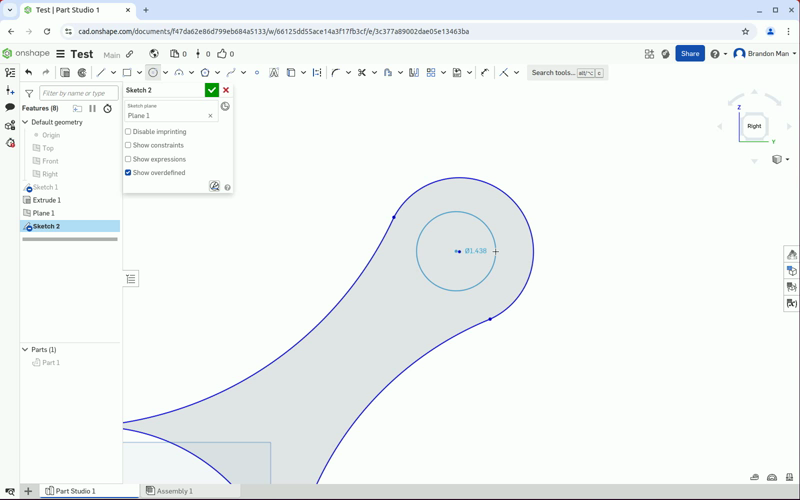
scroll(-6)
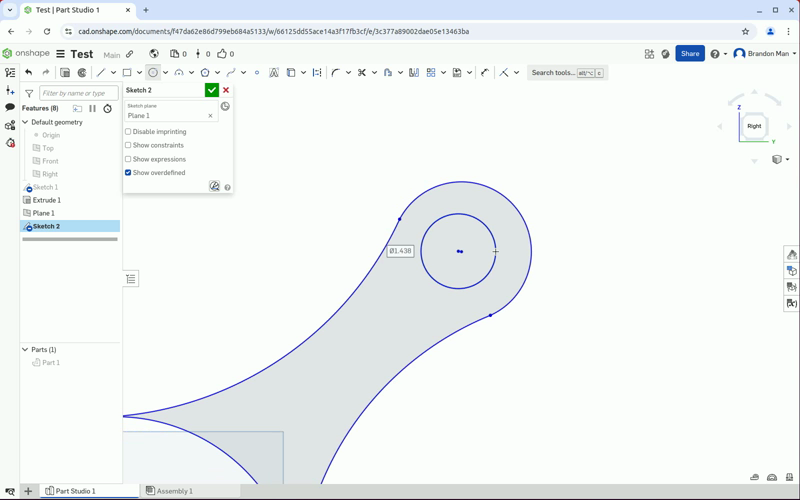
scroll(-6)
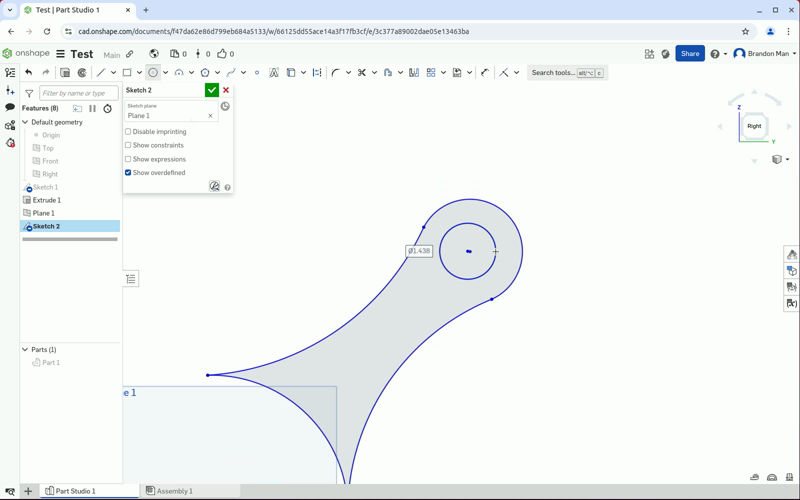
scroll(-6)
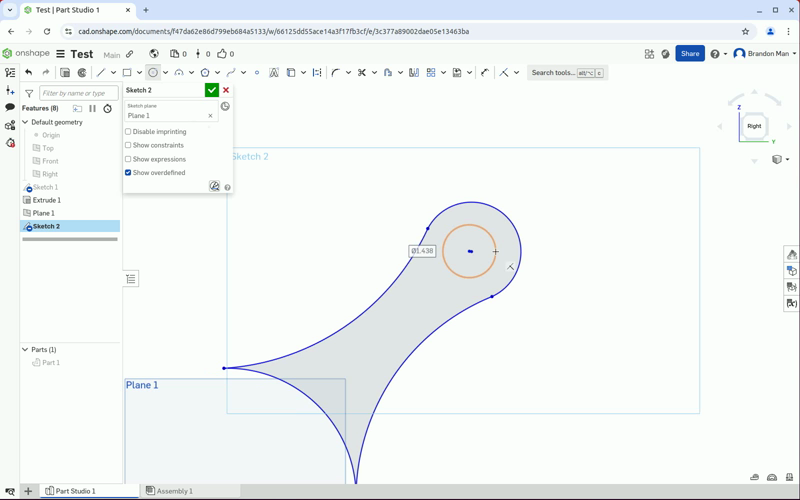
scroll(-6)
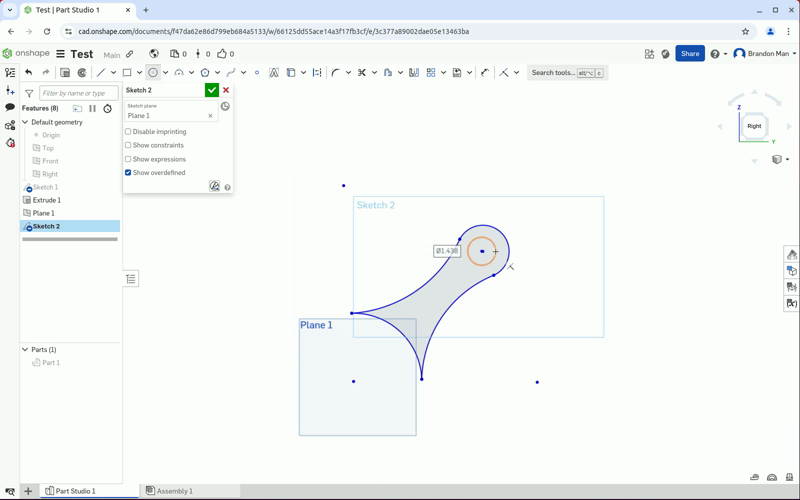
scroll(-6)
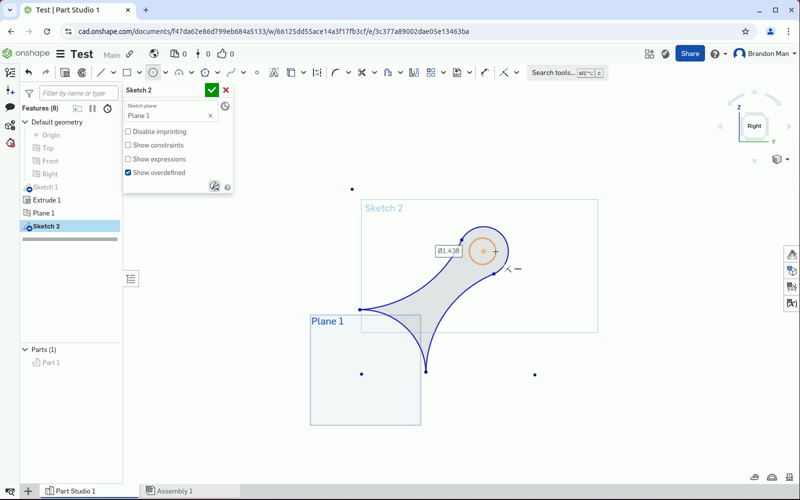
scroll(-6)
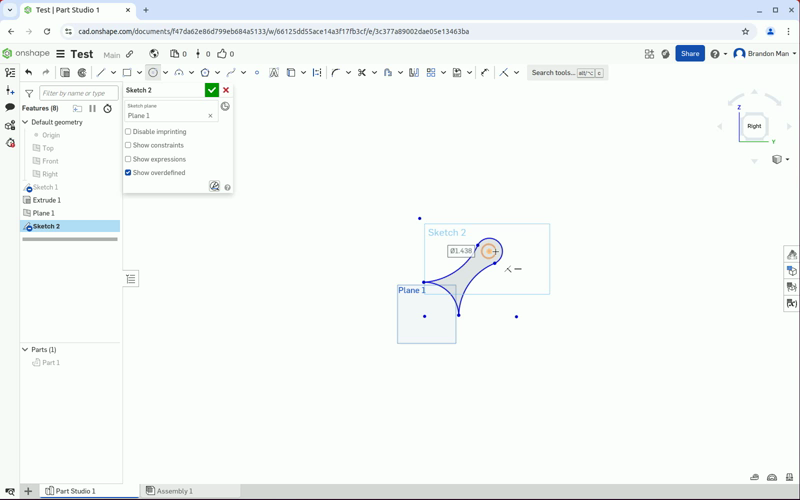
scroll(-6)
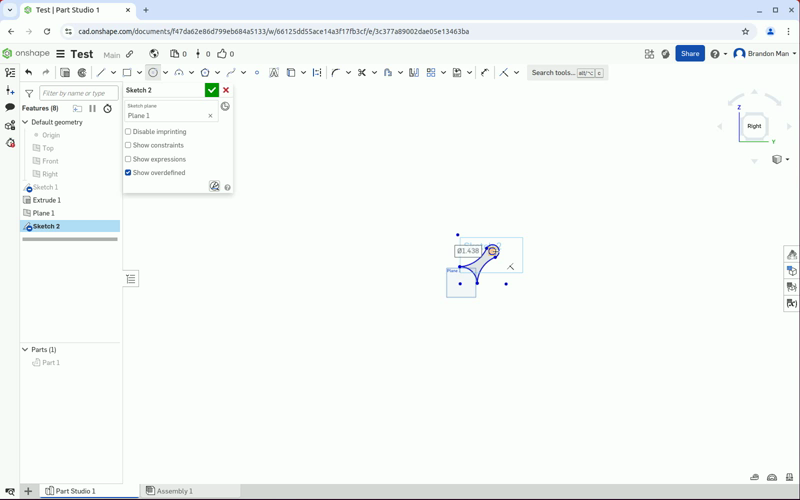
key(esc)
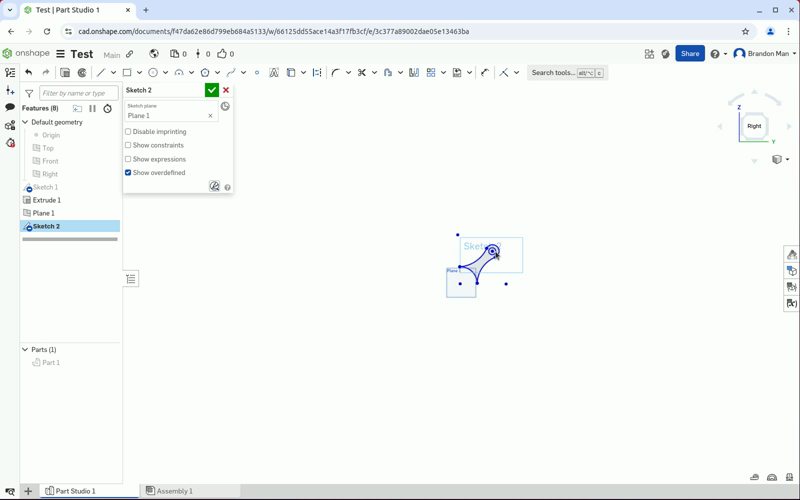
mouse_move(476, 274)
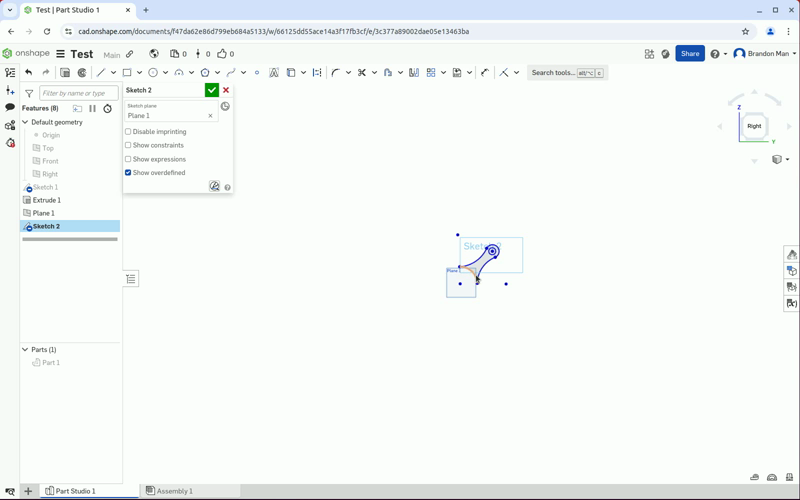
scroll(6)
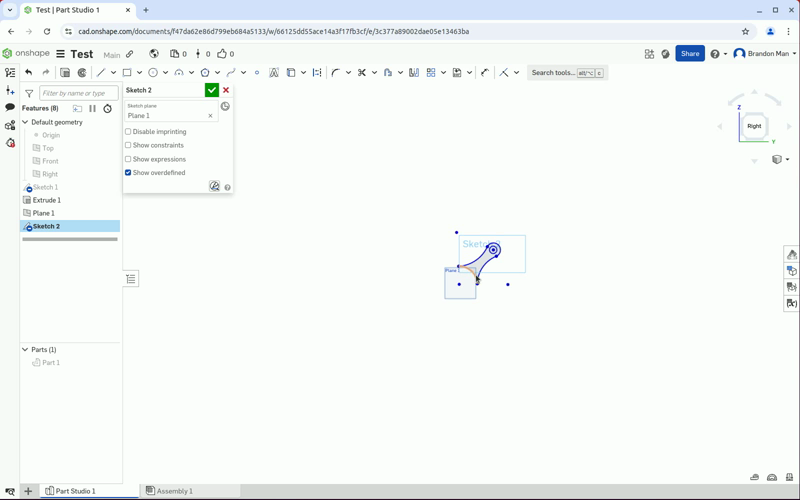
scroll(6)
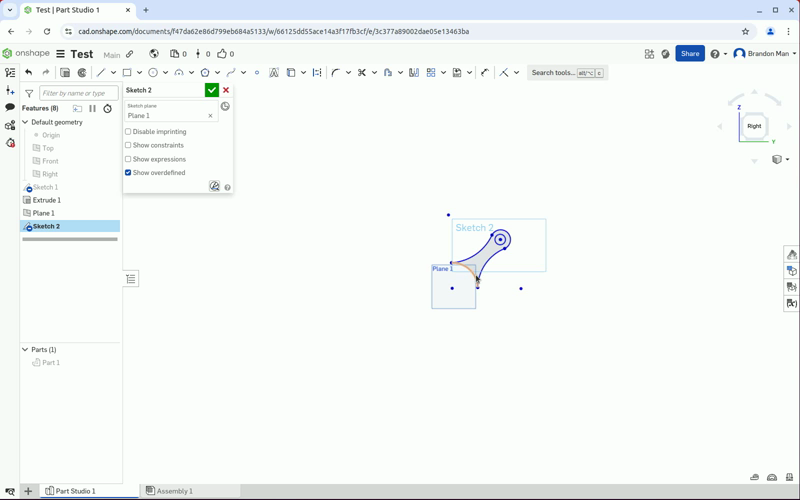
scroll(6)
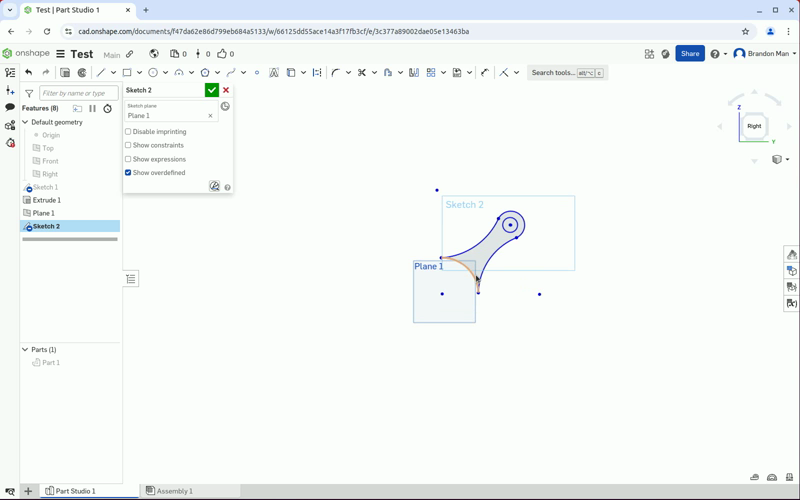
scroll(6)
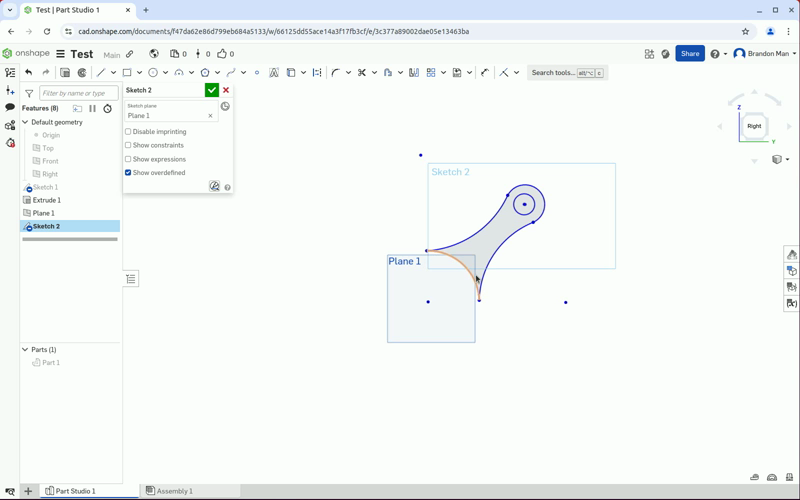
scroll(6)
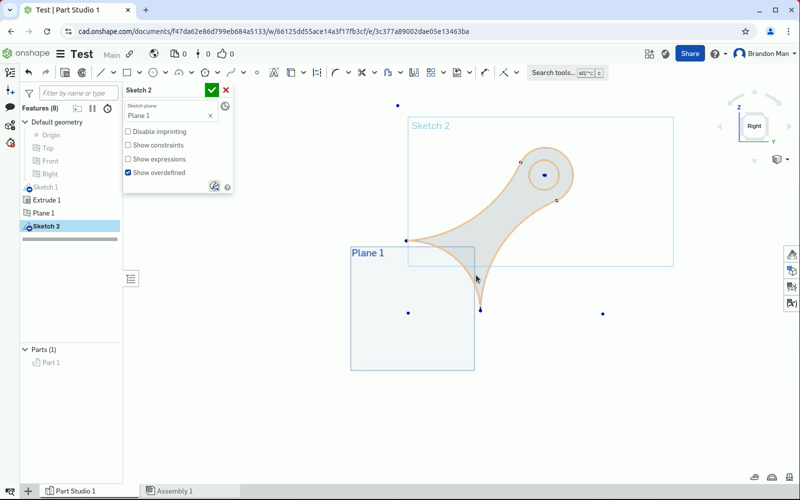
scroll(6)
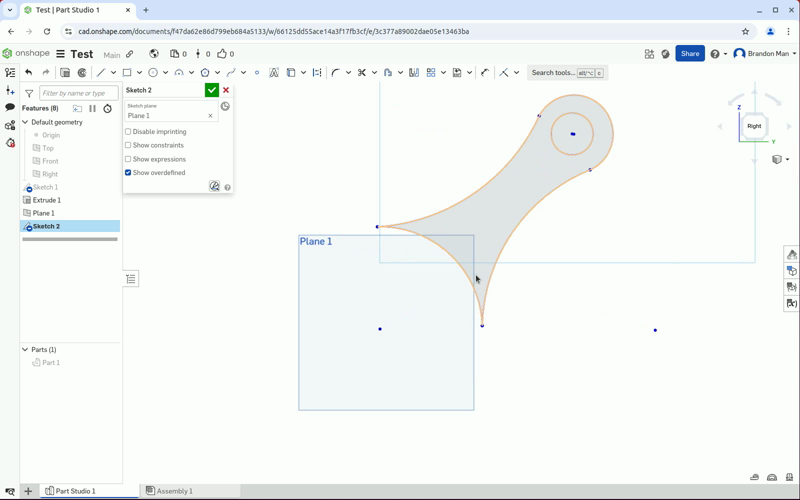
scroll(6)
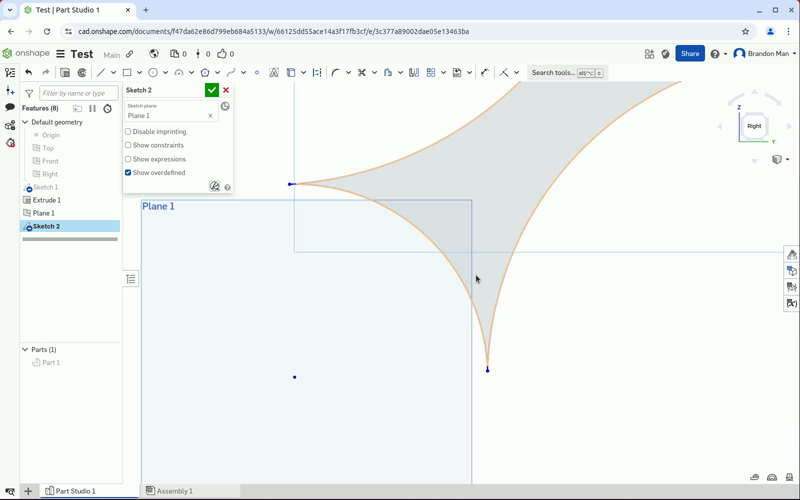
click(476, 274)
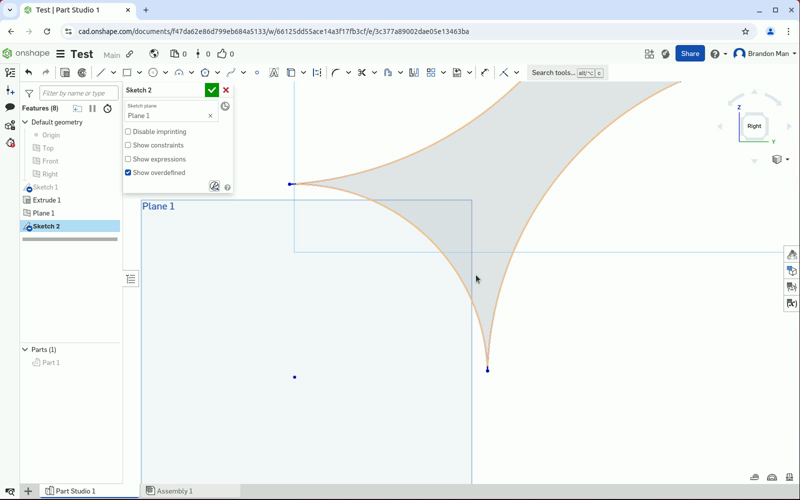
scroll(-6)
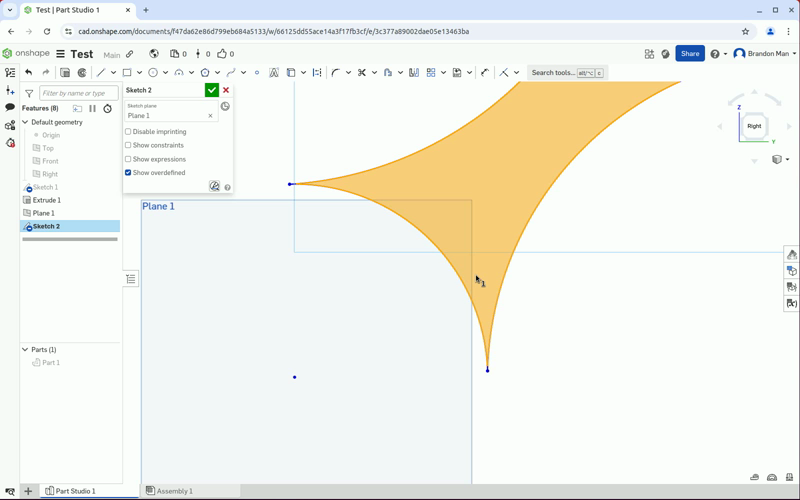
scroll(-6)
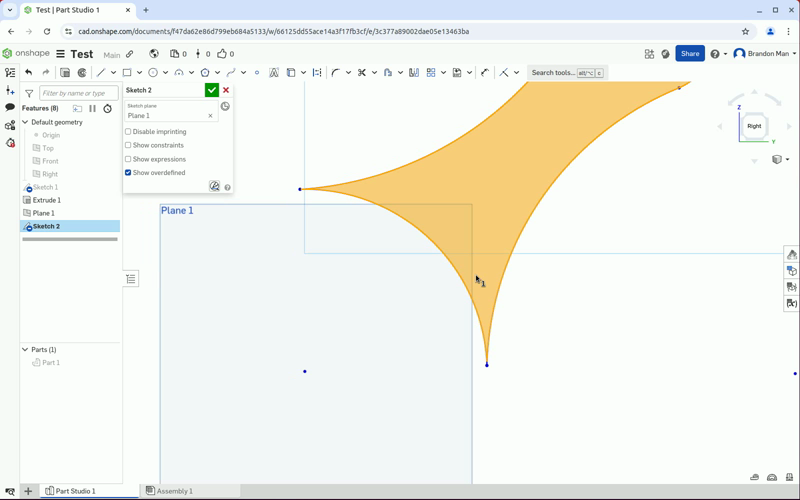
scroll(-6)
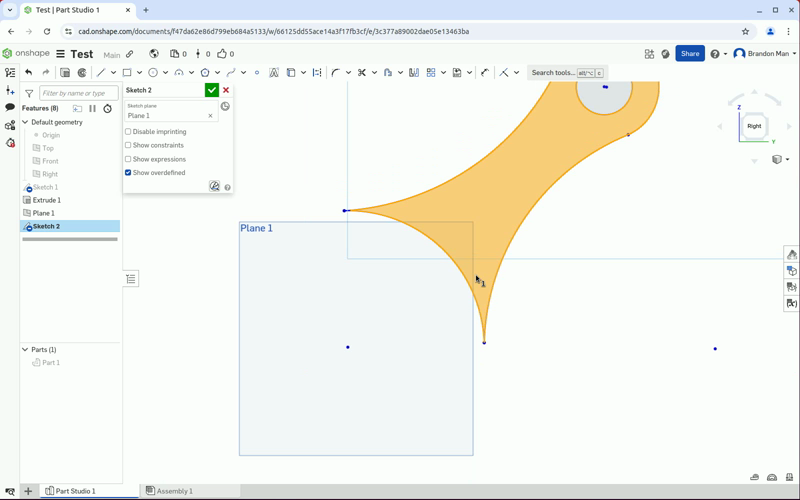
scroll(-6)
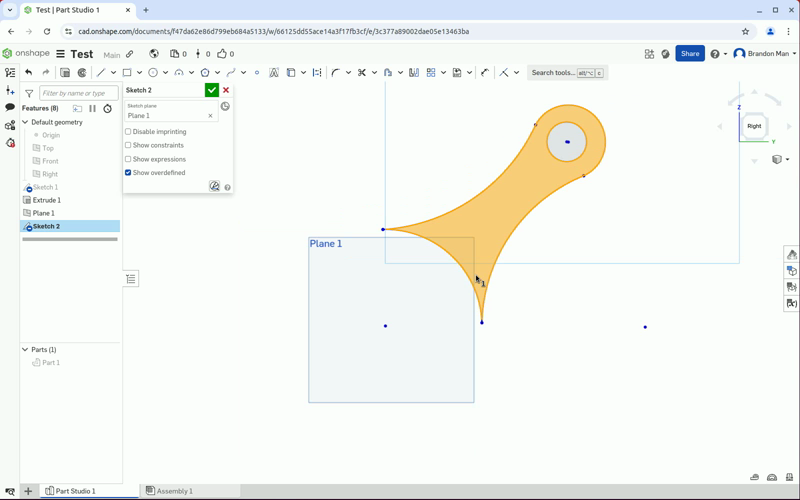
scroll(-6)
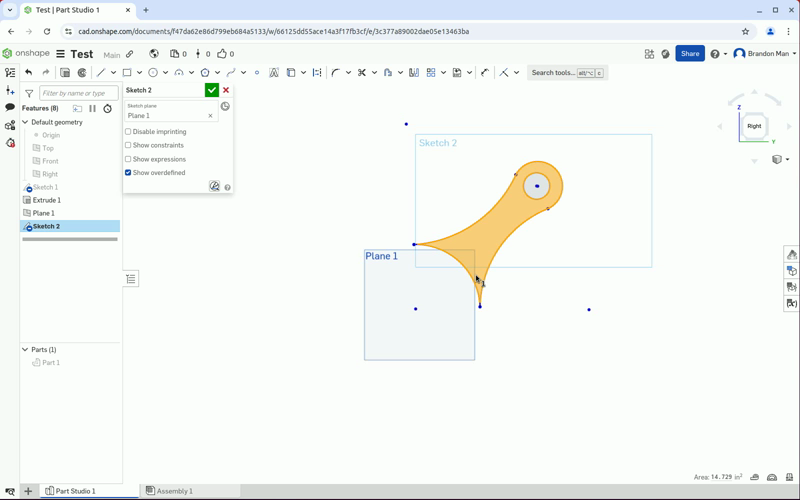
scroll(-6)
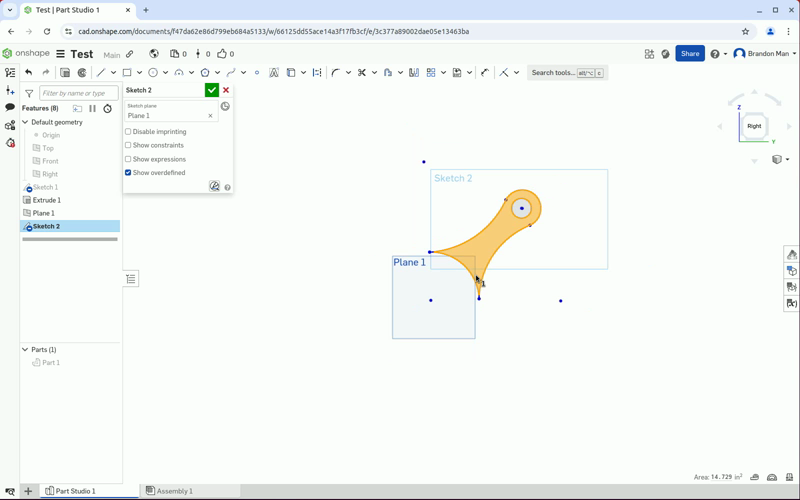
scroll(-6)
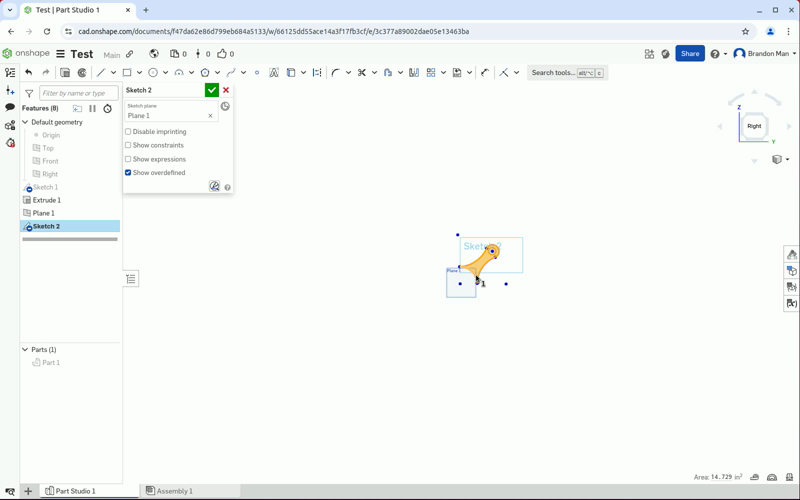
mouse_move(73, 352)
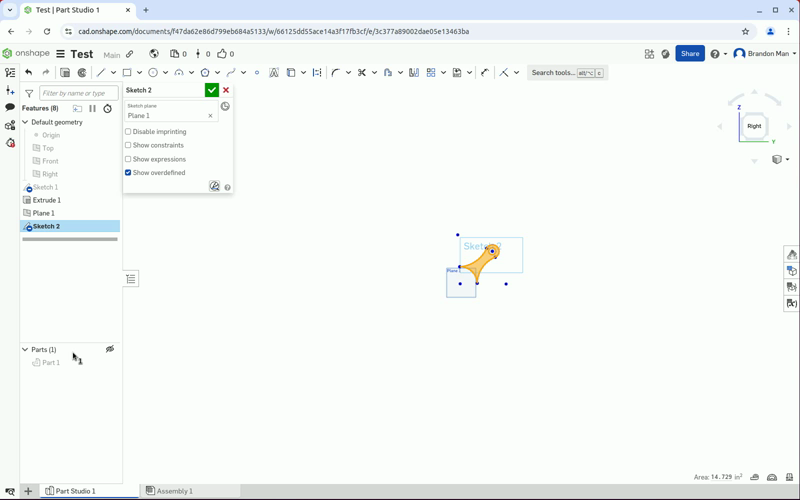
key(shift+y)
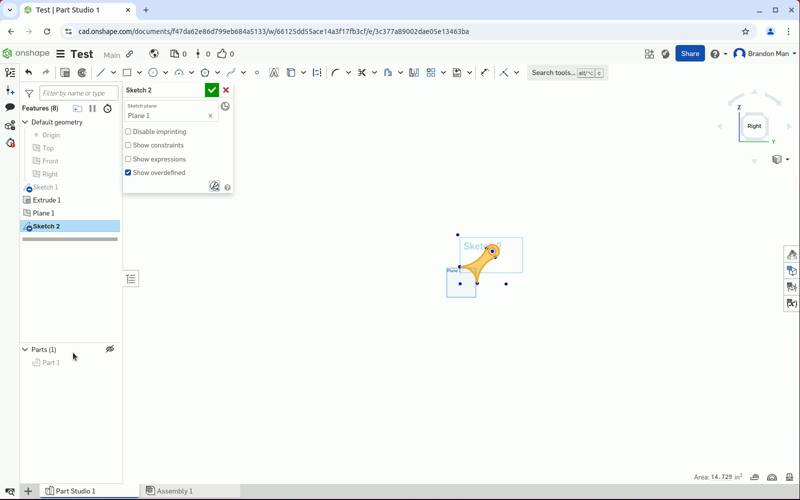
key(shift+e)
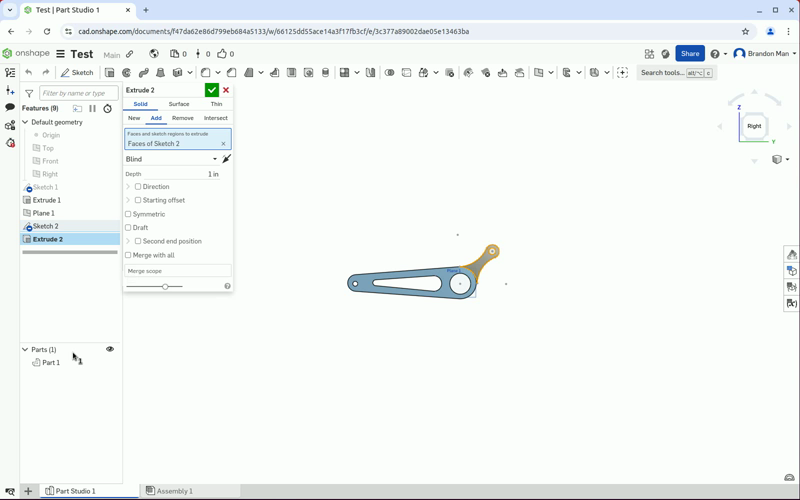
mouse_move(143, 106)
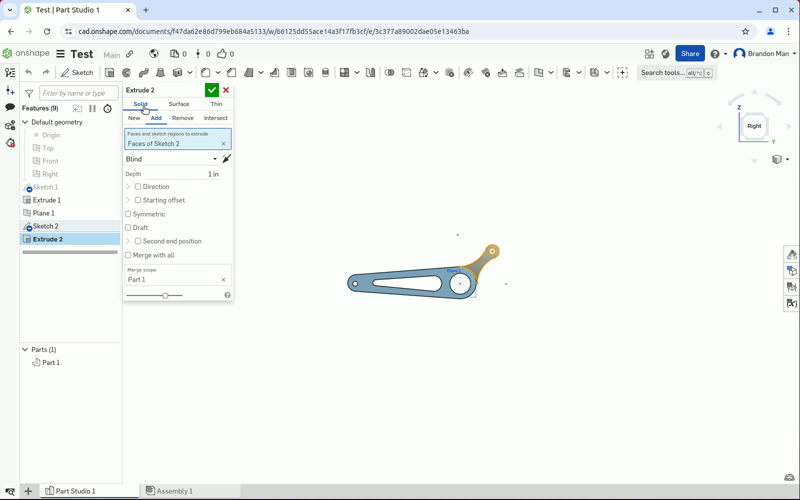
click(143, 106)
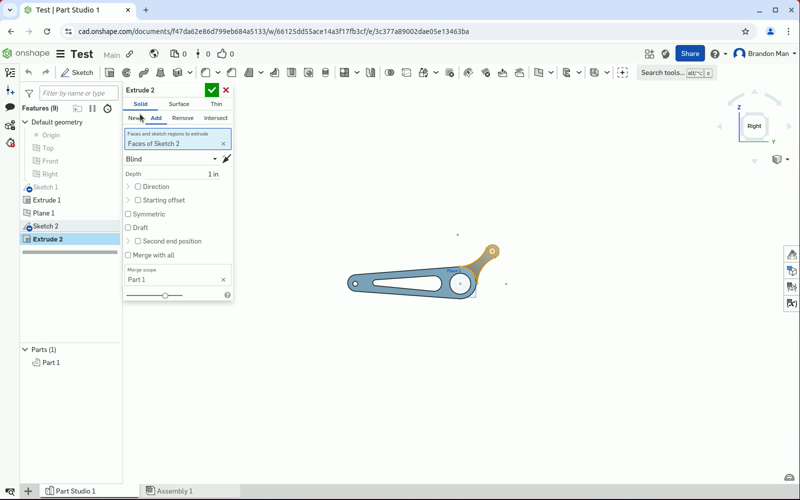
mouse_move(137, 120)
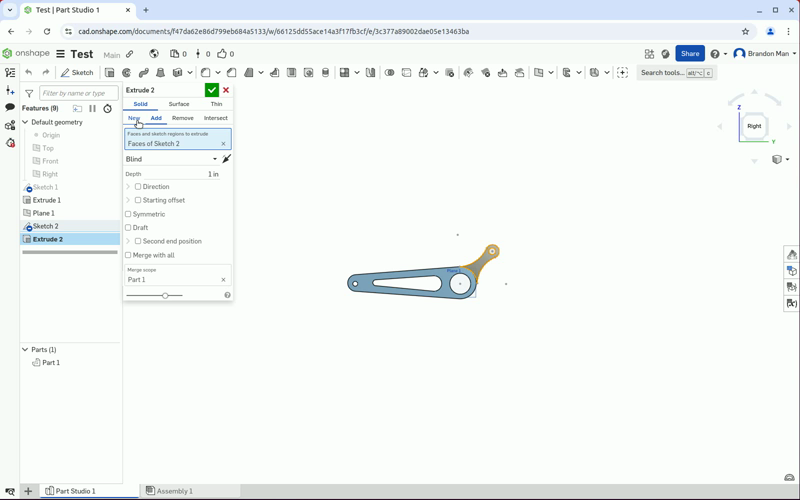
click(137, 120)
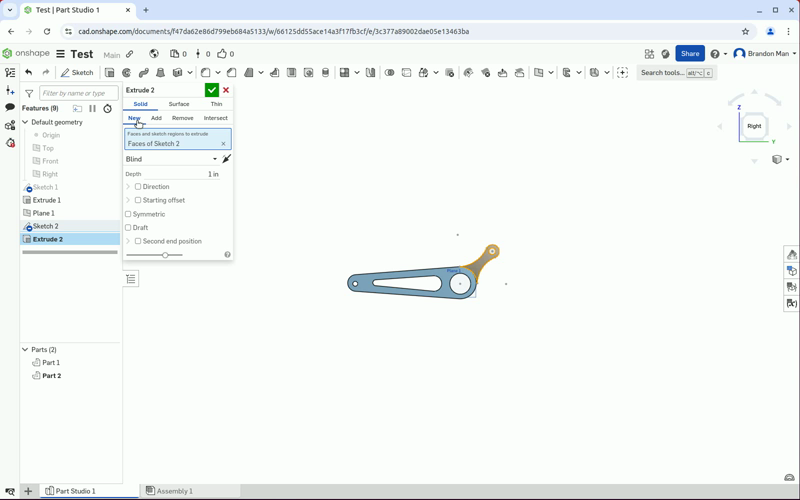
key(tab, 4)
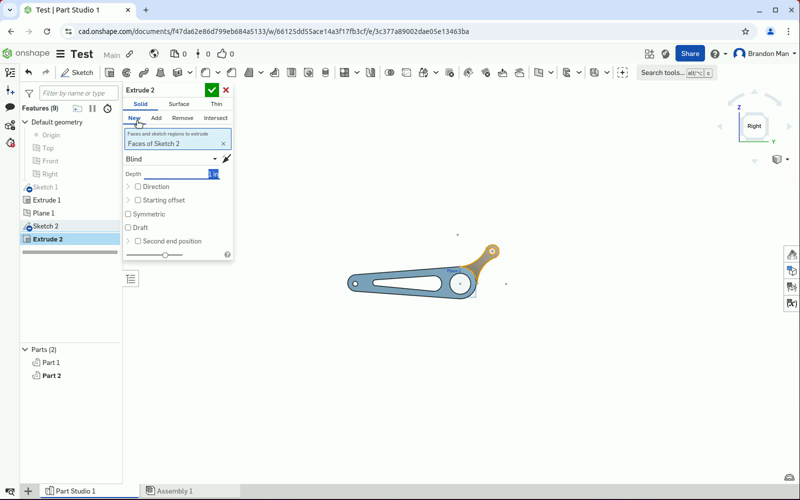
text(-0.722)
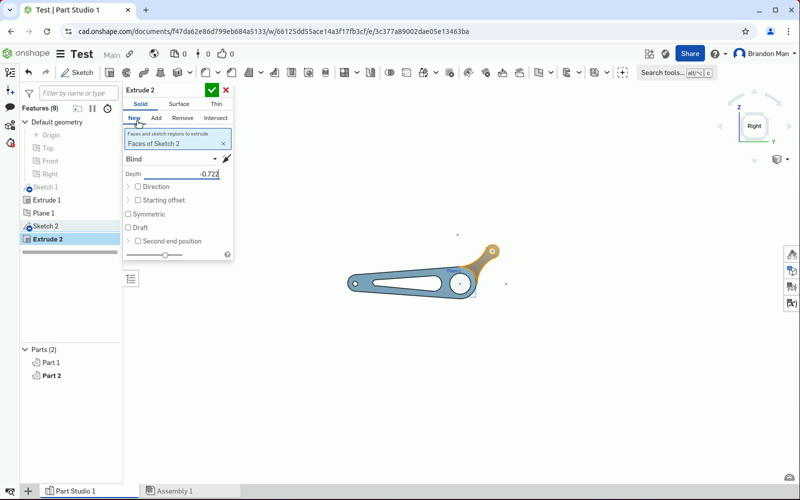
key(enter)
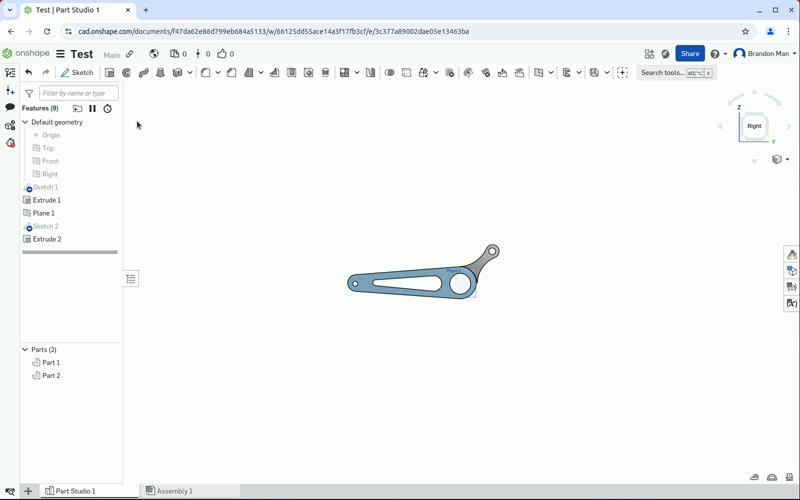
key(shift+h)
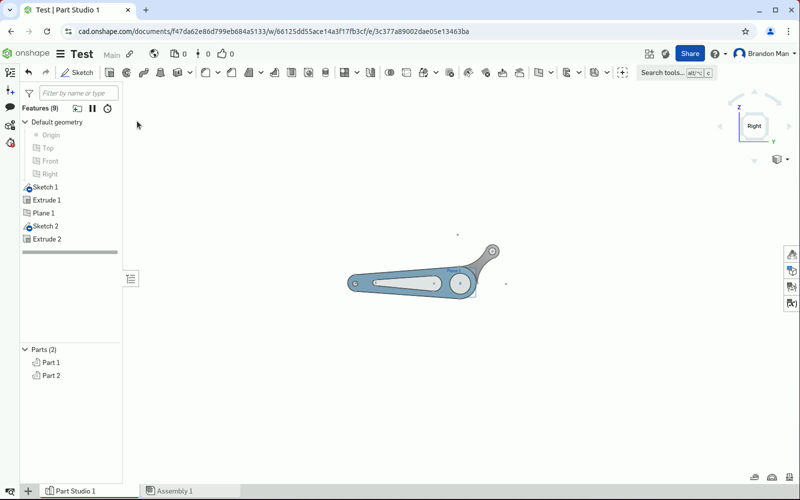
key(shift+h)
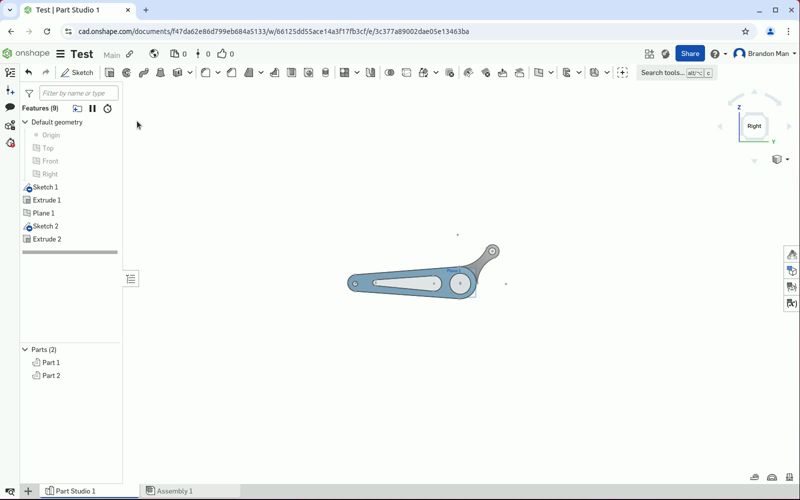
key(shift+7)
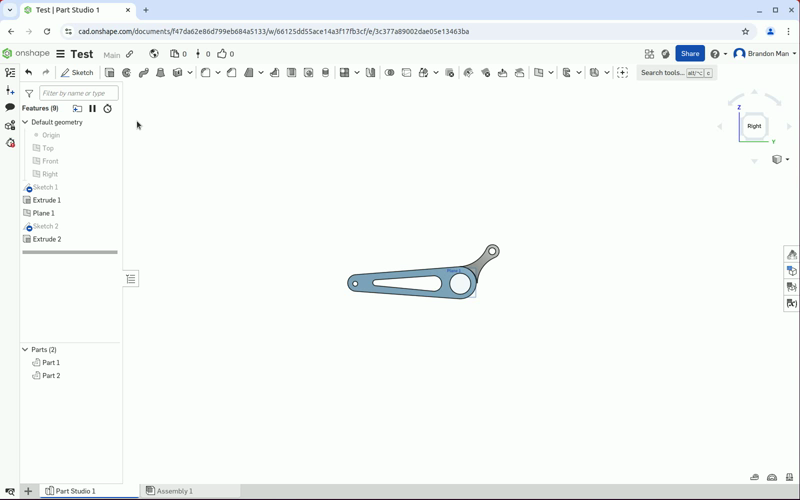
key(right, 2)
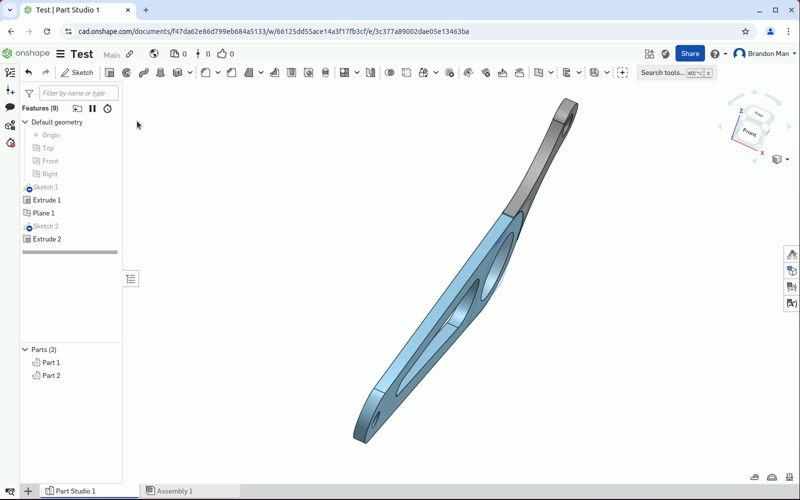
key(down, 2)
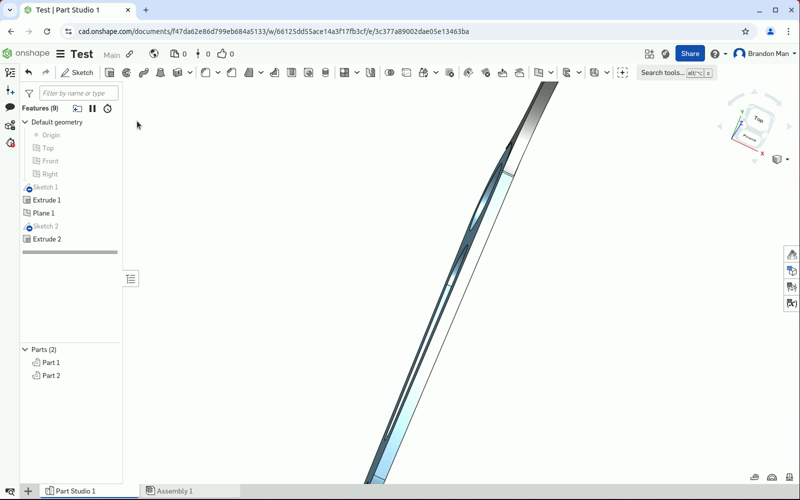
key(up, 2)
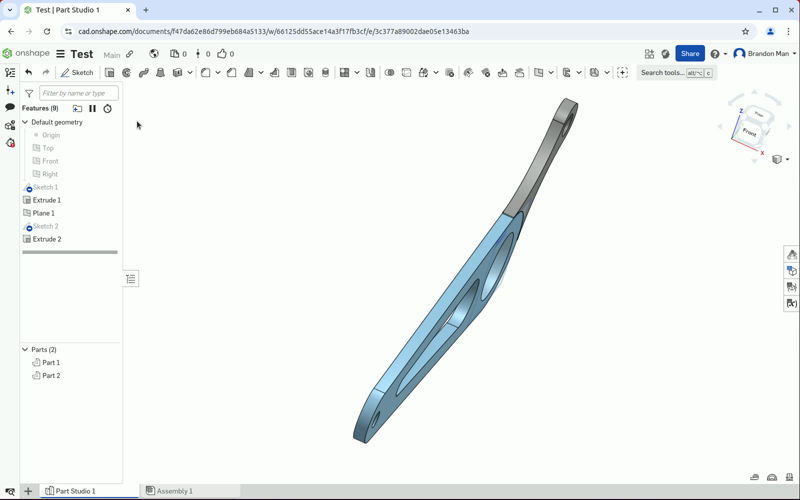
key(left, 2)
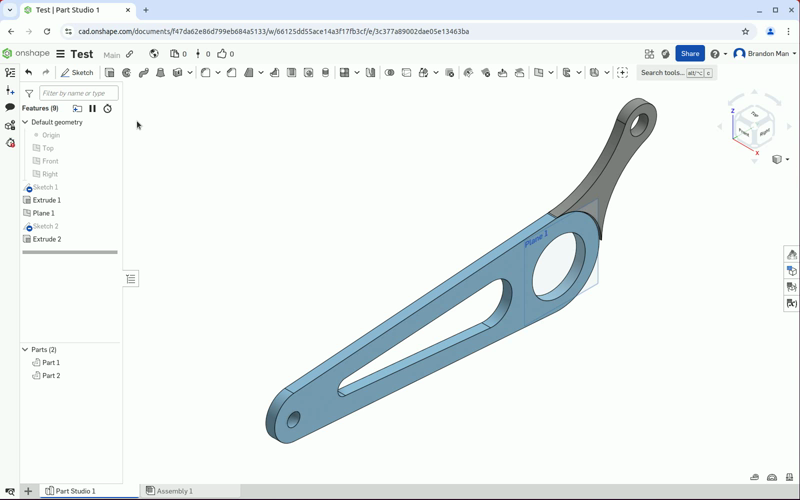
mouse_move(73, 189)
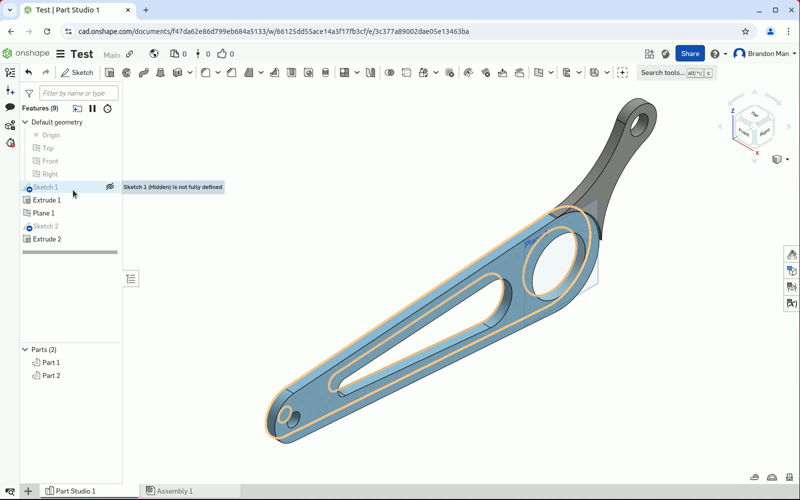
click(73, 189)